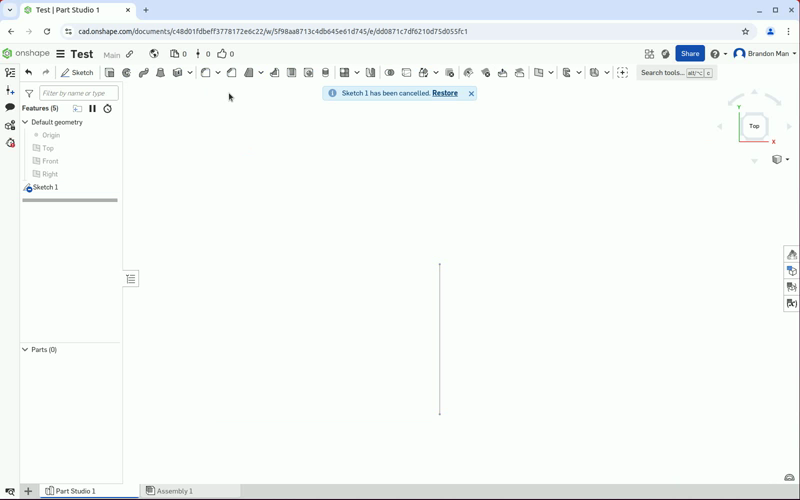
key(shift+h)
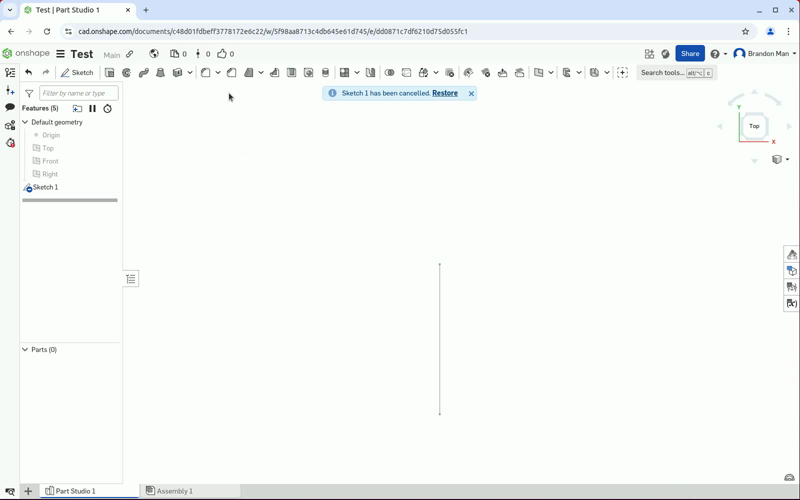
key(shift+s)
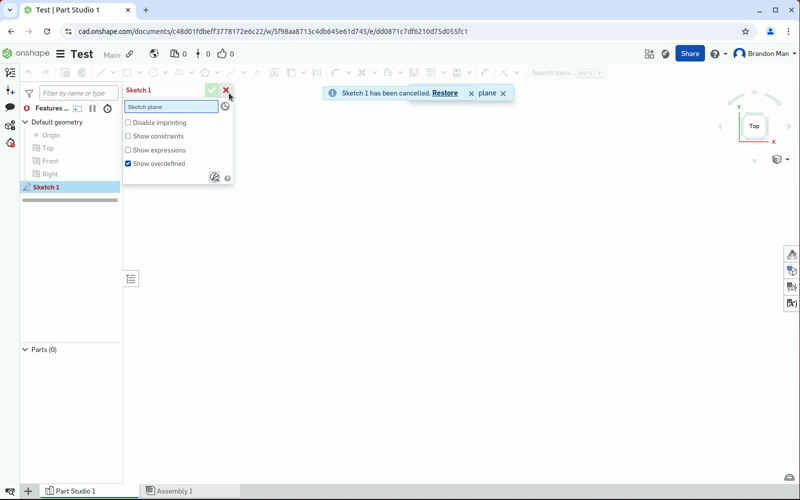
mouse_move(73, 150)
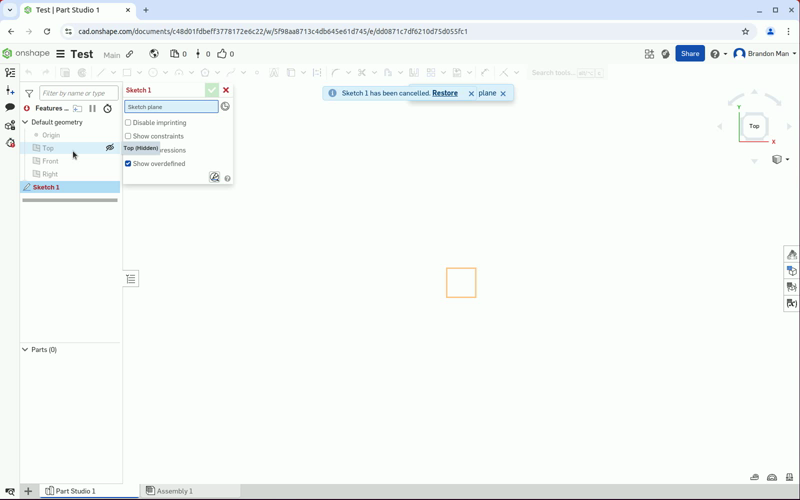
click(73, 150)
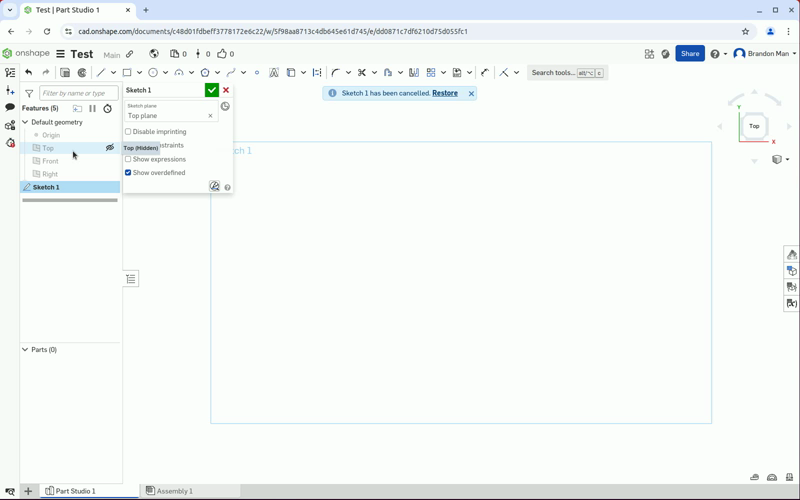
mouse_move(73, 352)
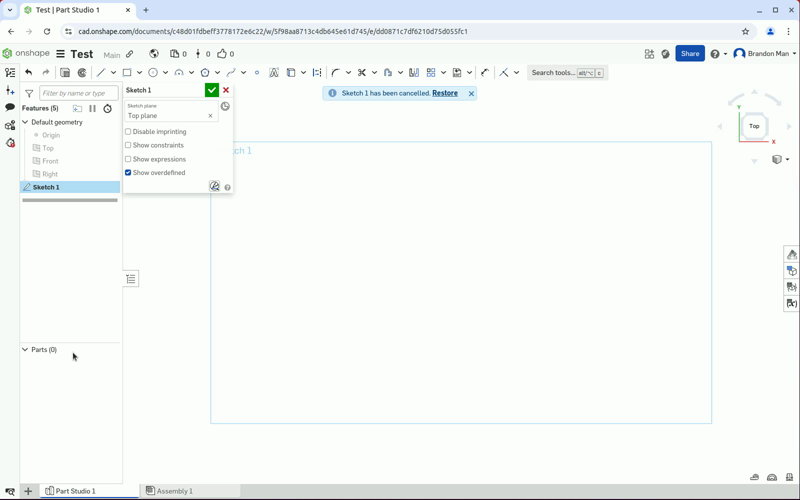
key(y)
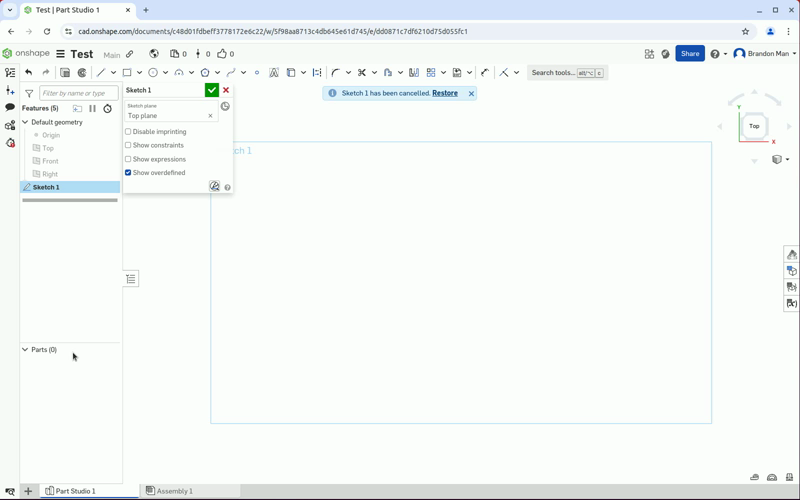
key(l)
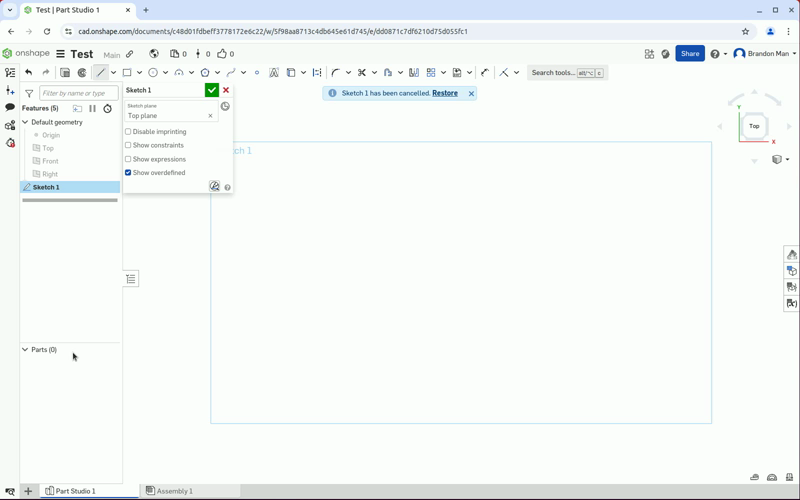
key_down(shift)
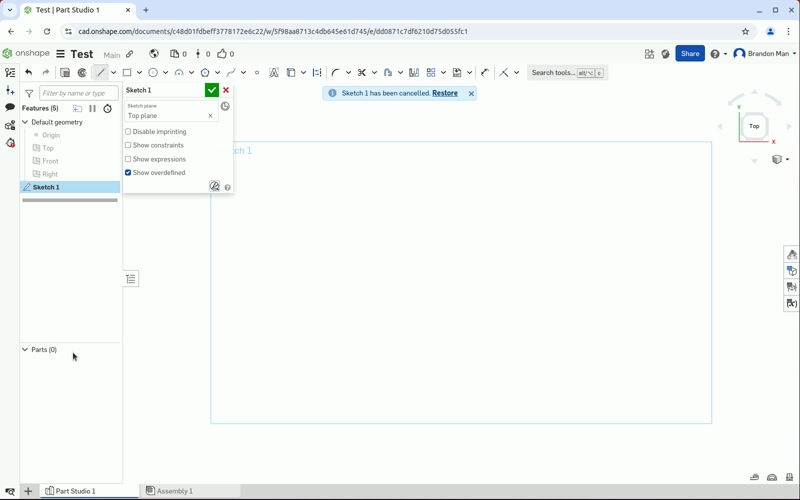
mouse_move(390, 353)
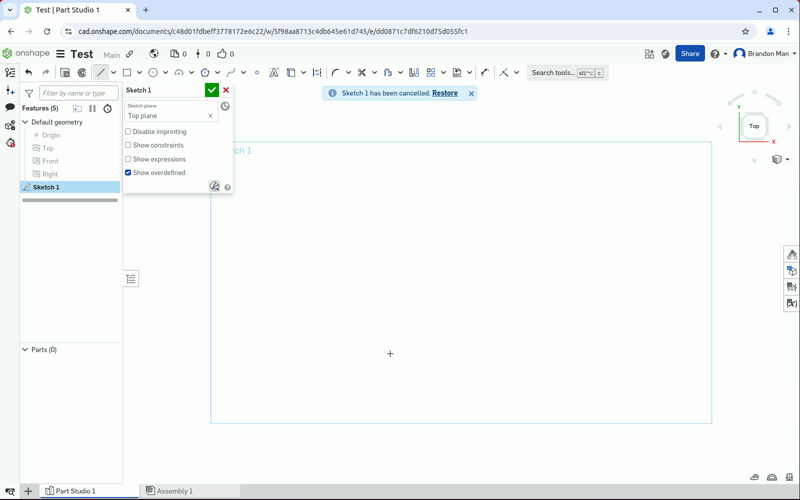
click(390, 353)
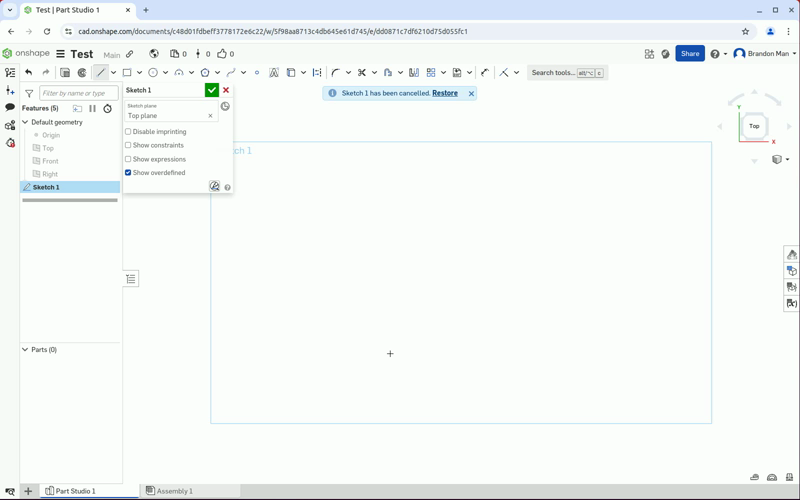
key_up(shift)
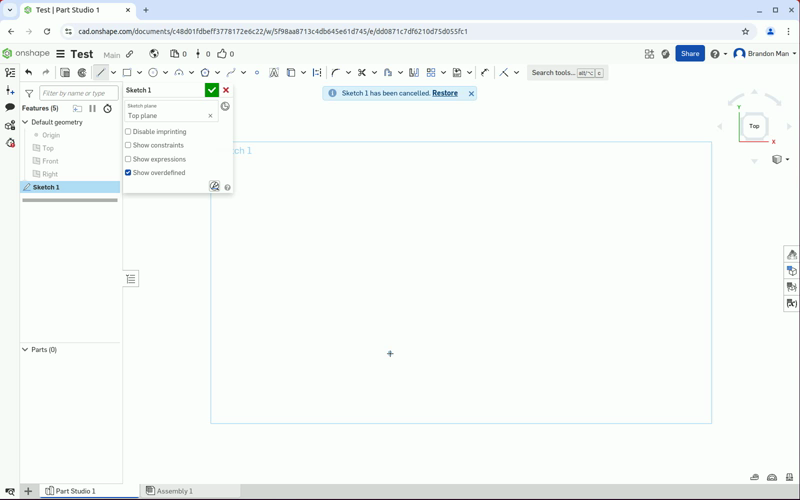
key_down(shift)
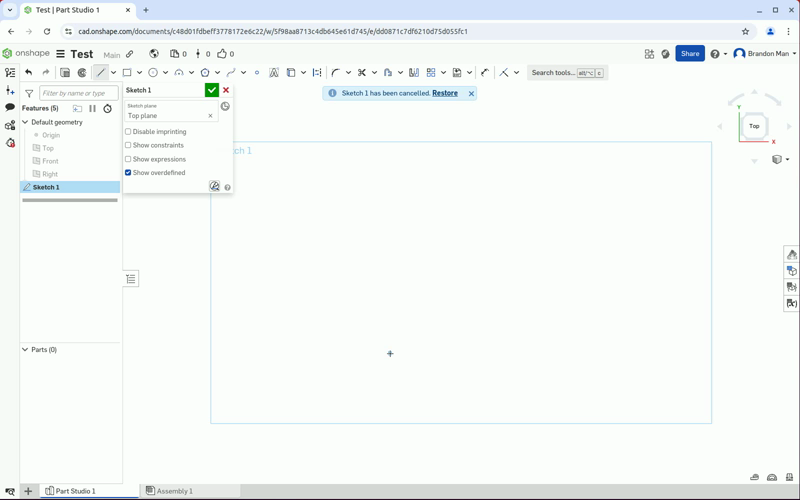
mouse_move(531, 353)
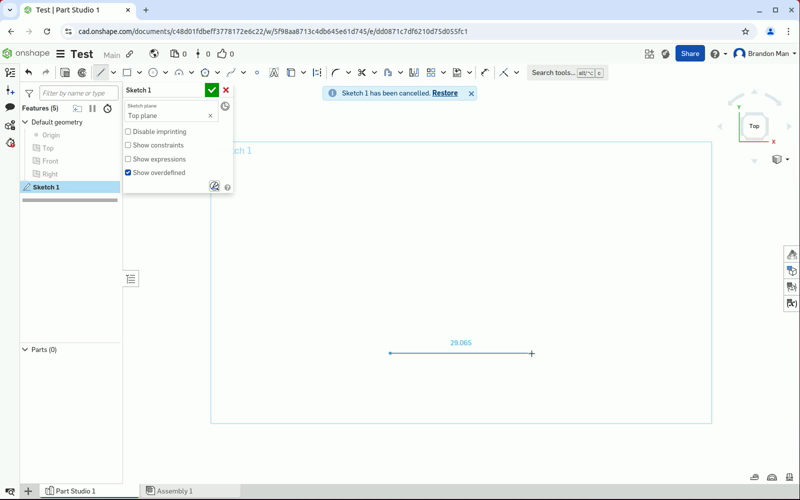
click(531, 353)
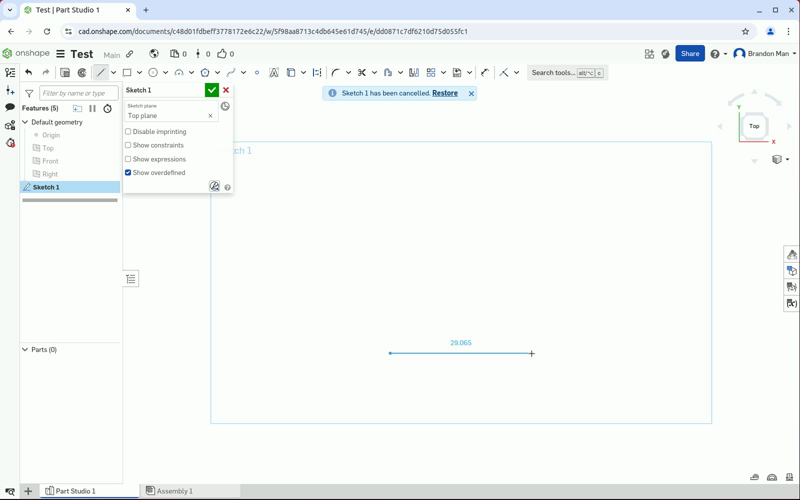
key_up(shift)
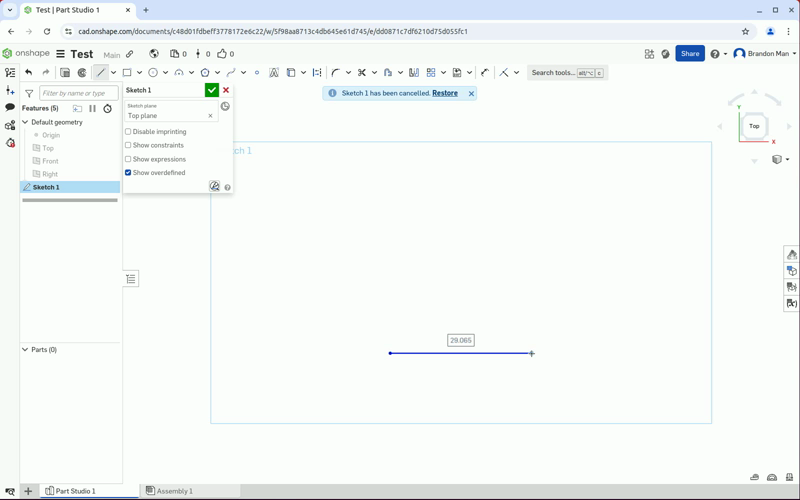
key_down(shift)
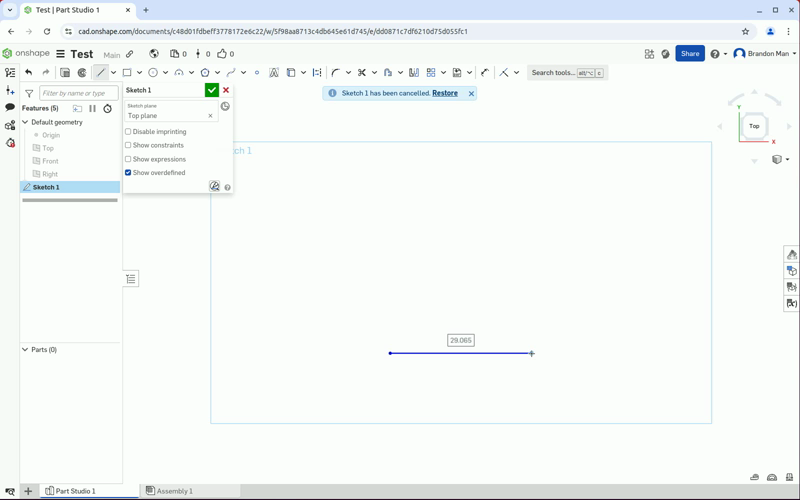
mouse_move(531, 211)
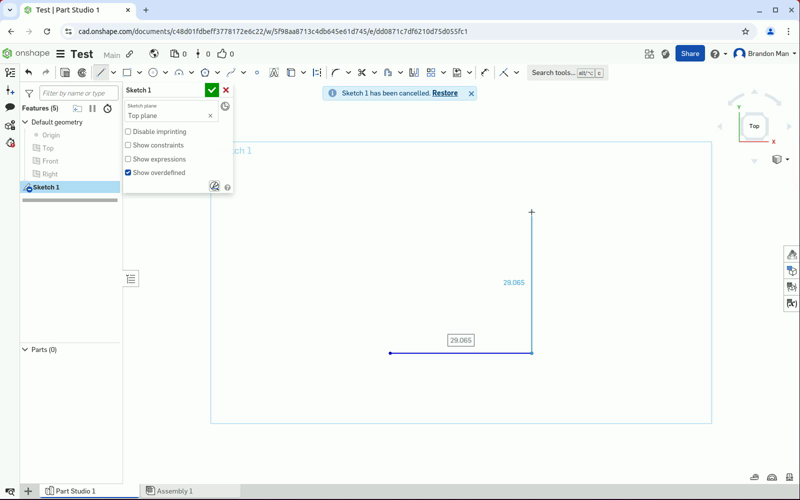
click(531, 211)
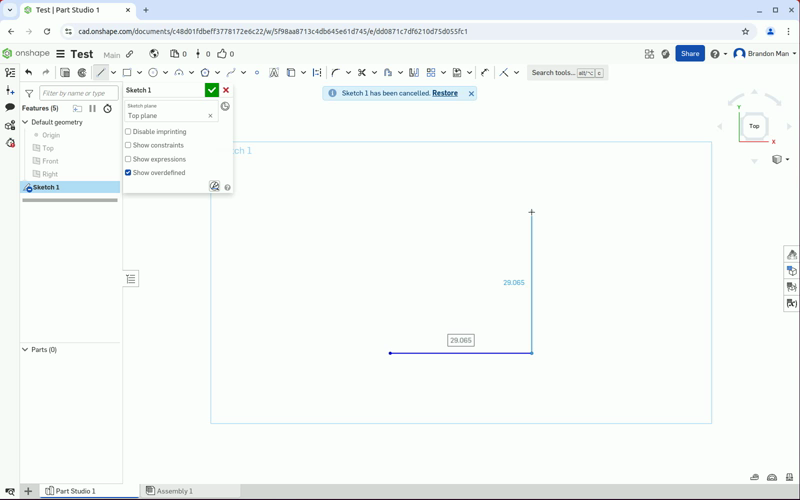
key_up(shift)
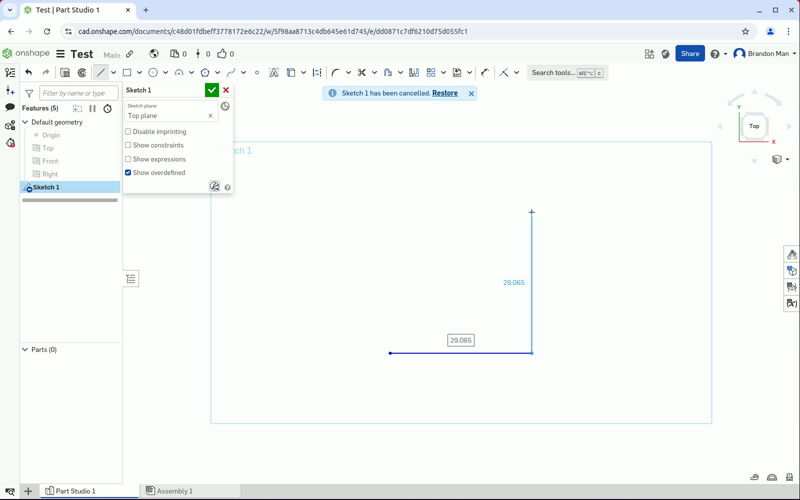
key_down(shift)
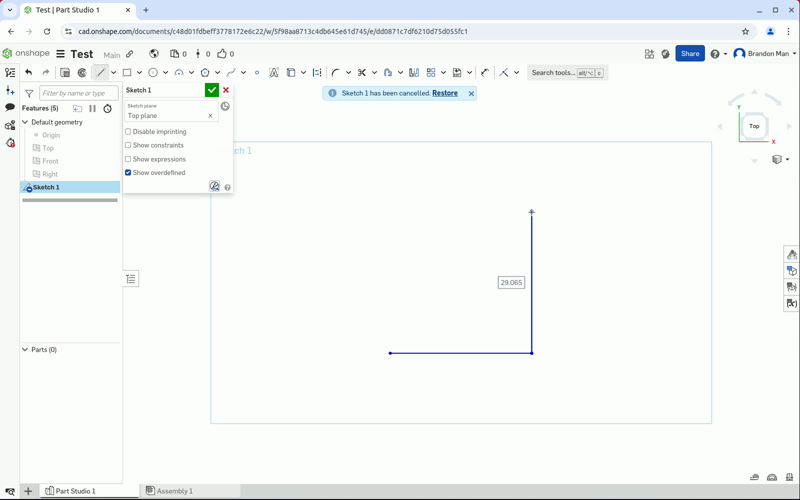
mouse_move(461, 211)
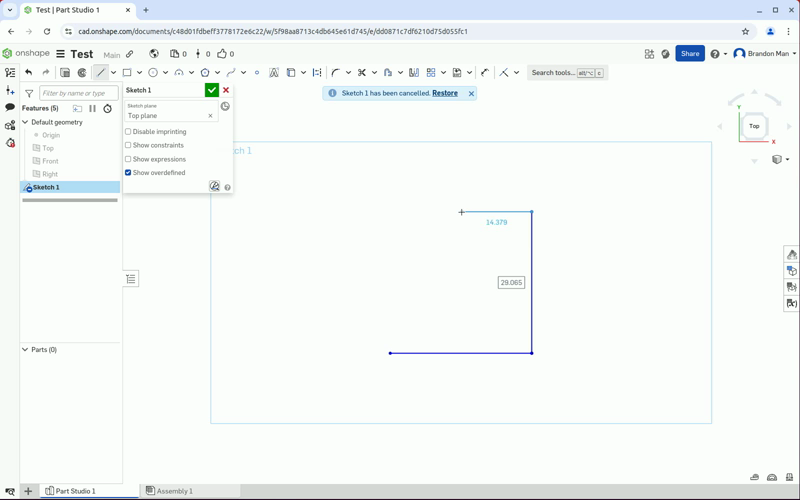
click(461, 211)
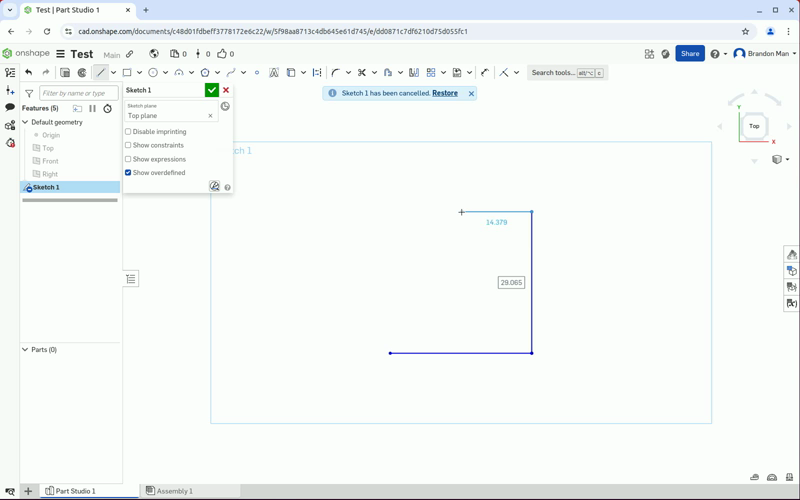
key_up(shift)
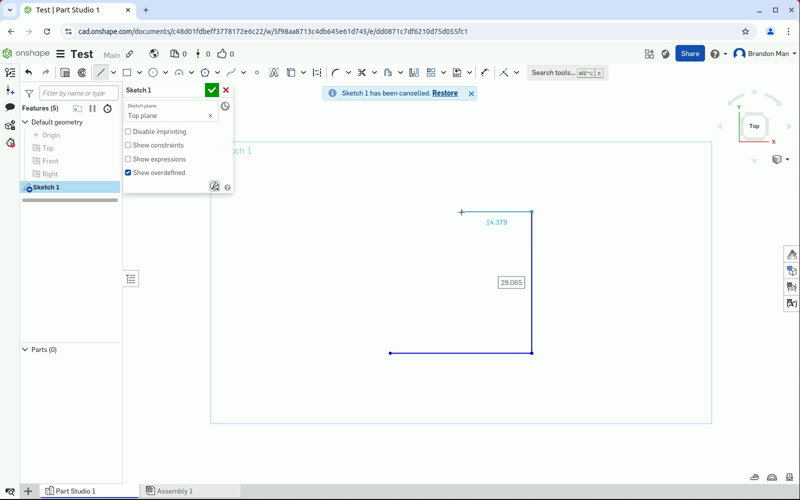
key_down(shift)
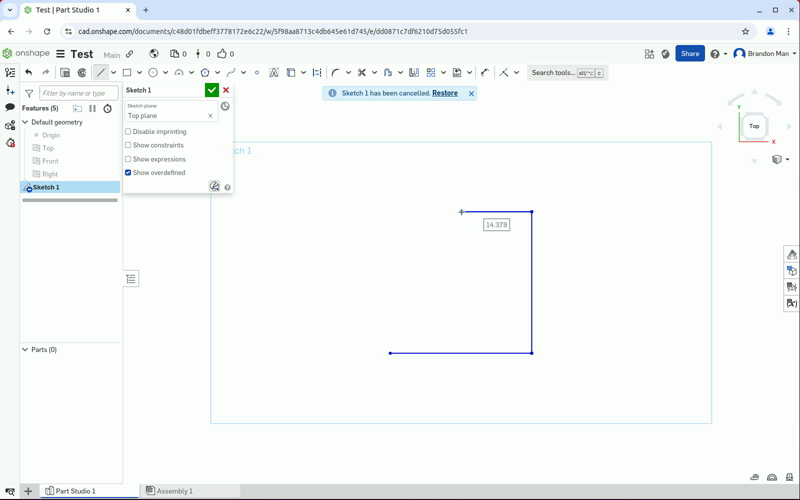
mouse_move(390, 211)
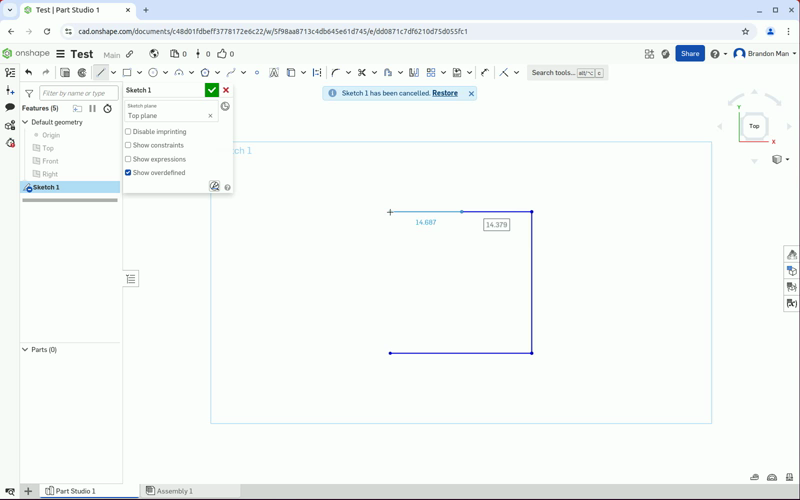
click(390, 211)
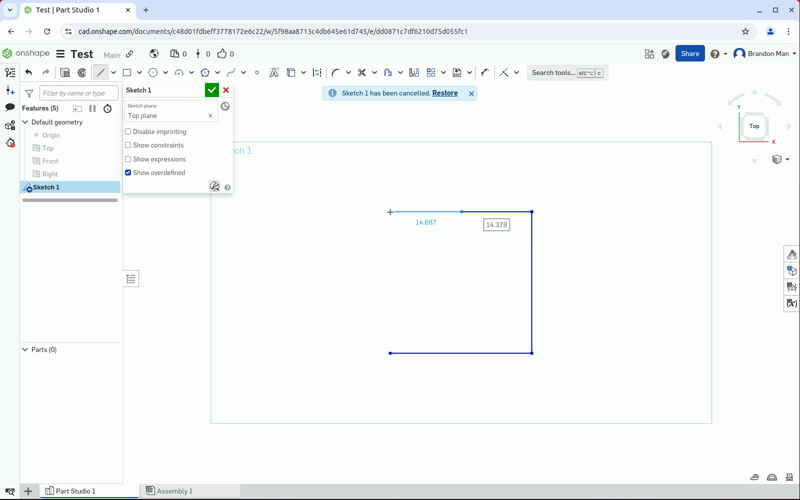
key_up(shift)
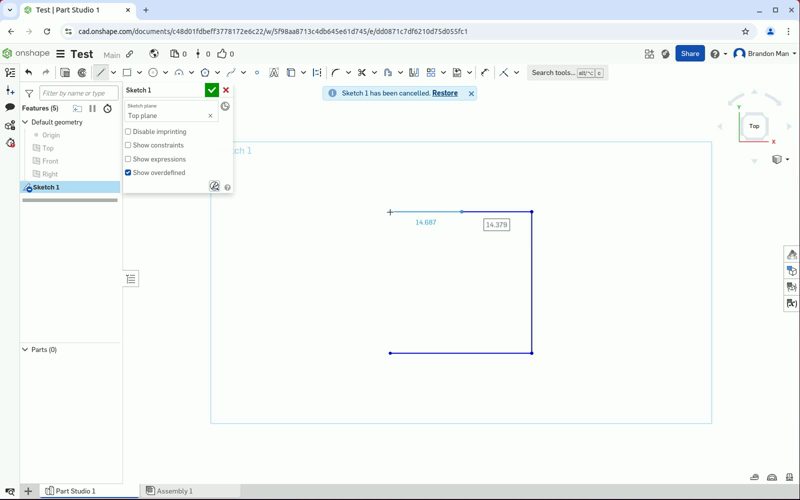
key_down(shift)
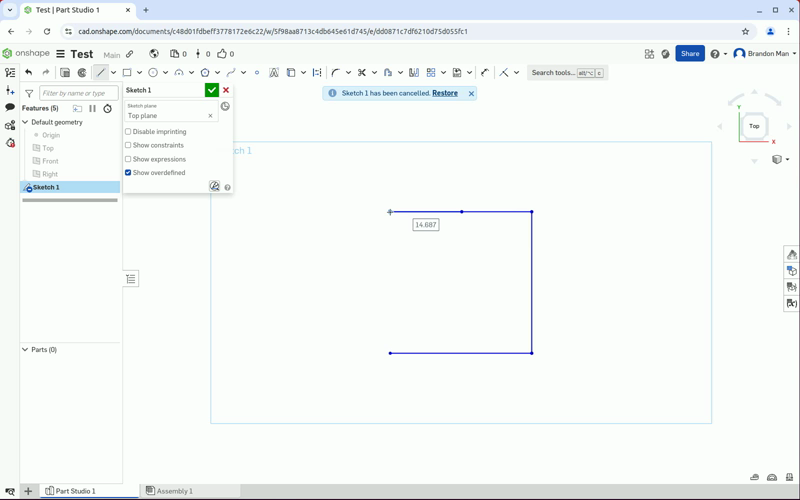
mouse_move(390, 281)
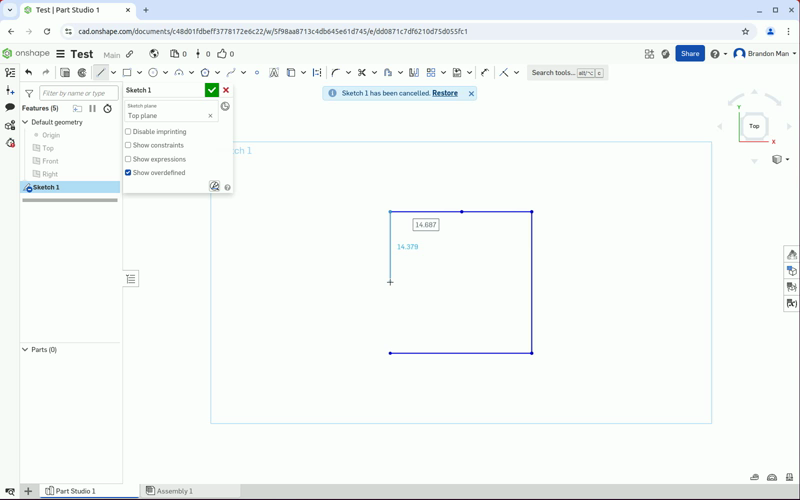
click(390, 281)
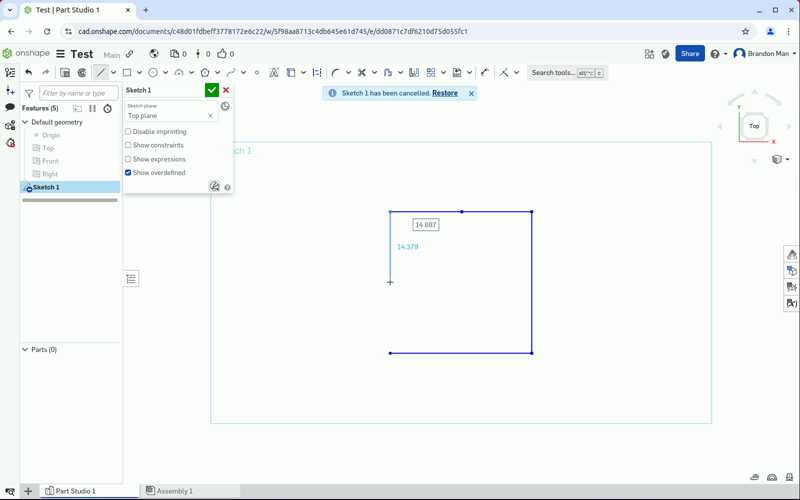
key_up(shift)
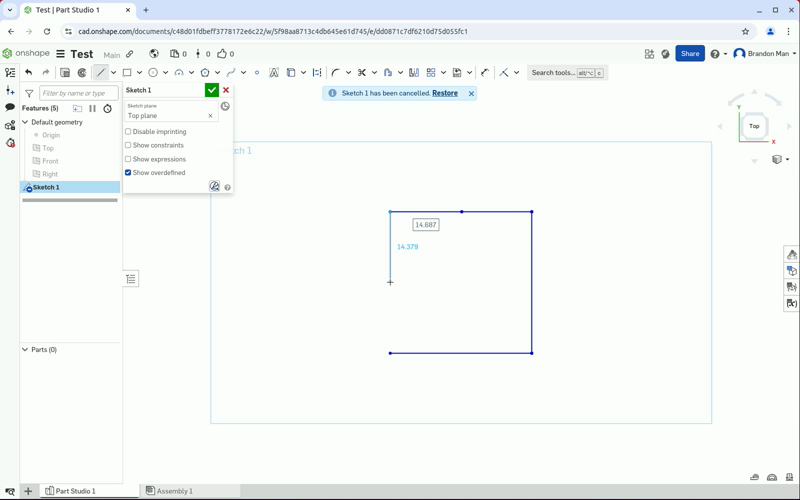
key_down(shift)
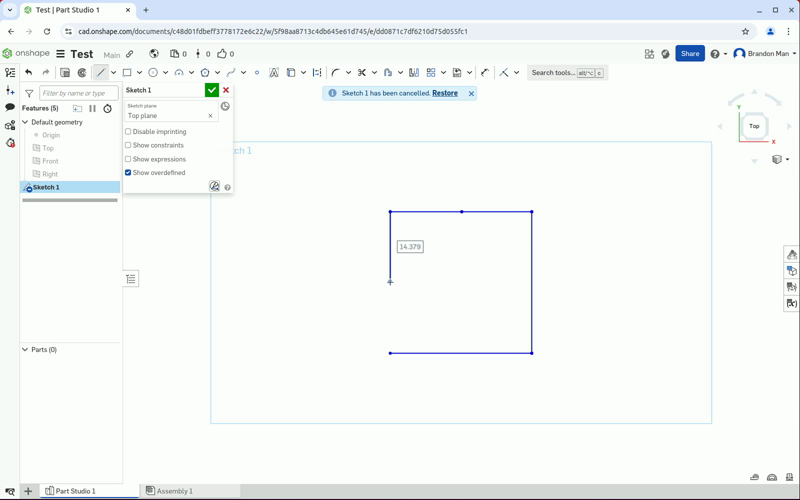
mouse_move(390, 353)
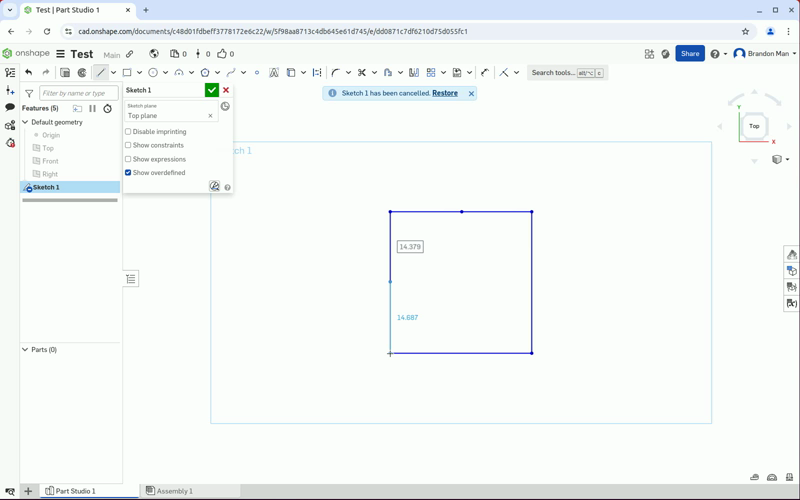
key_up(shift)
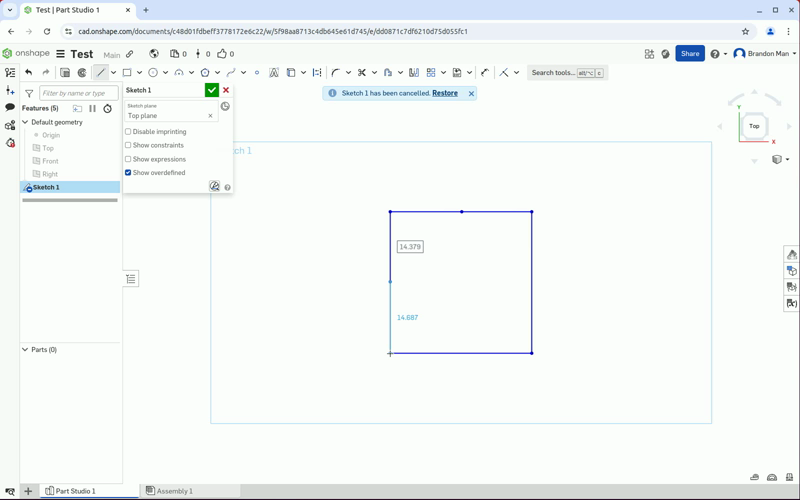
click(390, 353)
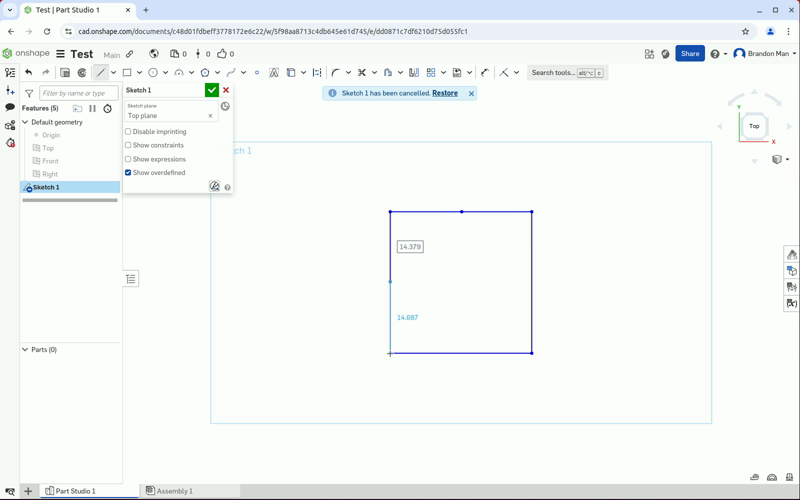
key(esc)
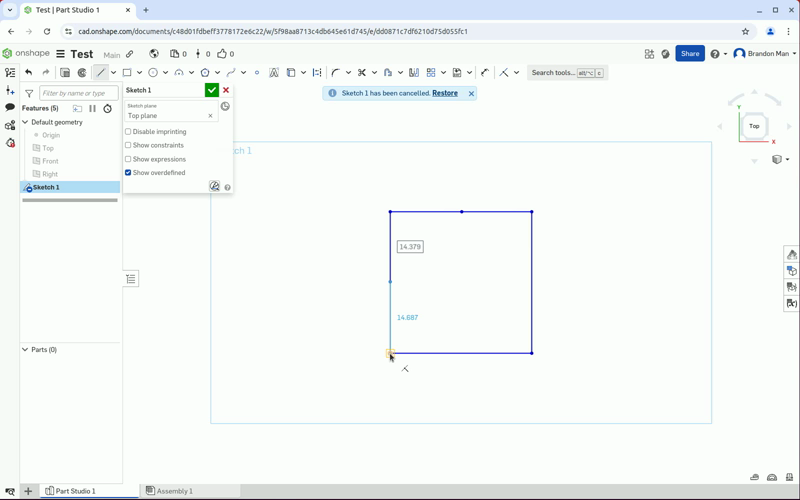
key(c)
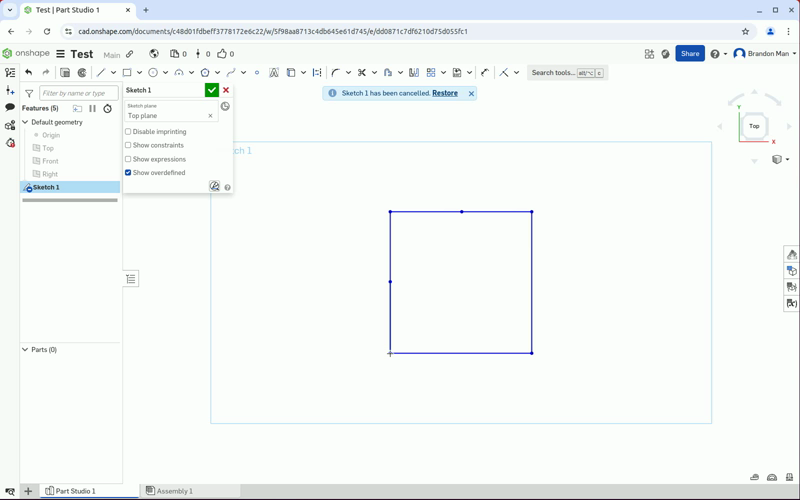
key_down(shift)
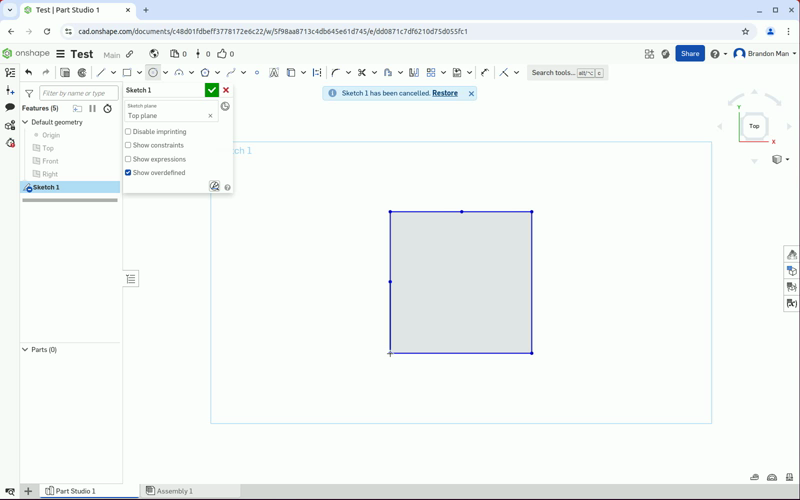
mouse_move(409, 333)
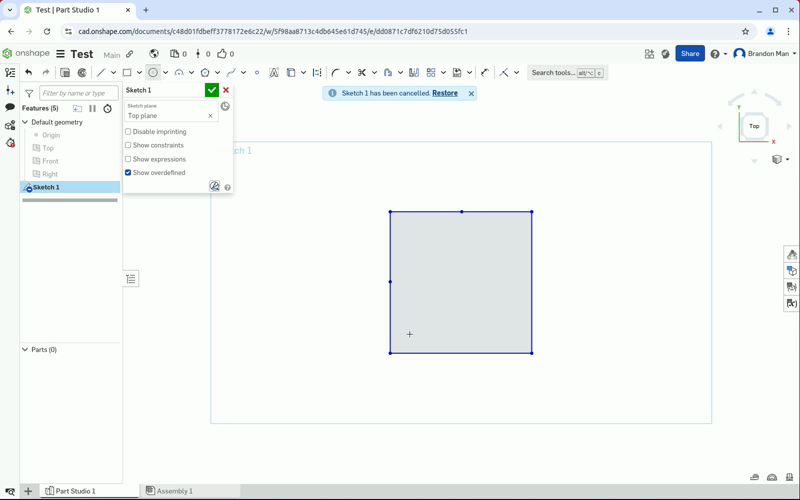
click(409, 333)
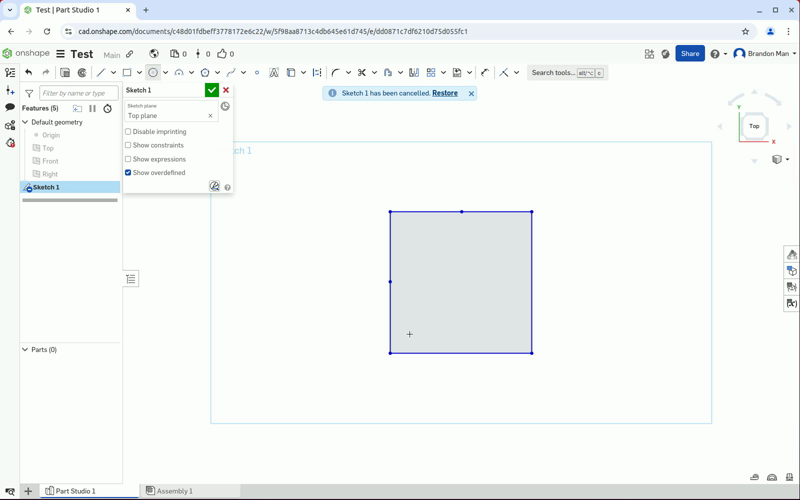
key_up(shift)
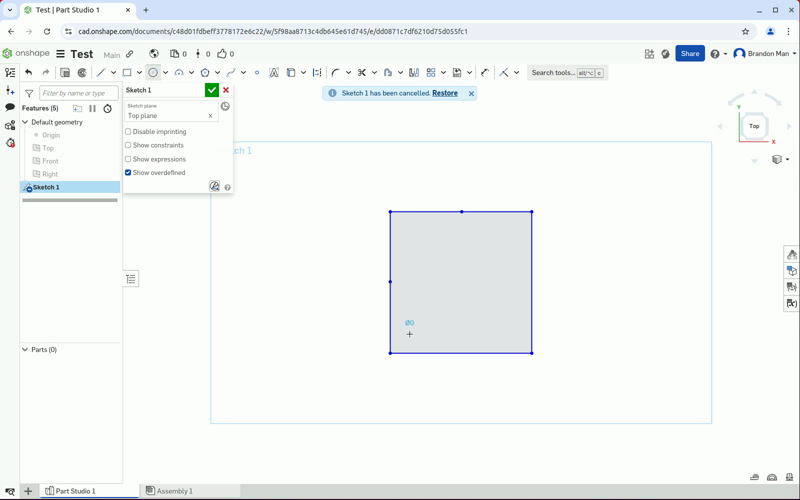
mouse_move(414, 333)
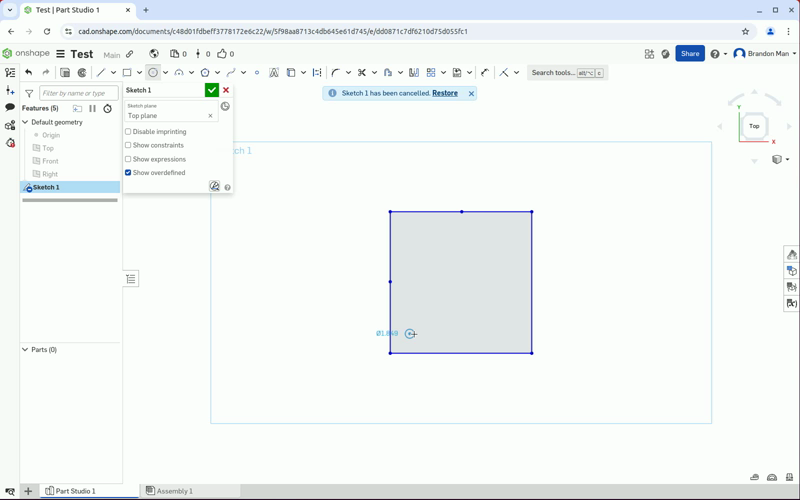
click(414, 333)
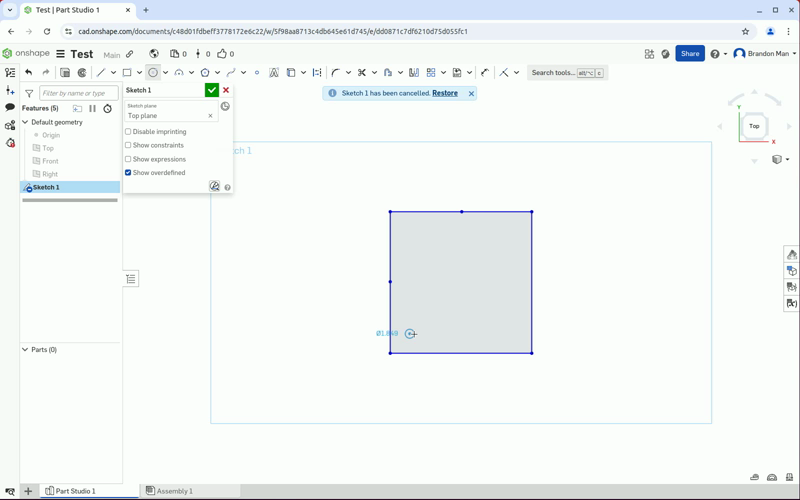
key(esc)
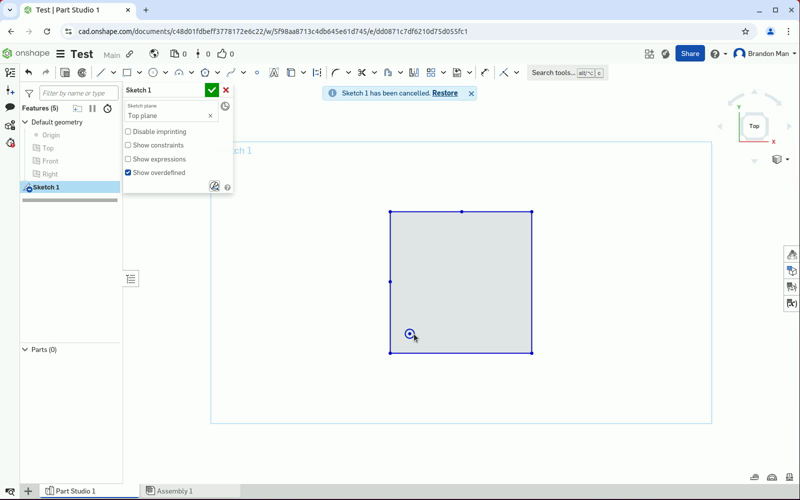
key(c)
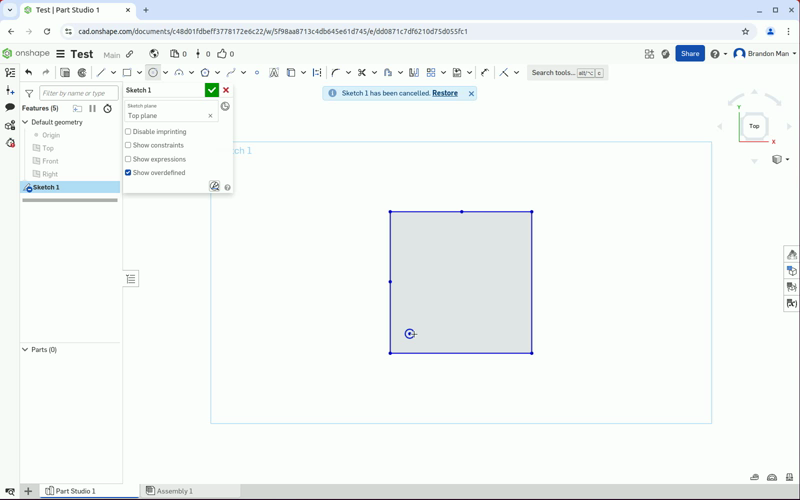
key_down(shift)
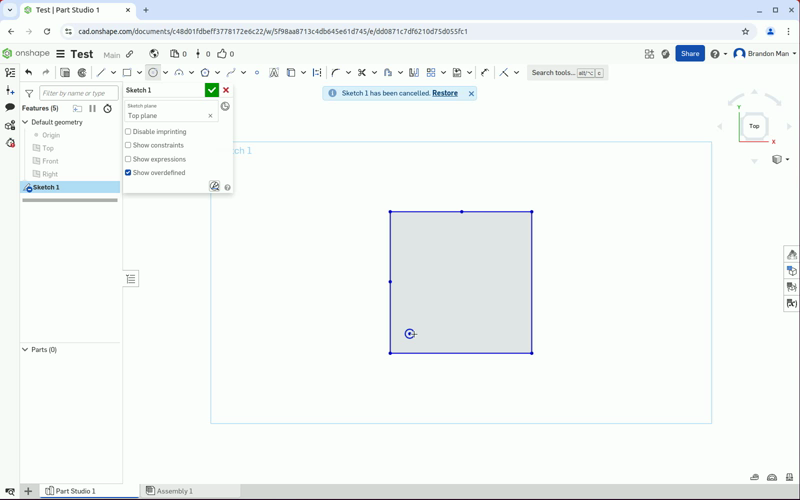
mouse_move(461, 281)
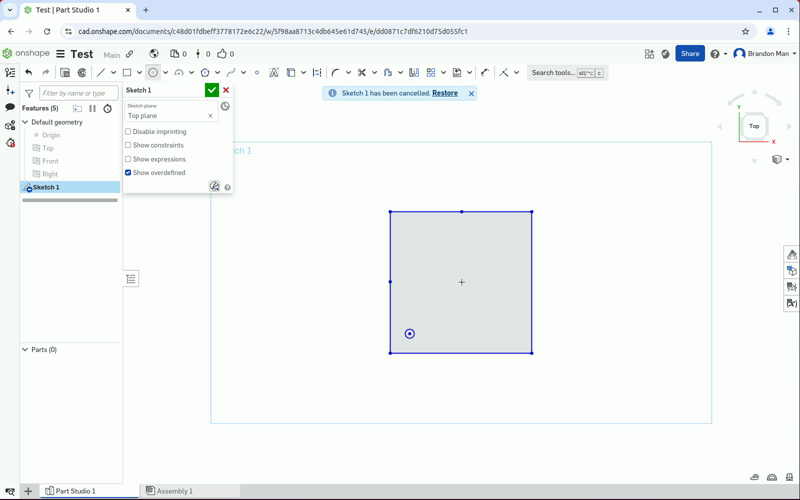
click(461, 281)
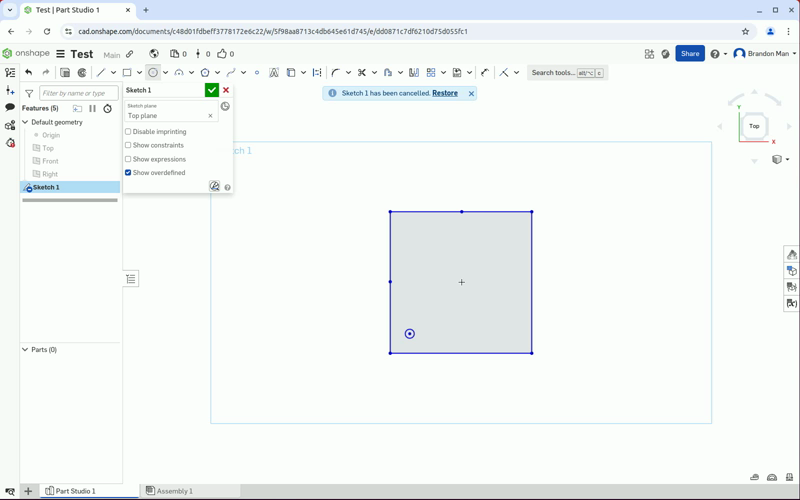
key_up(shift)
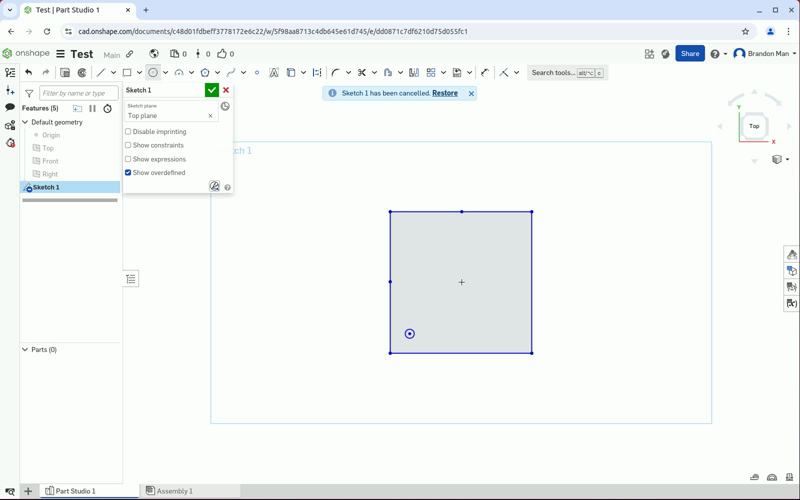
mouse_move(518, 281)
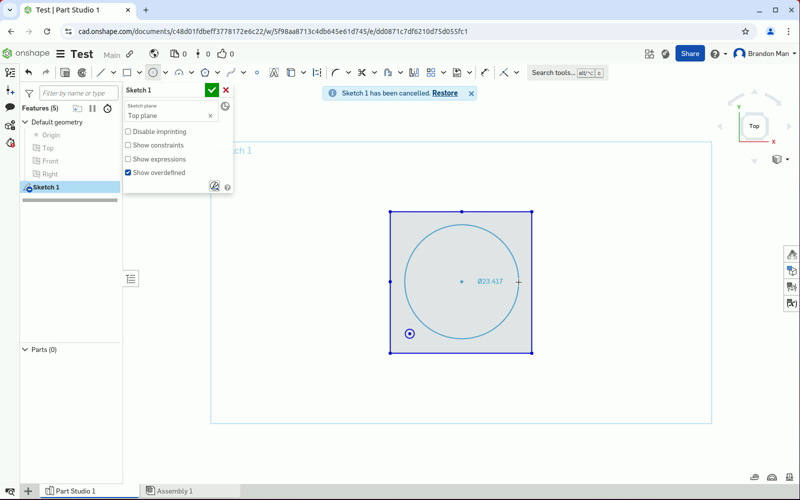
click(518, 281)
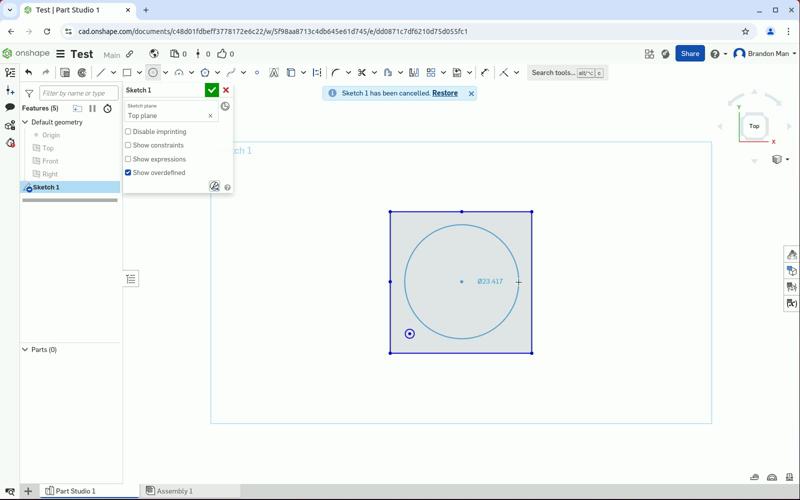
key(esc)
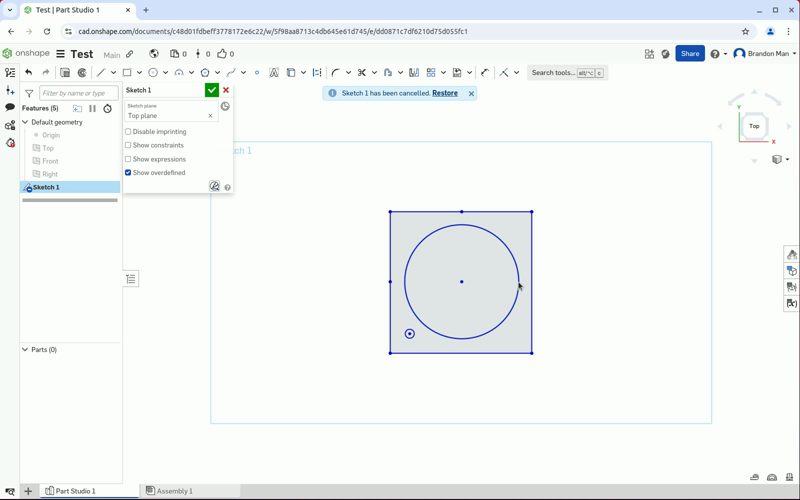
key(c)
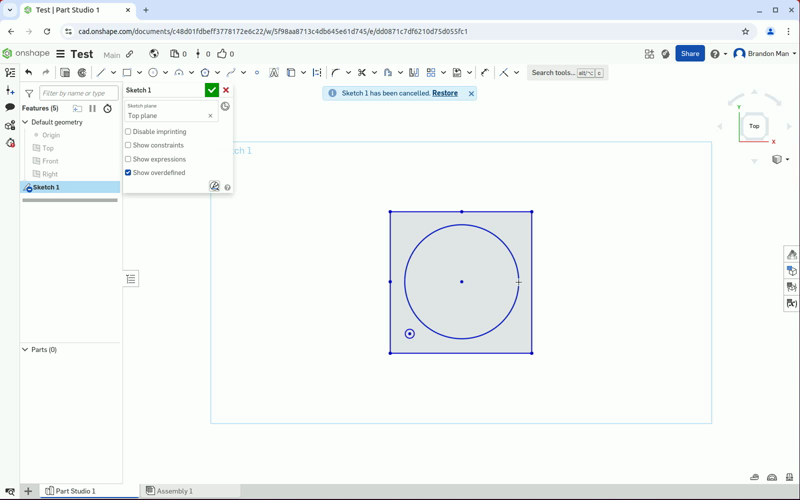
key_down(shift)
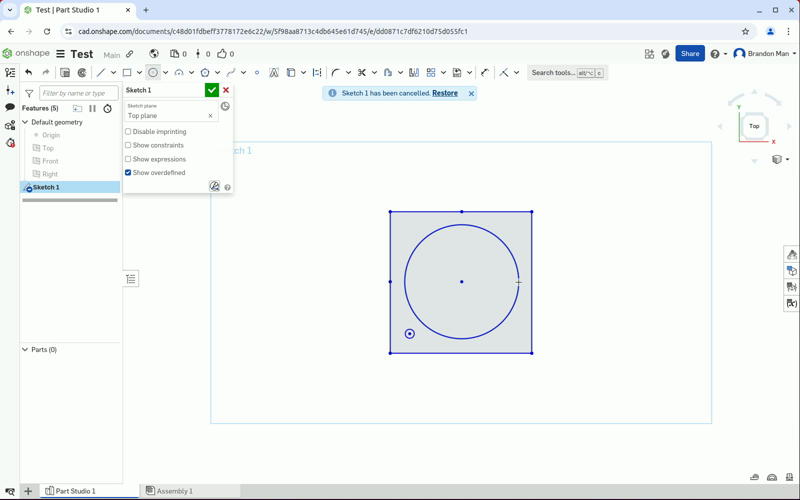
mouse_move(409, 231)
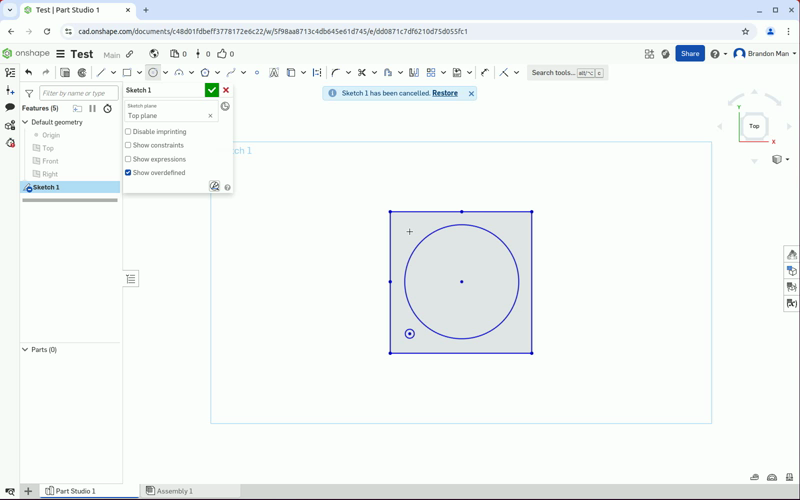
click(409, 231)
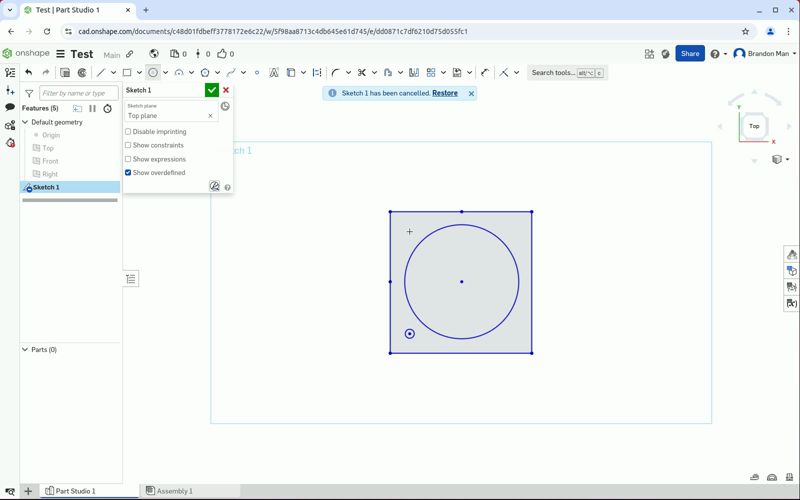
key_up(shift)
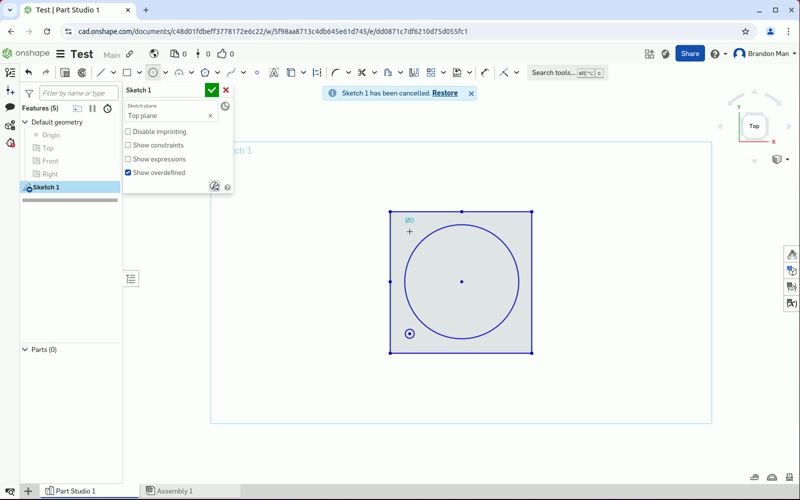
mouse_move(414, 231)
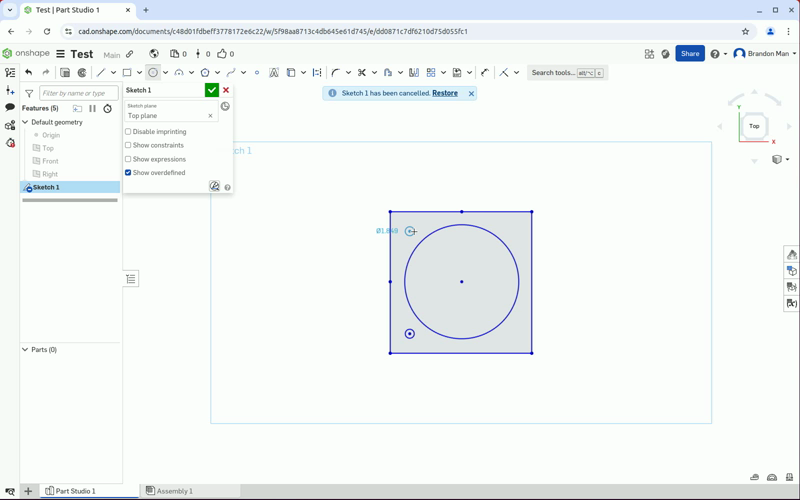
click(414, 231)
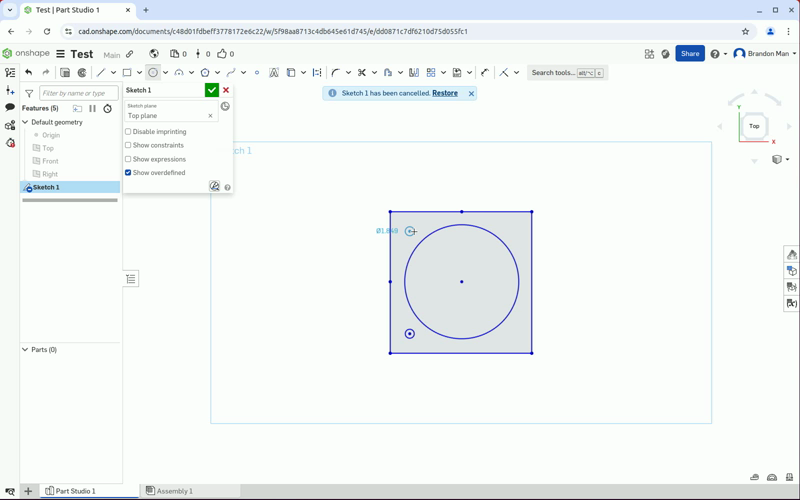
key(esc)
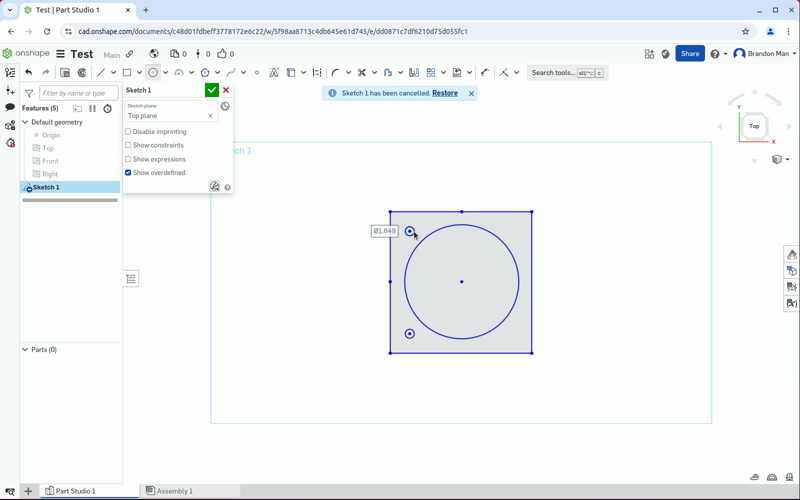
key(c)
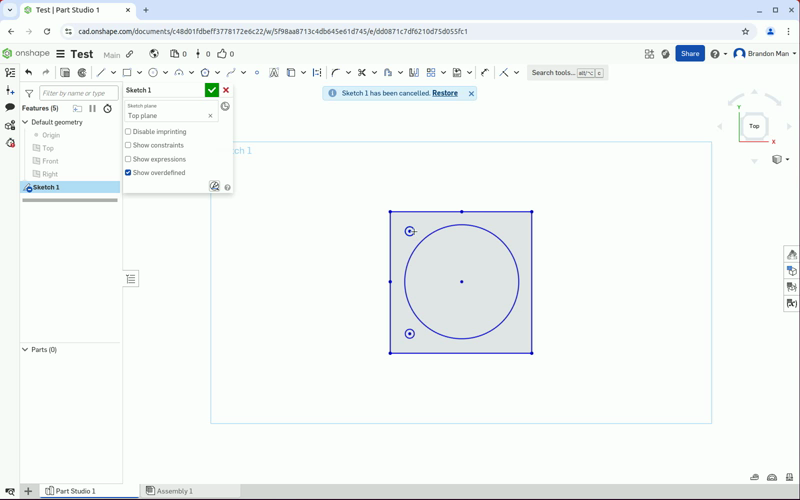
key_down(shift)
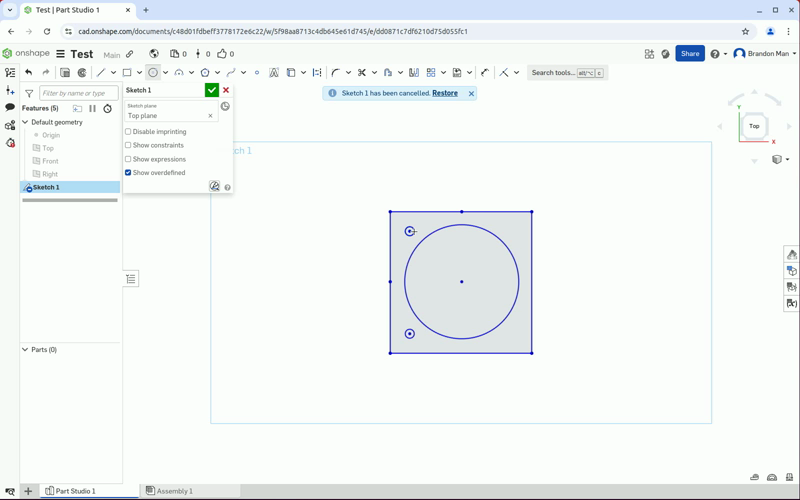
mouse_move(512, 333)
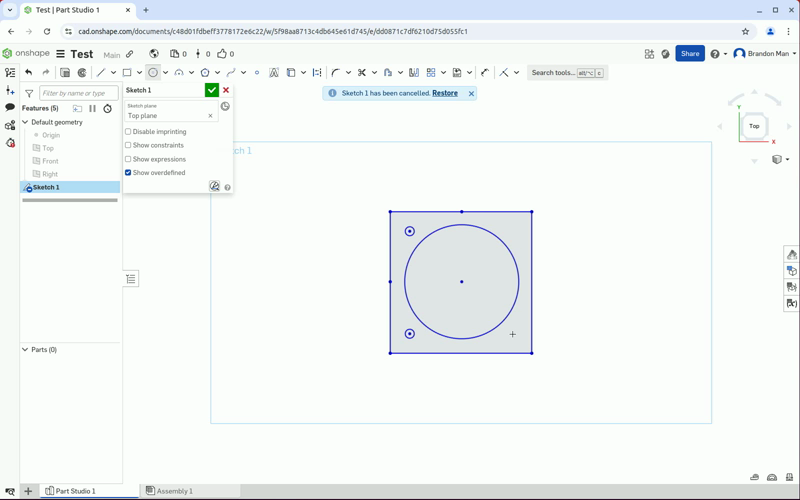
click(512, 333)
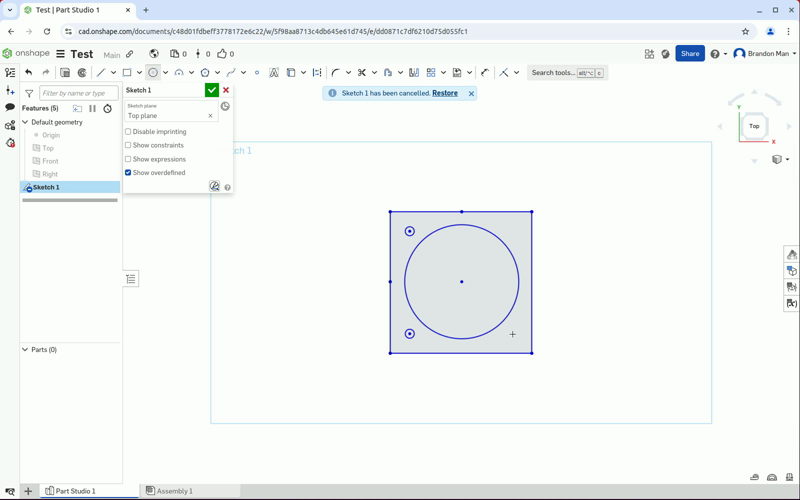
key_up(shift)
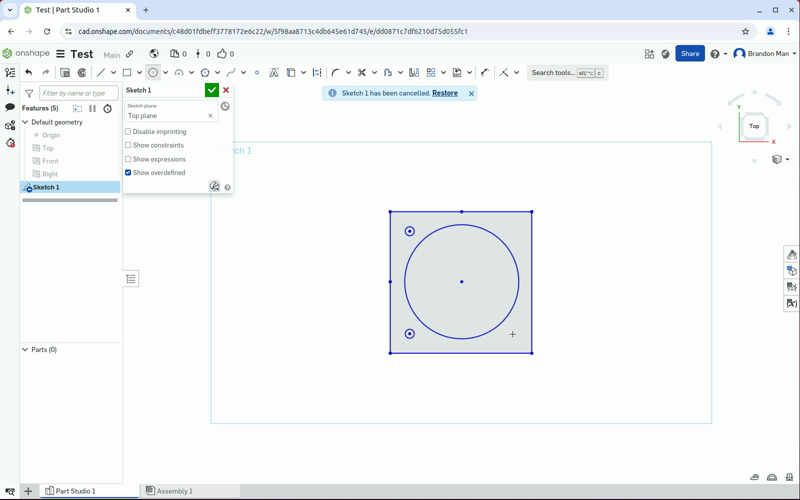
mouse_move(517, 333)
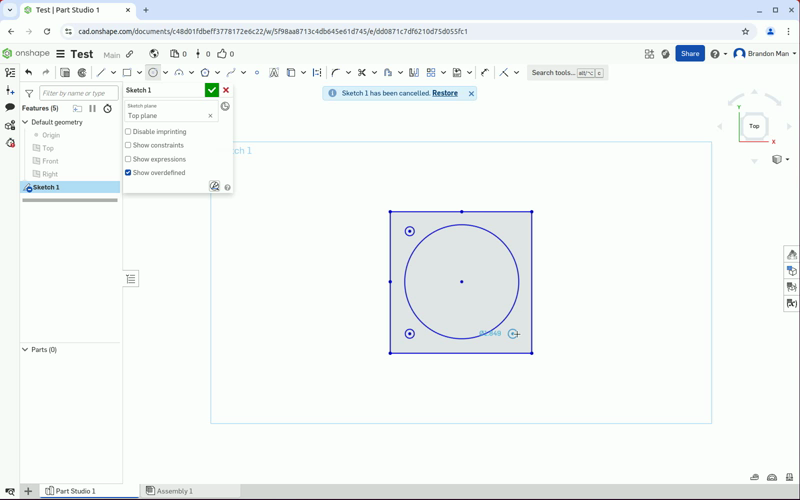
click(517, 333)
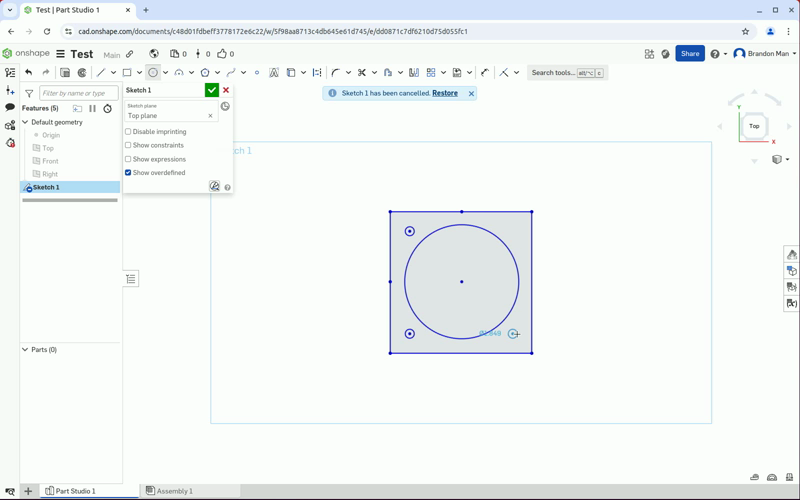
key(esc)
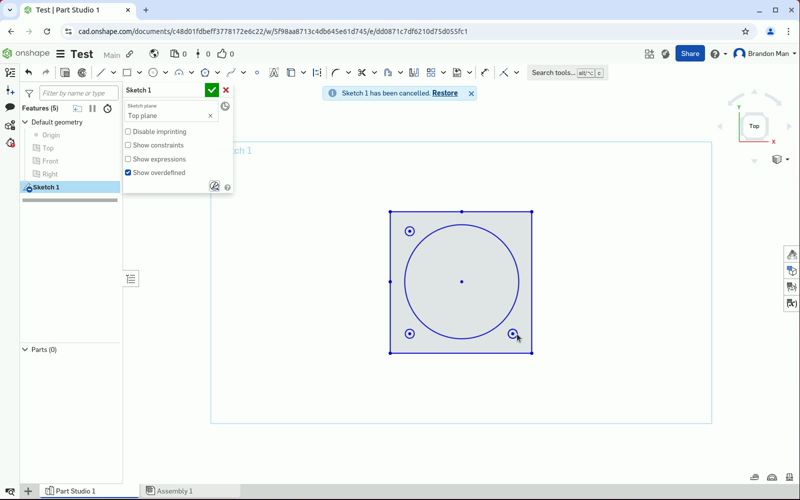
key(c)
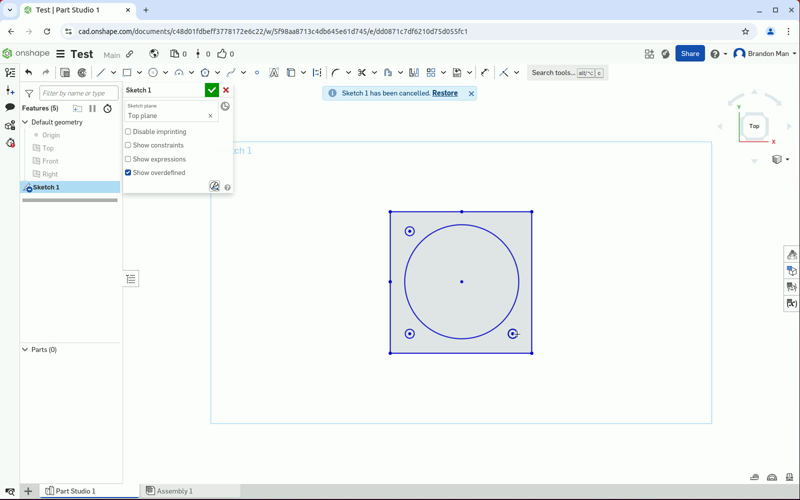
key_down(shift)
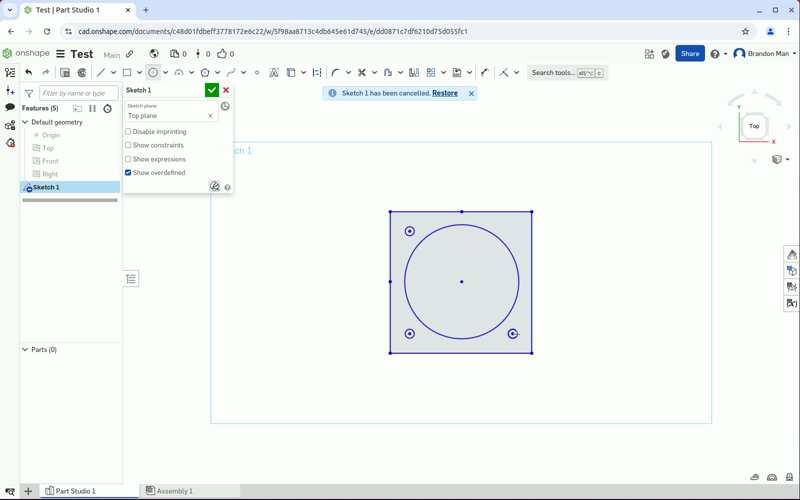
mouse_move(512, 231)
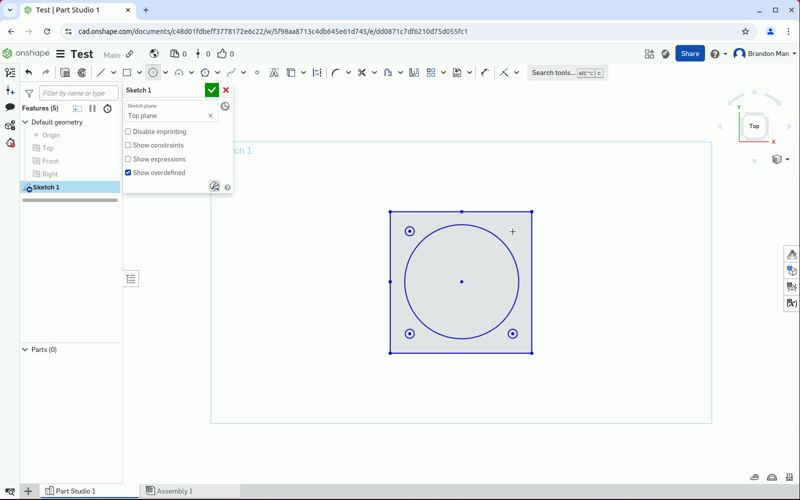
click(512, 231)
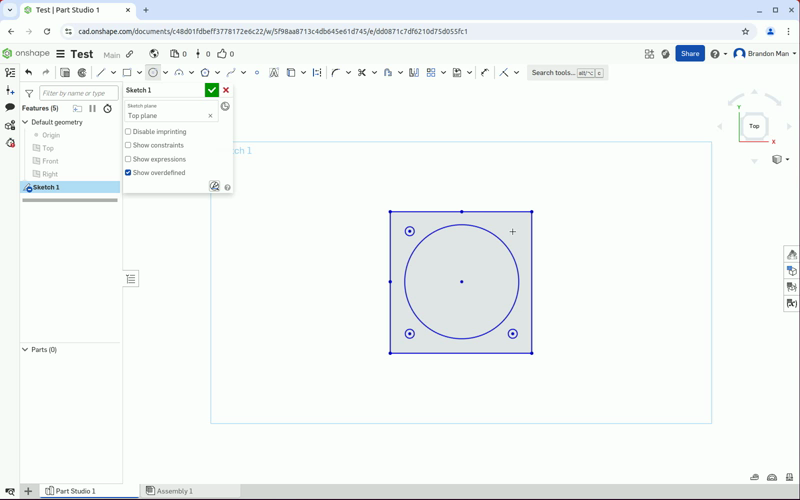
key_up(shift)
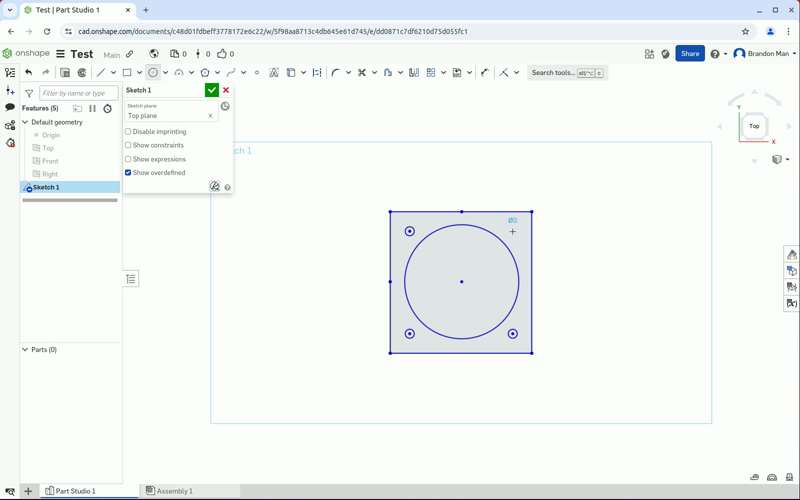
mouse_move(517, 231)
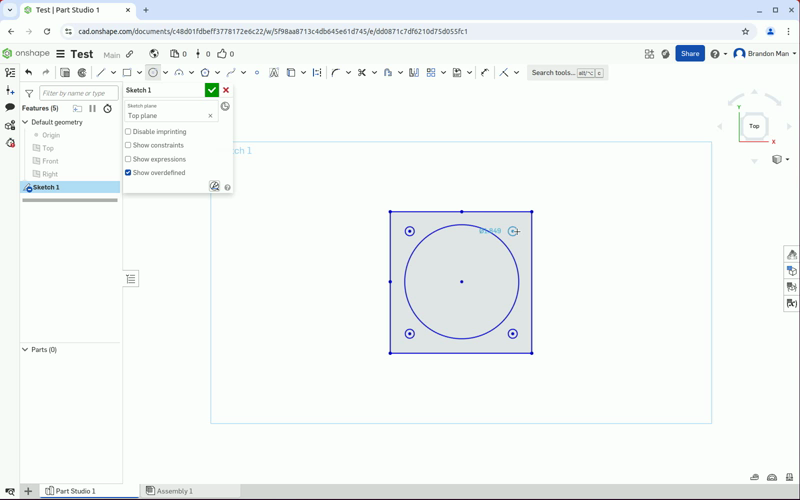
click(517, 231)
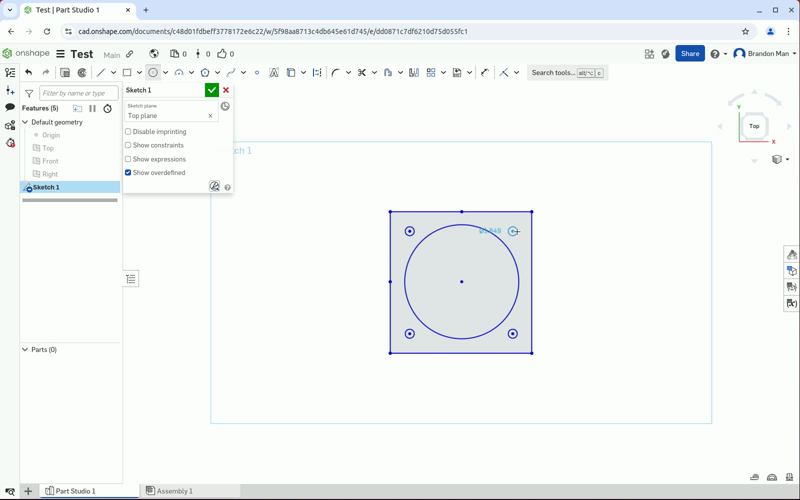
key(esc)
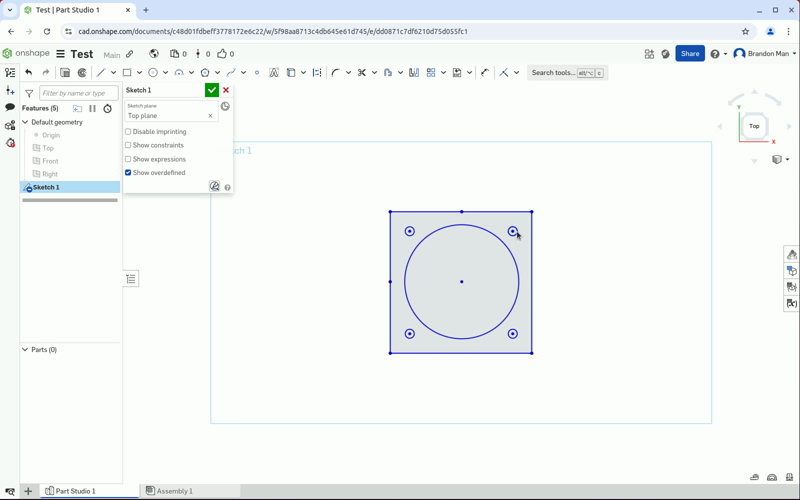
mouse_move(523, 252)
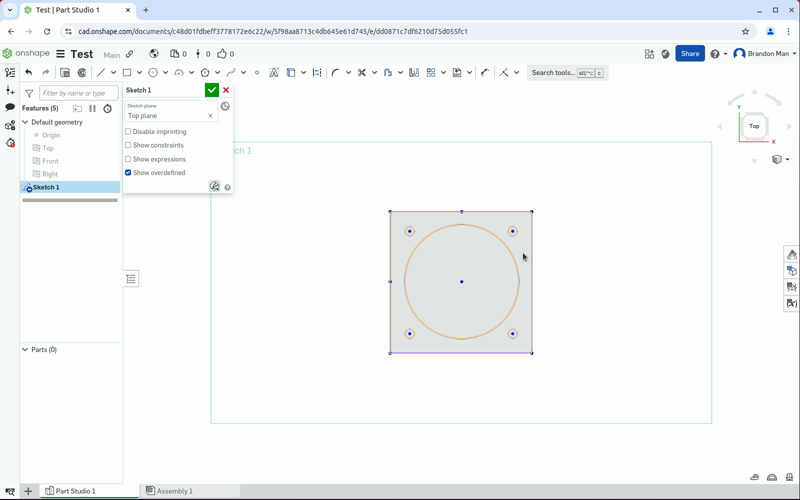
click(523, 252)
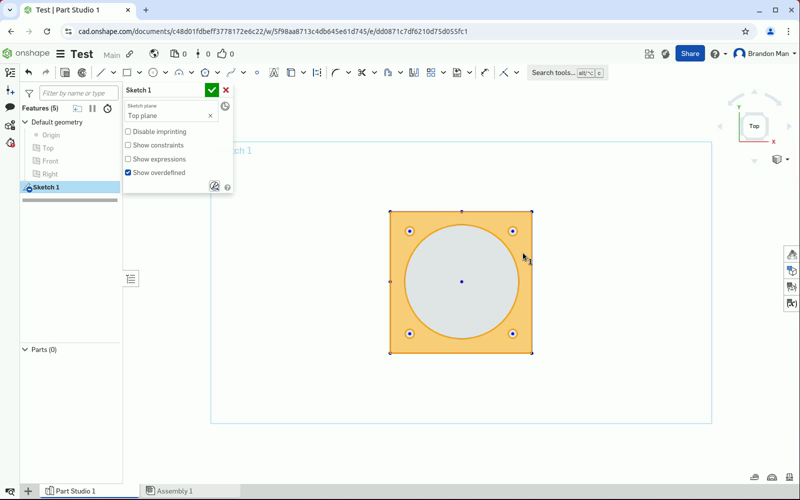
mouse_move(73, 352)
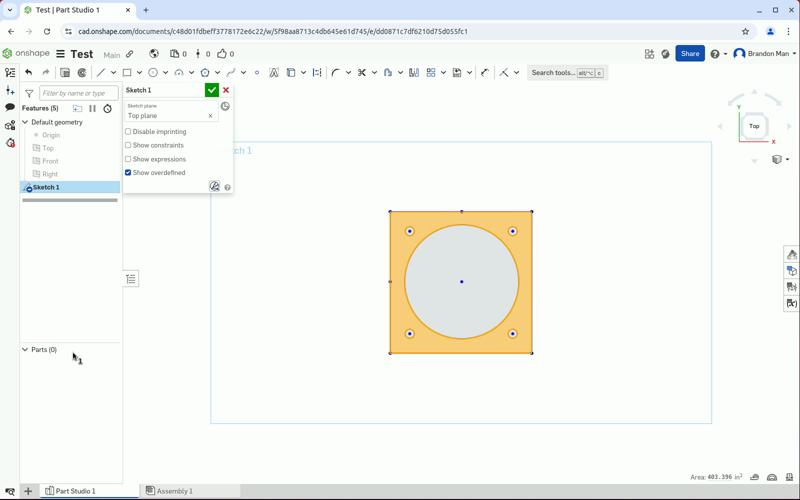
key(shift+y)
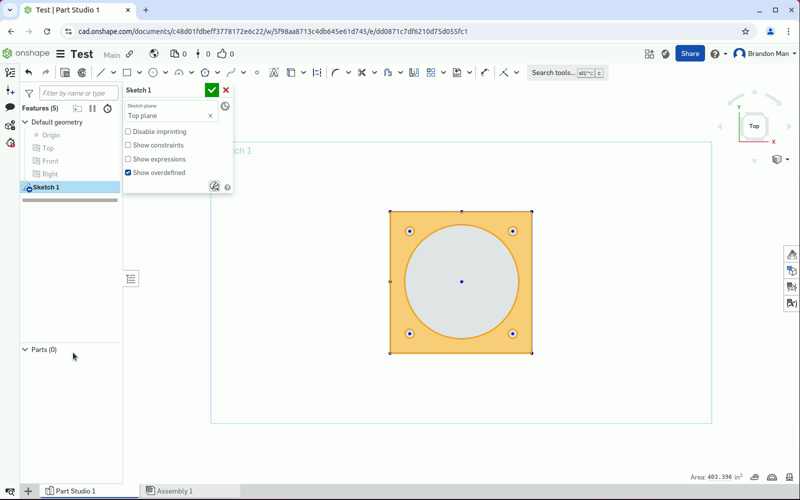
key(shift+e)
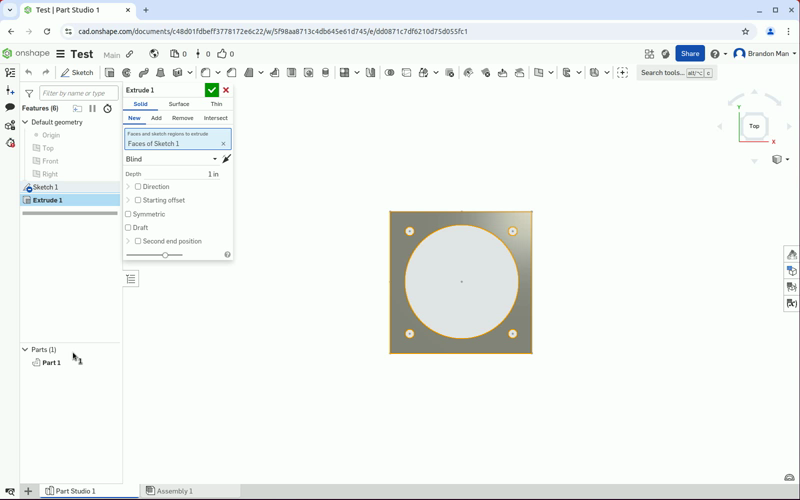
mouse_move(143, 106)
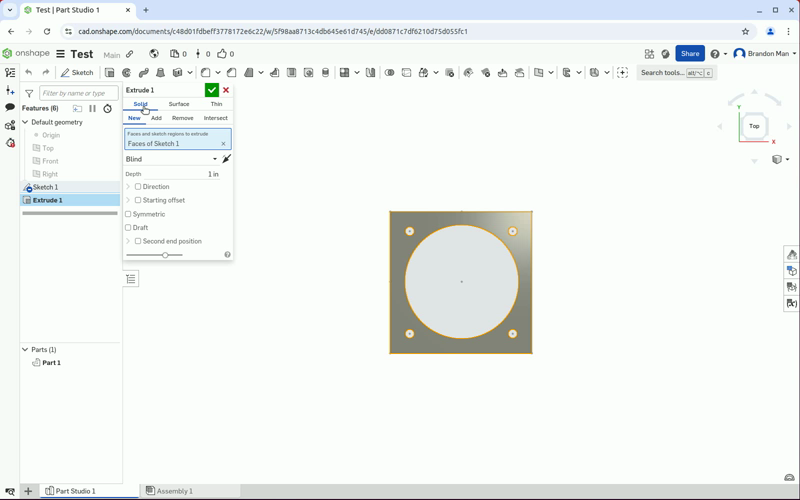
click(143, 106)
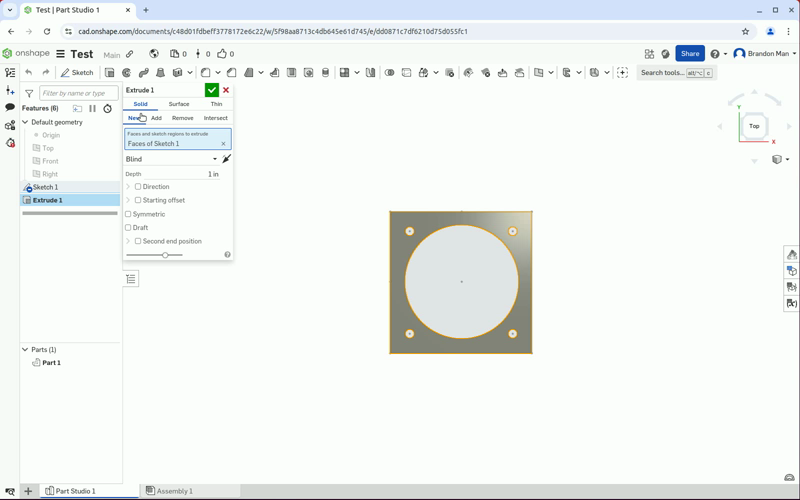
mouse_move(137, 120)
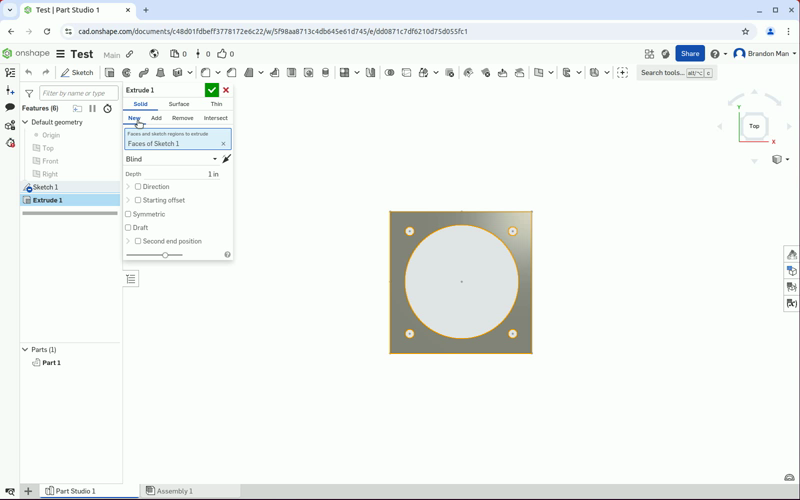
click(137, 120)
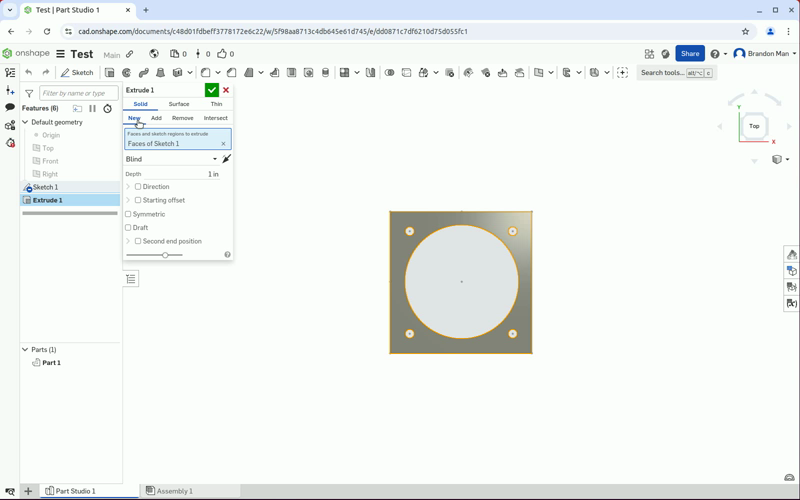
key(tab, 4)
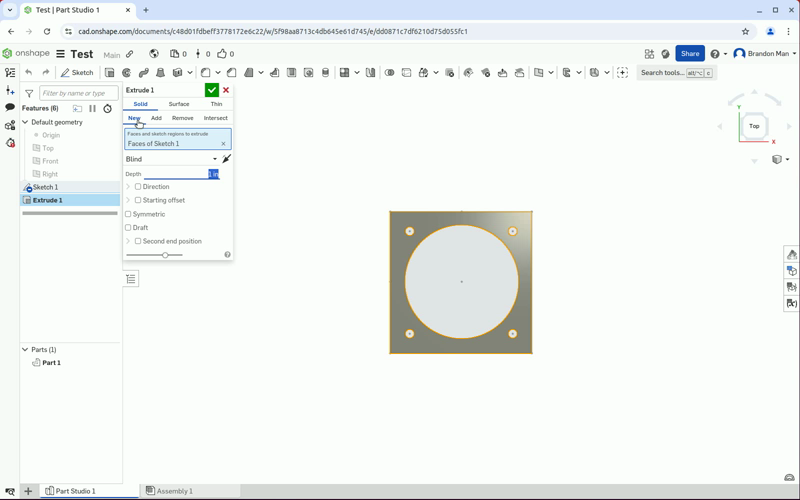
text(-4.333)
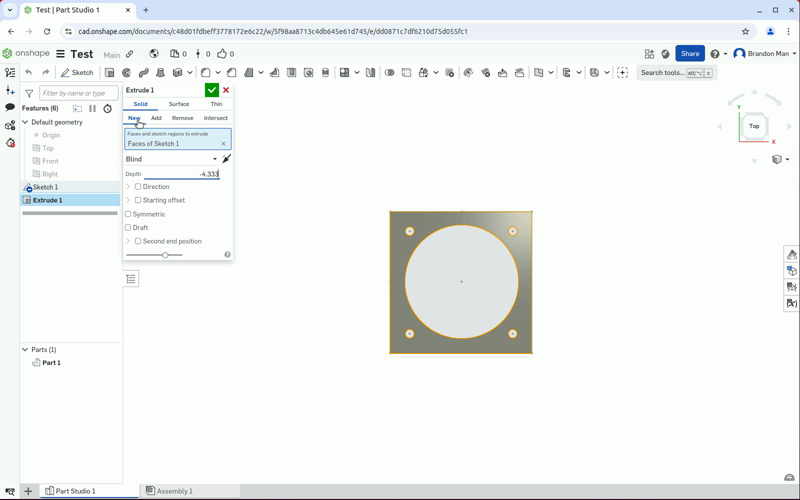
key(enter)
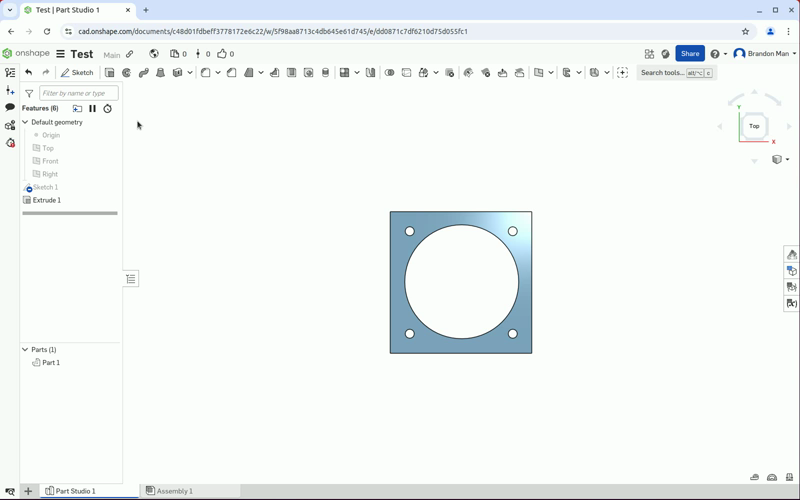
key(shift+h)
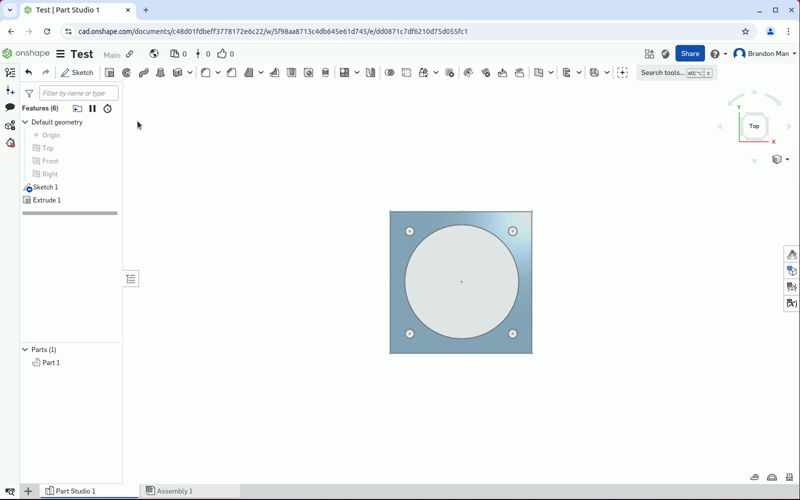
key(shift+h)
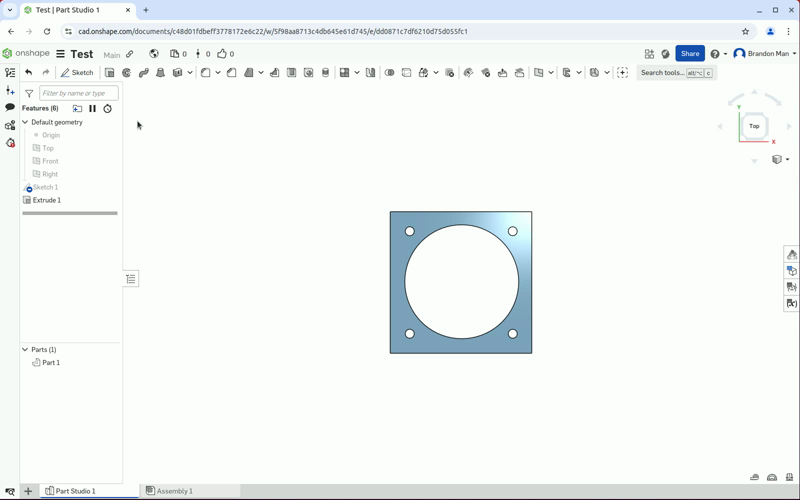
mouse_move(73, 189)
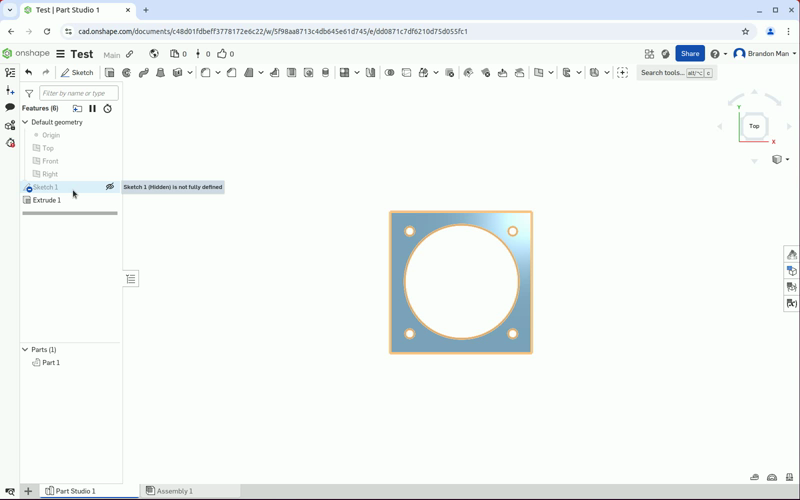
click(73, 189)
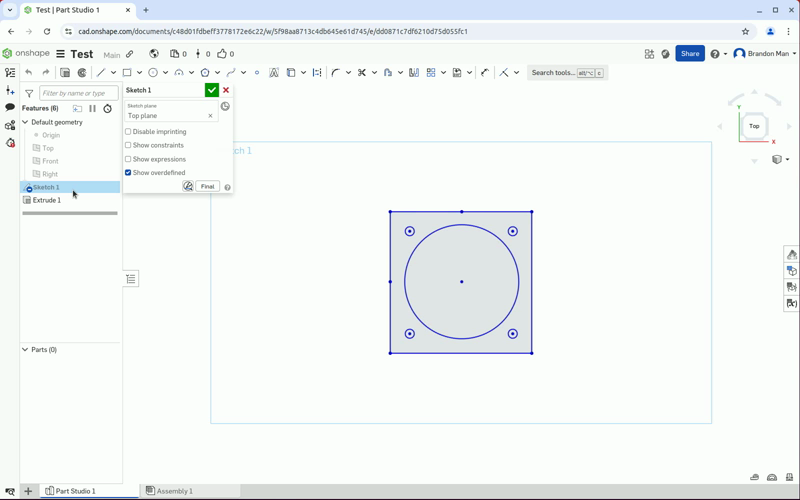
mouse_move(229, 92)
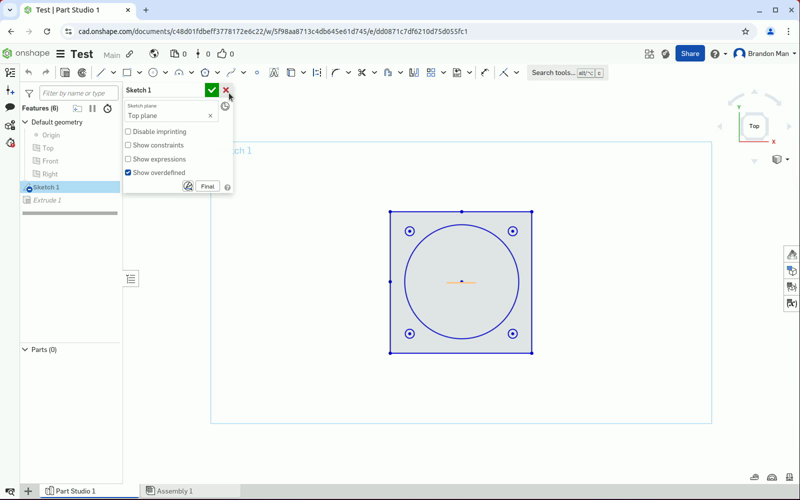
click(229, 92)
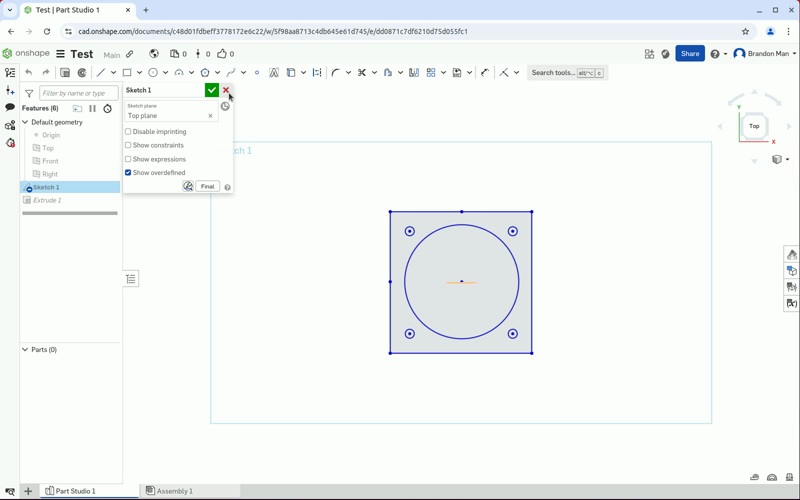
key(shift+s)
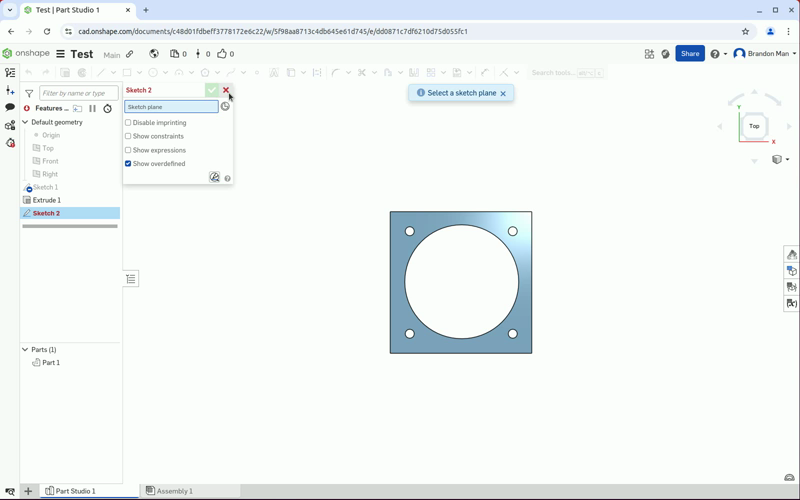
mouse_move(73, 150)
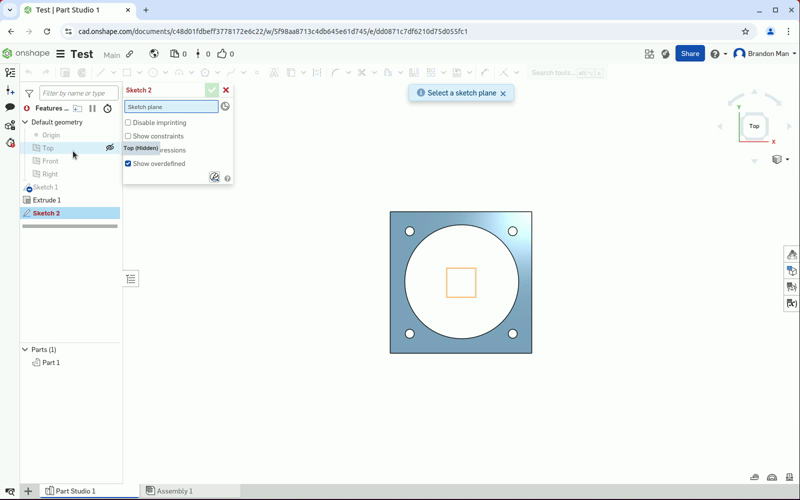
click(73, 150)
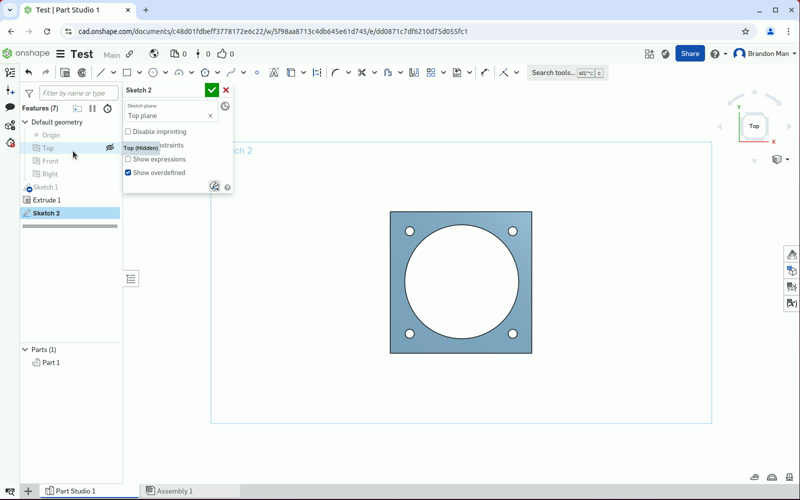
mouse_move(73, 352)
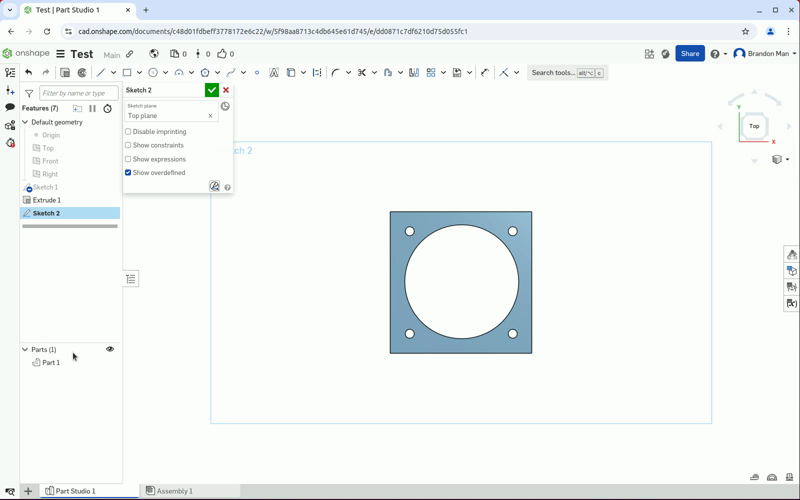
key(y)
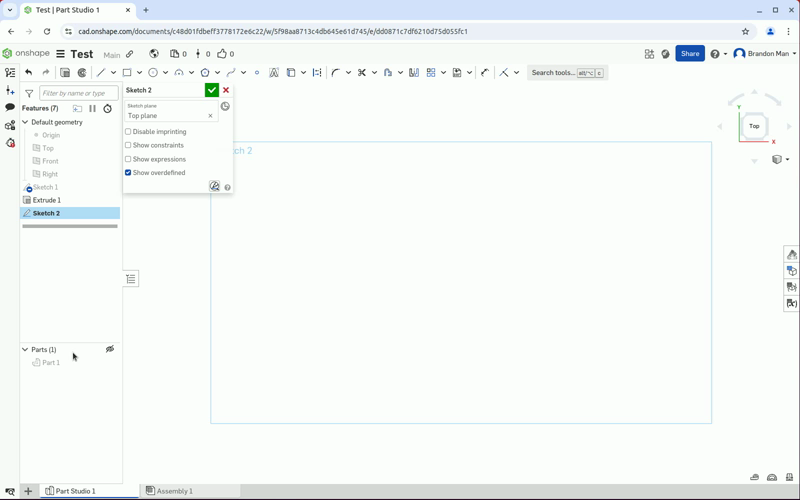
key(l)
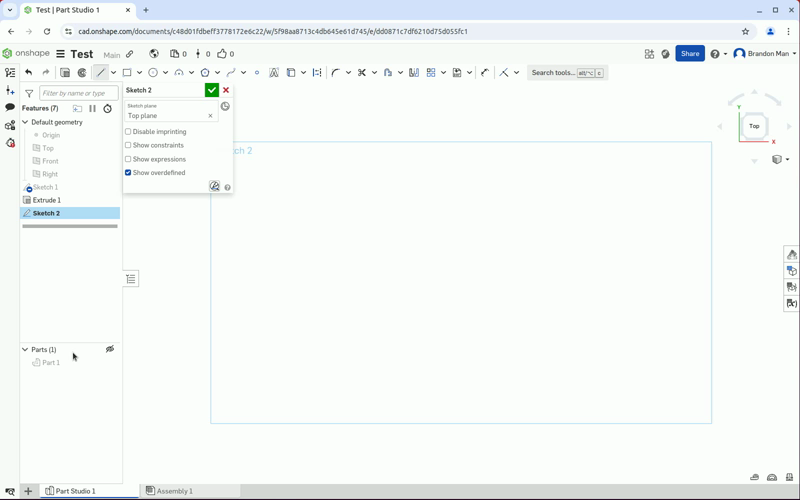
key_down(shift)
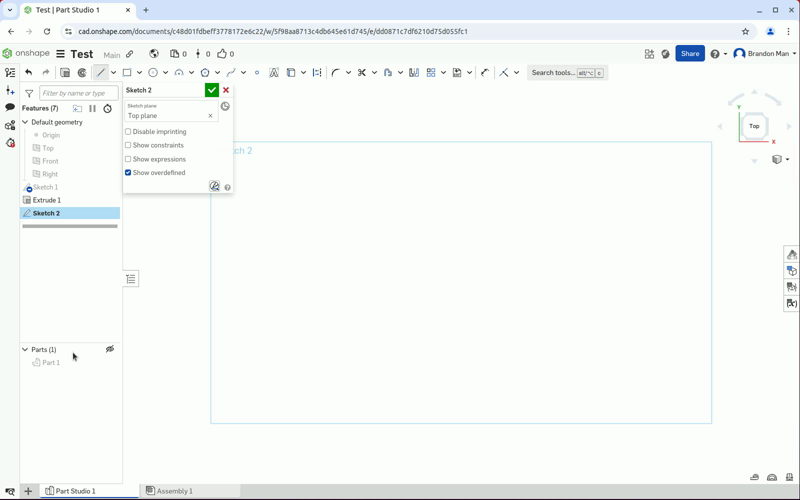
mouse_move(390, 374)
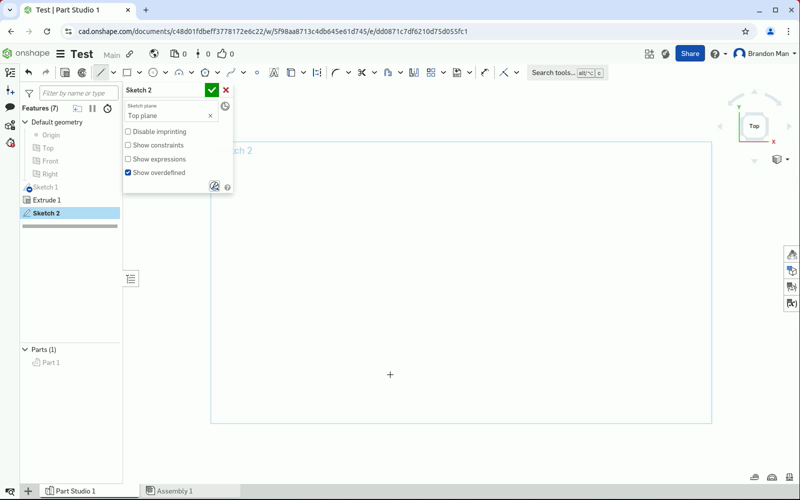
click(390, 374)
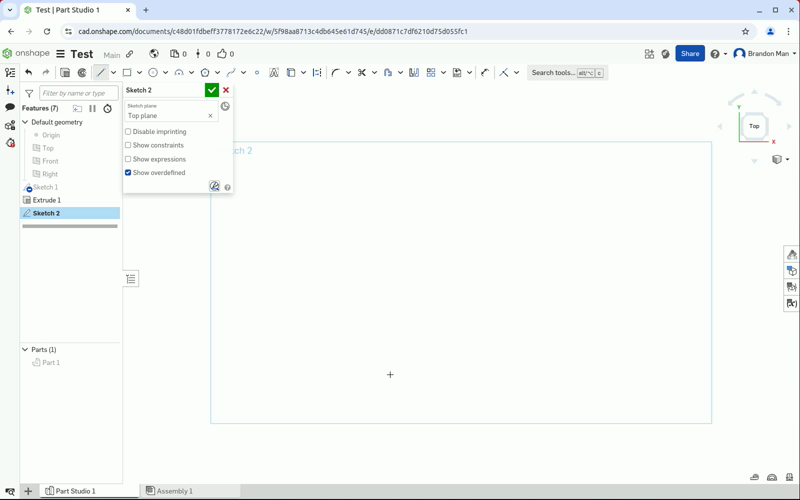
key_up(shift)
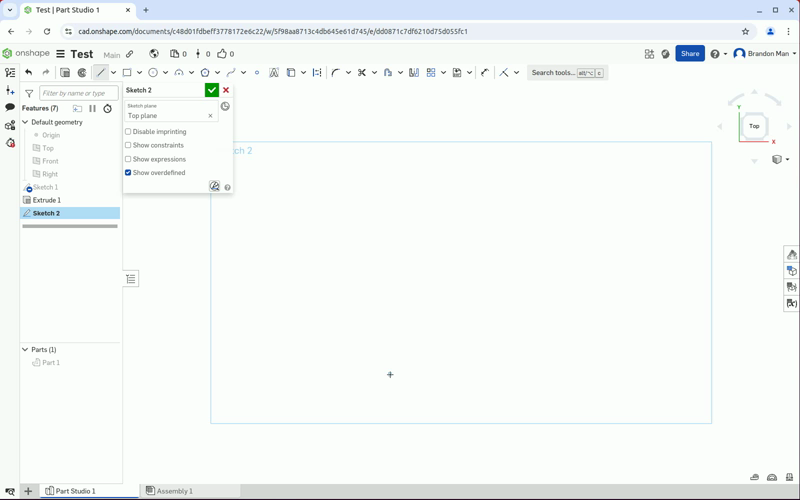
key_down(shift)
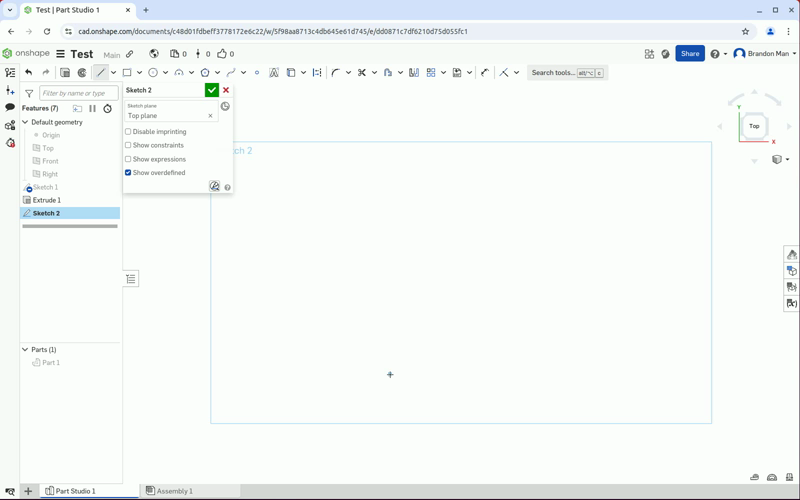
mouse_move(531, 374)
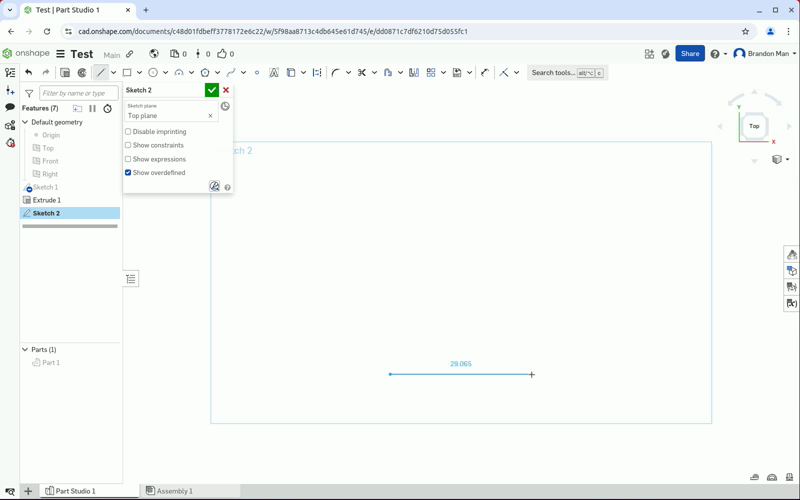
click(531, 374)
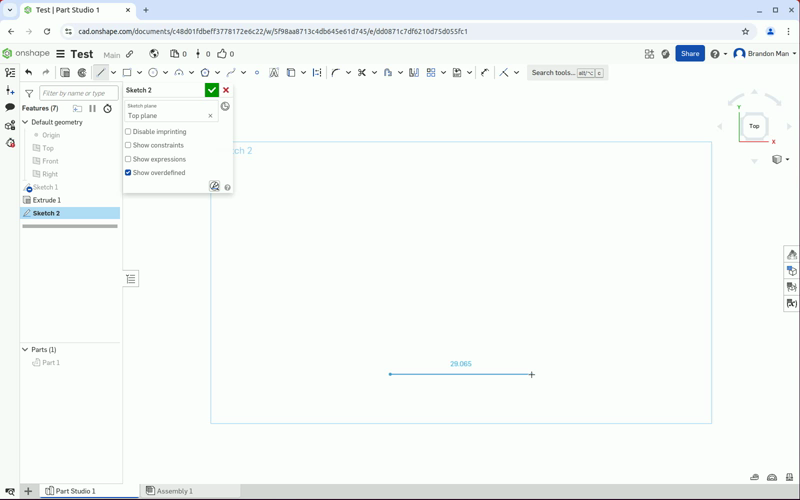
key_up(shift)
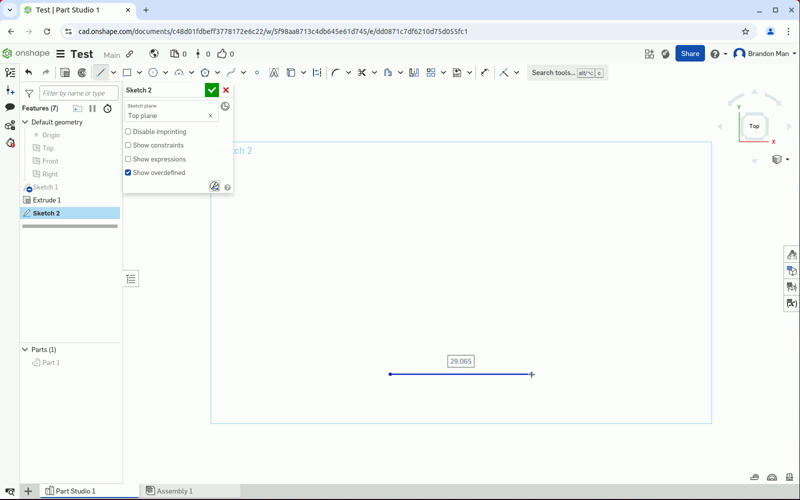
key_down(shift)
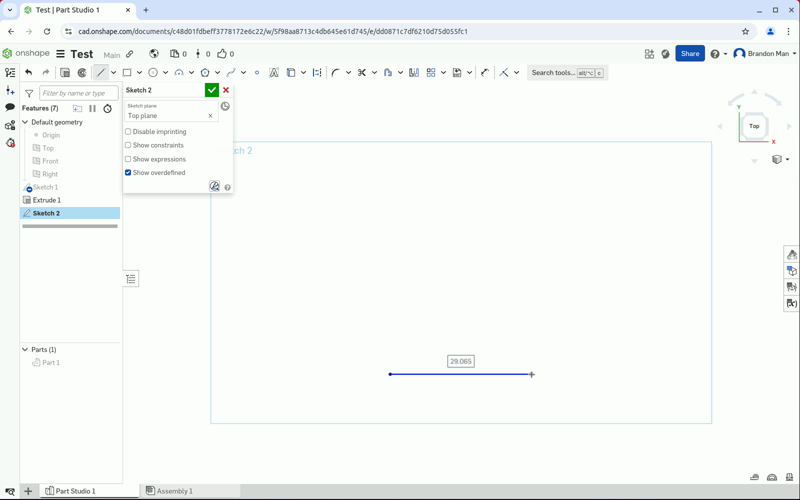
mouse_move(561, 374)
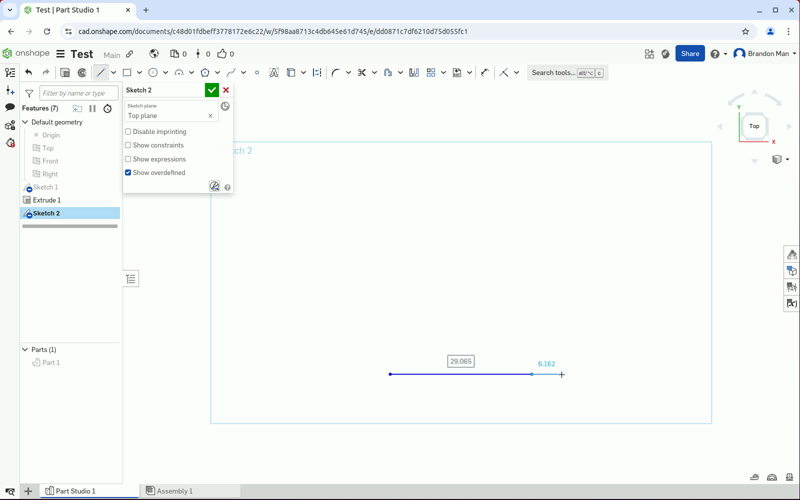
mouse_move(531, 353)
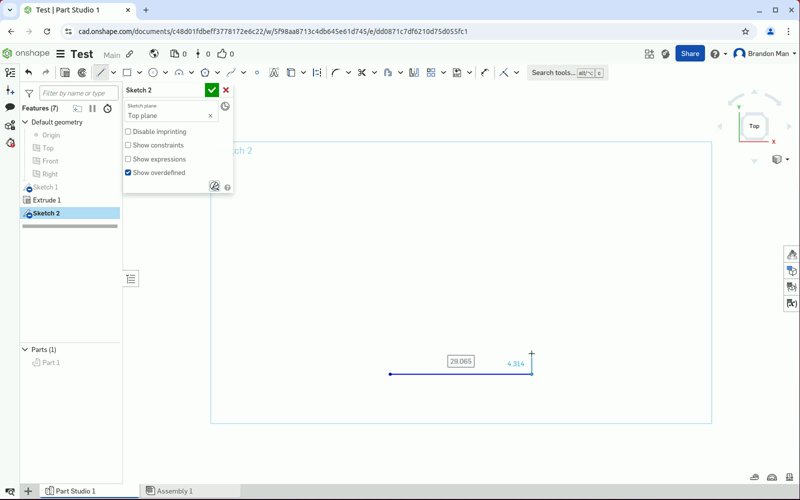
click(531, 353)
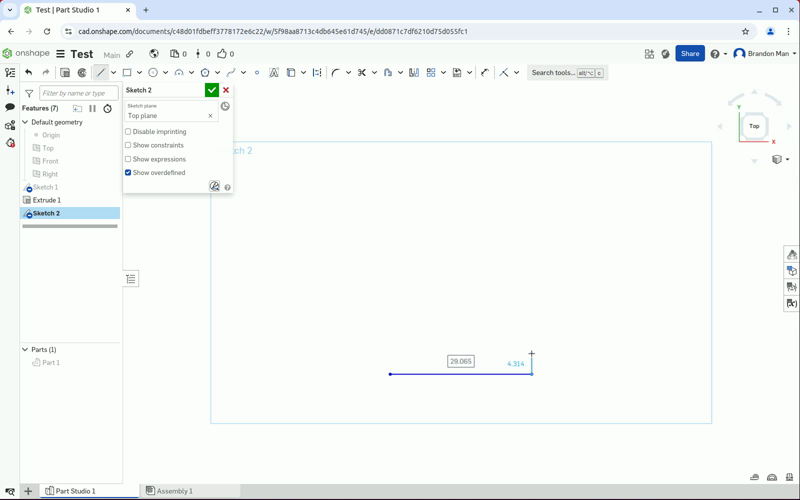
key_up(shift)
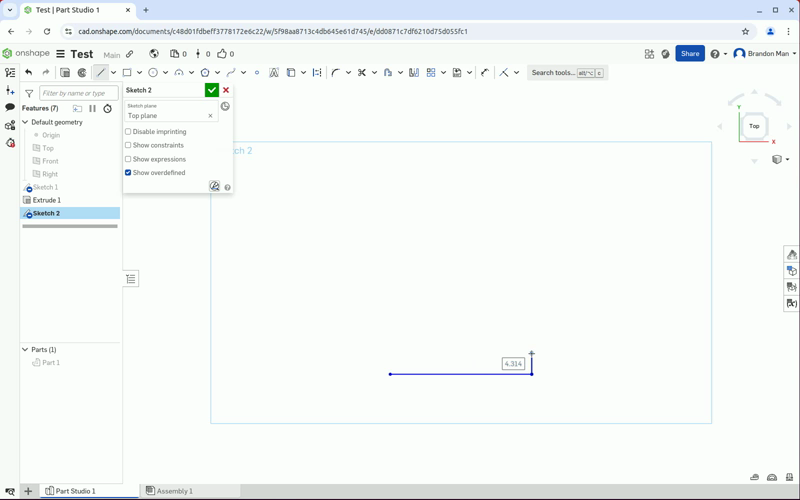
key_down(shift)
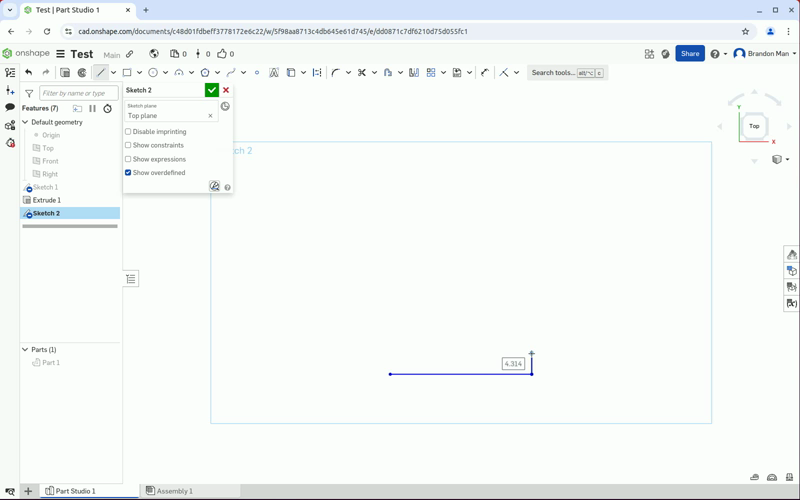
mouse_move(390, 353)
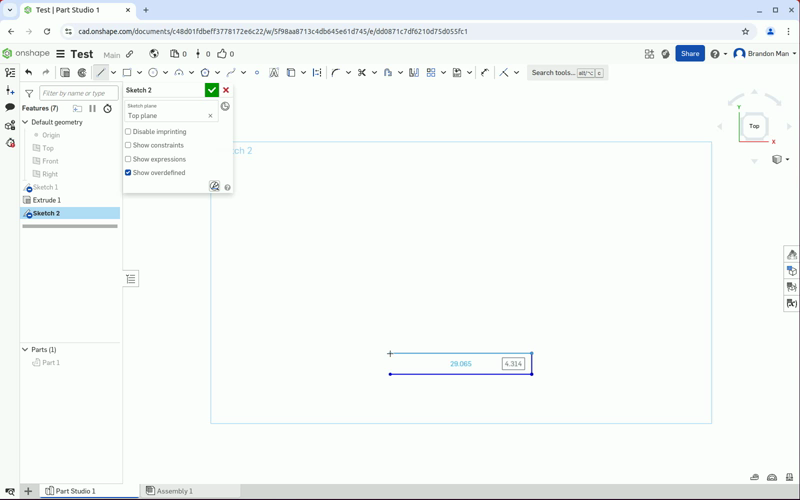
click(390, 353)
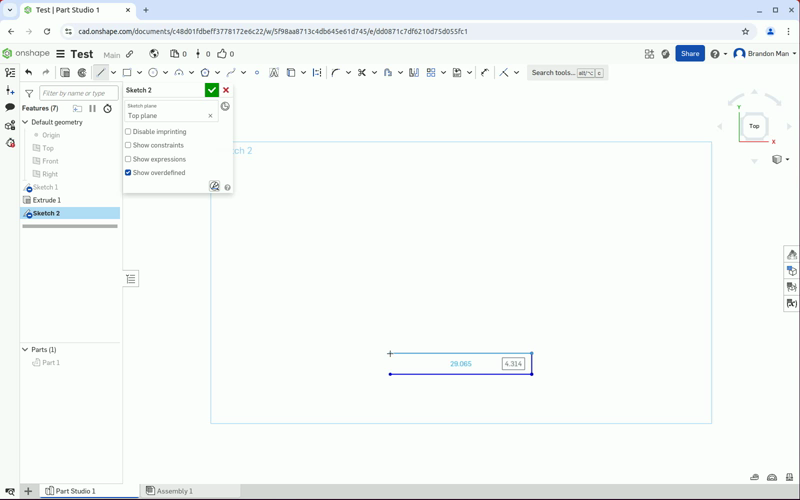
key_up(shift)
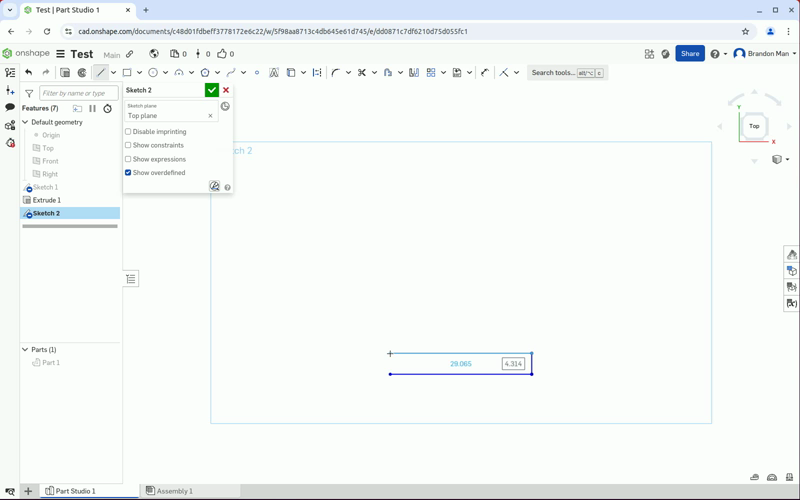
mouse_move(420, 353)
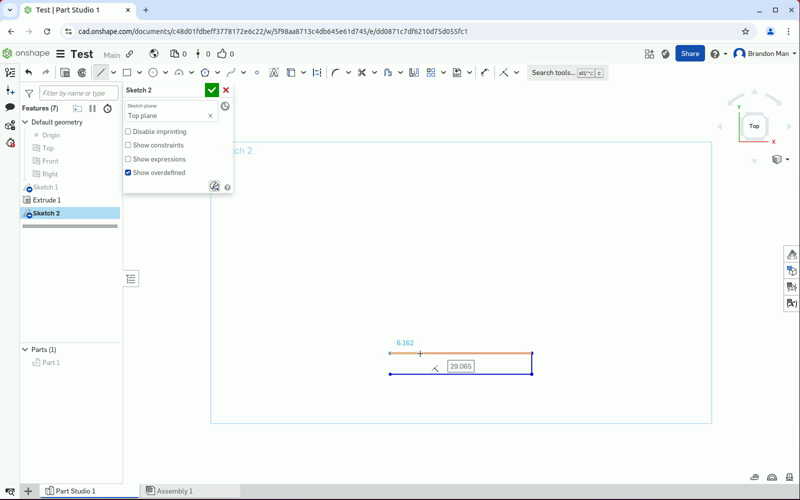
key_down(shift)
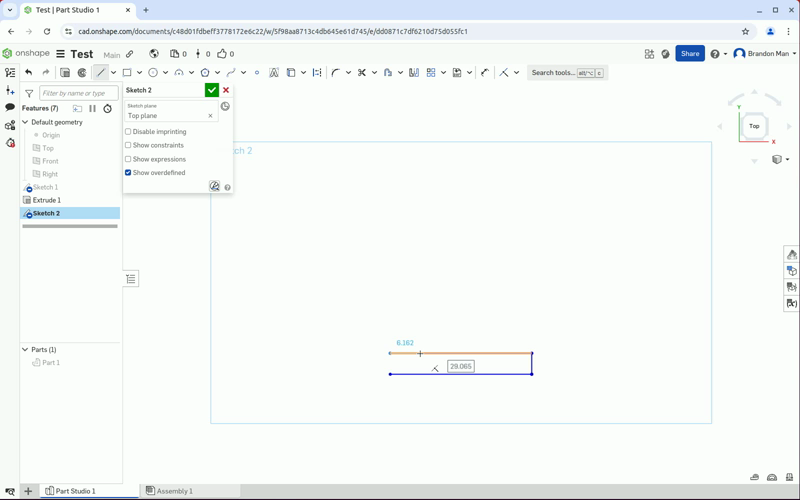
mouse_move(390, 374)
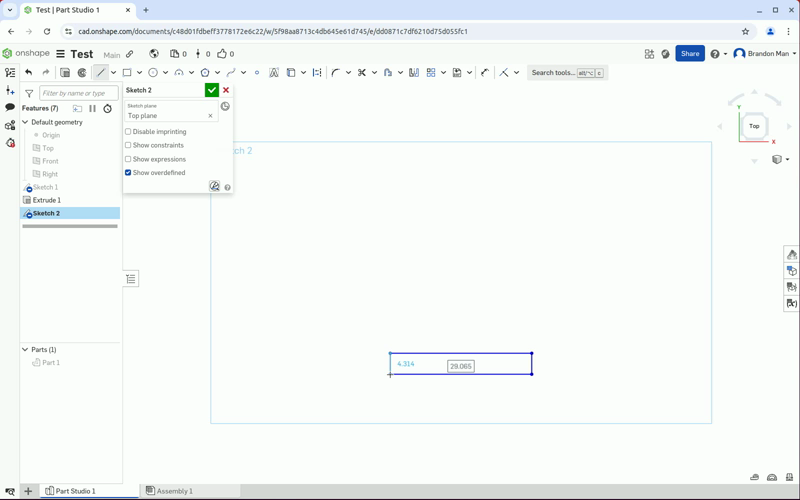
key_up(shift)
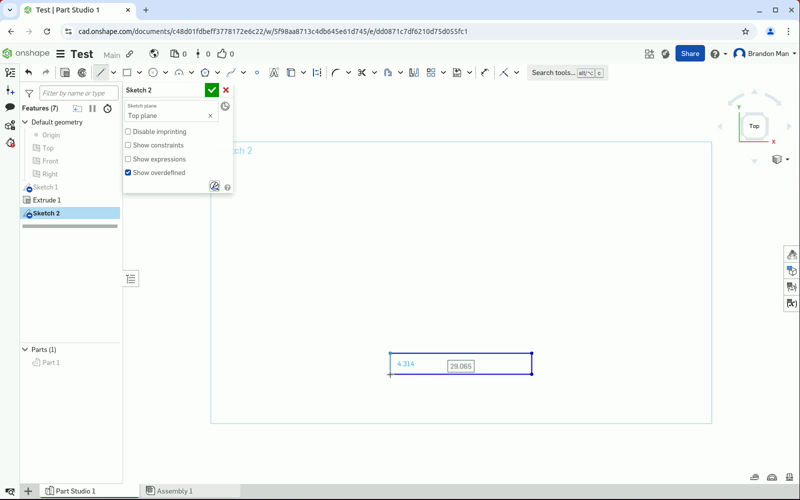
click(390, 374)
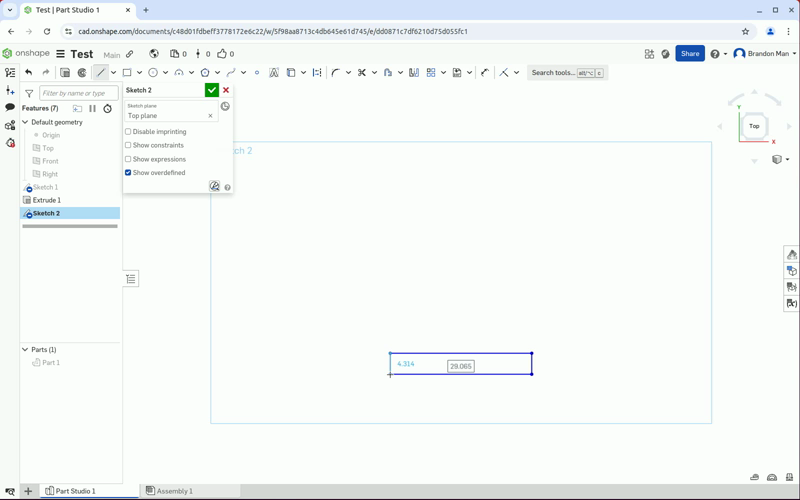
key(esc)
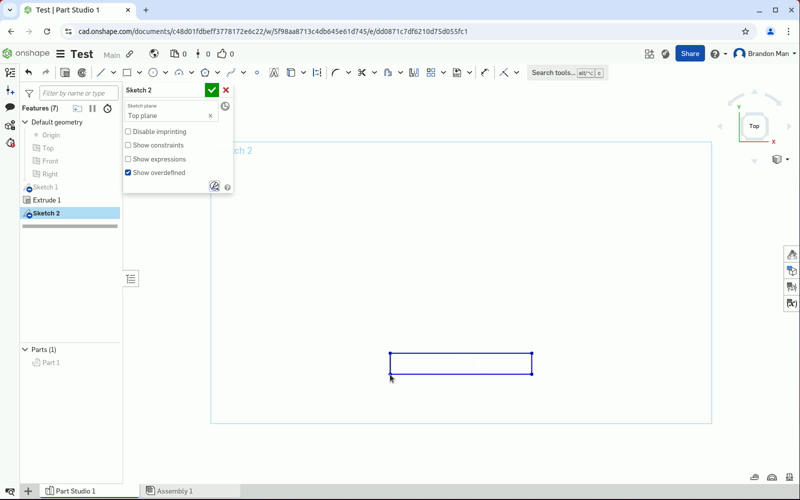
mouse_move(481, 367)
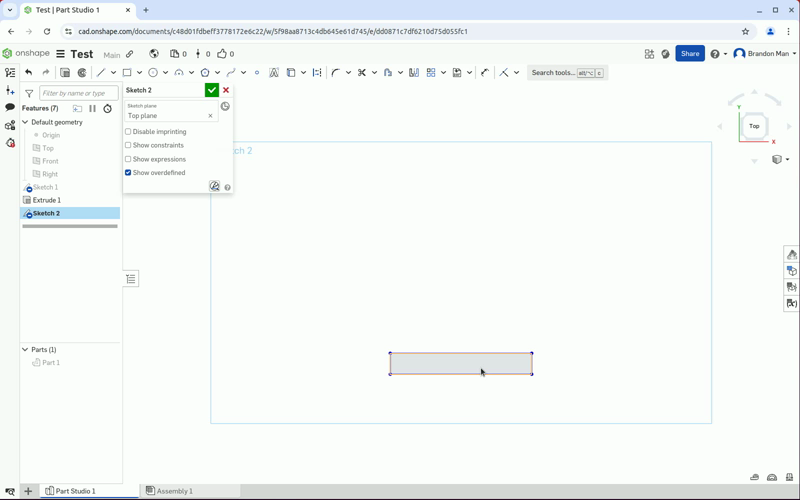
click(481, 367)
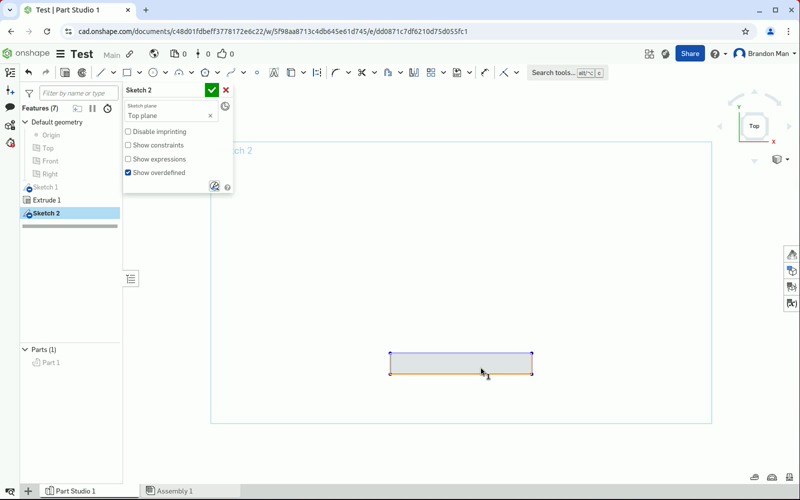
mouse_move(73, 352)
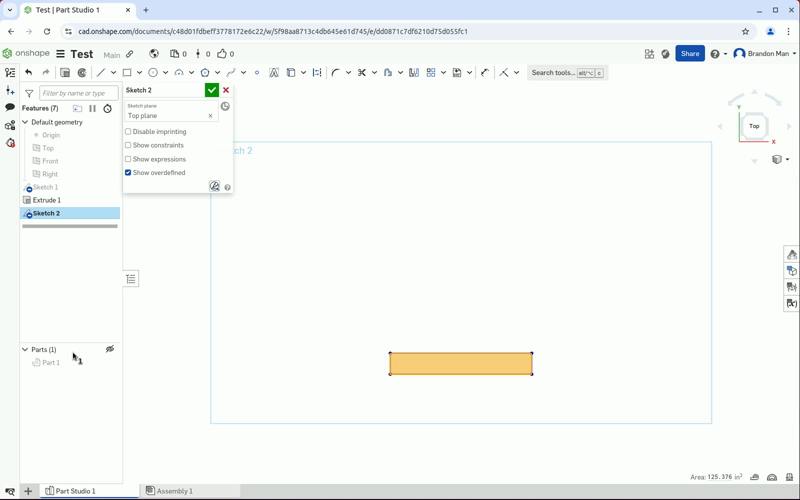
key(shift+y)
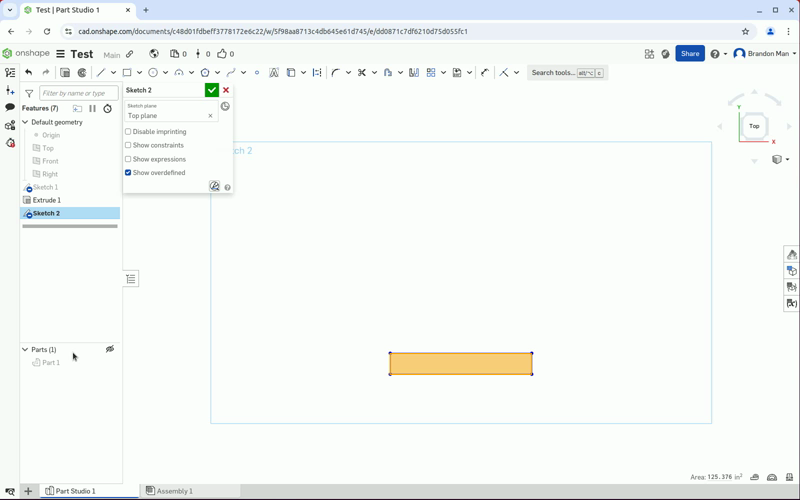
key(shift+e)
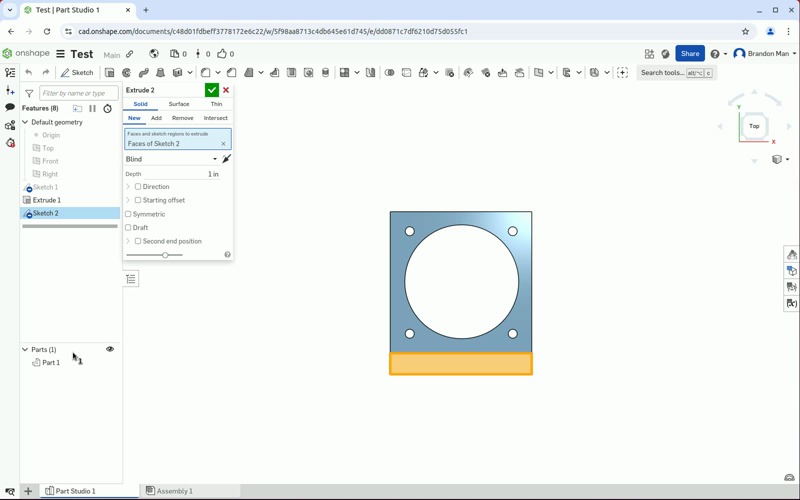
mouse_move(143, 106)
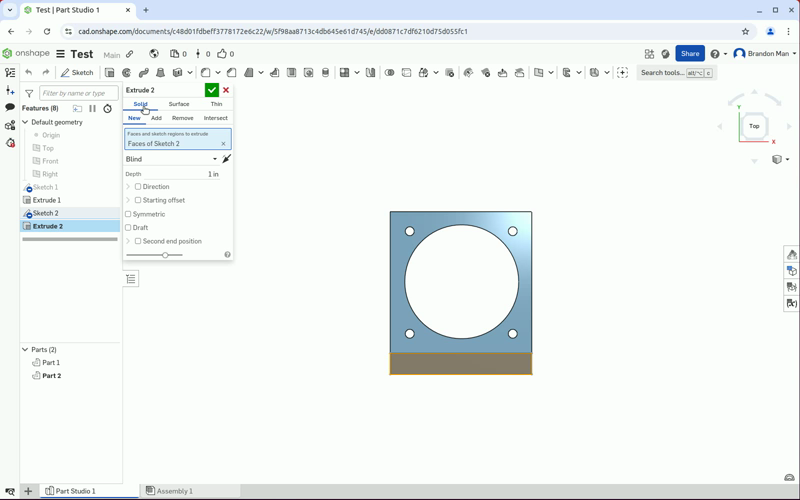
click(143, 106)
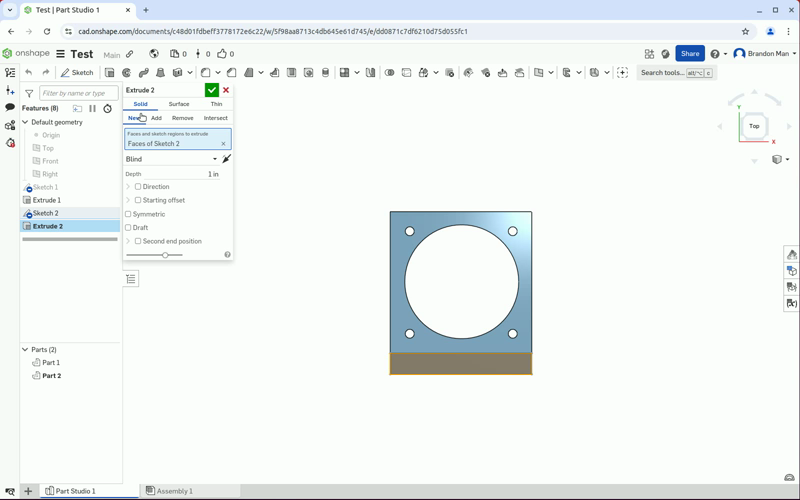
mouse_move(137, 120)
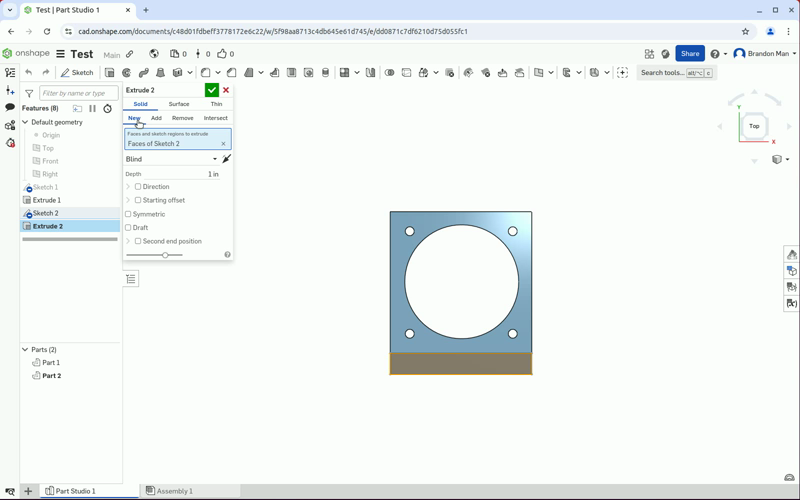
click(137, 120)
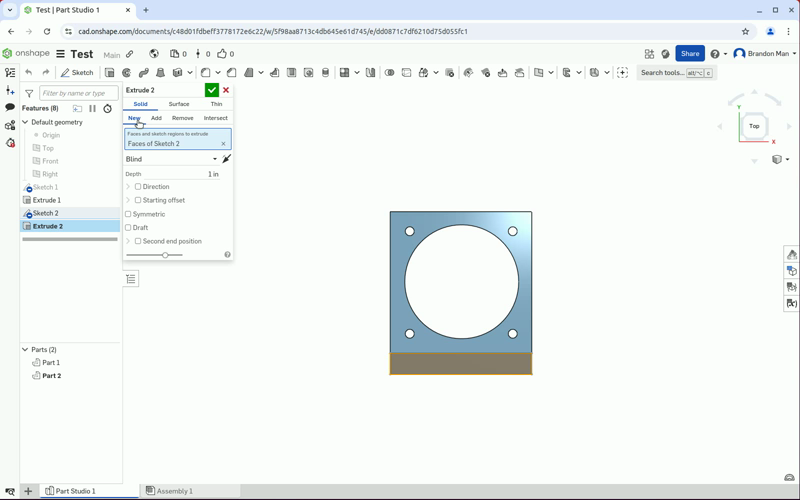
key(tab, 4)
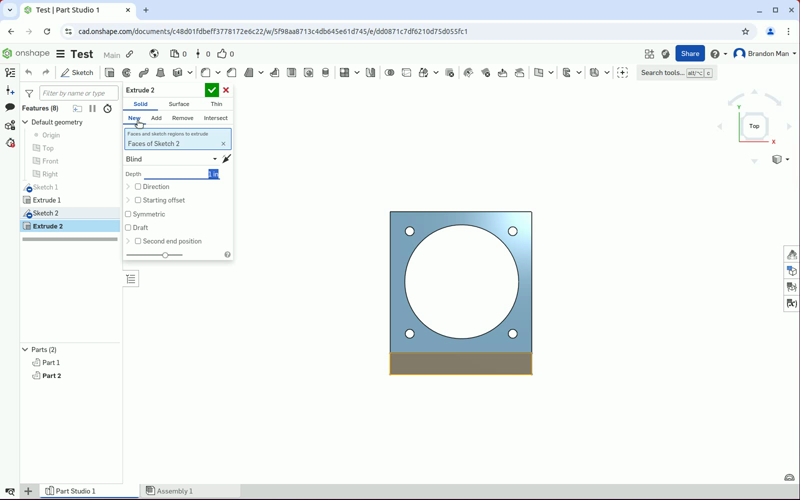
text(-4.333)
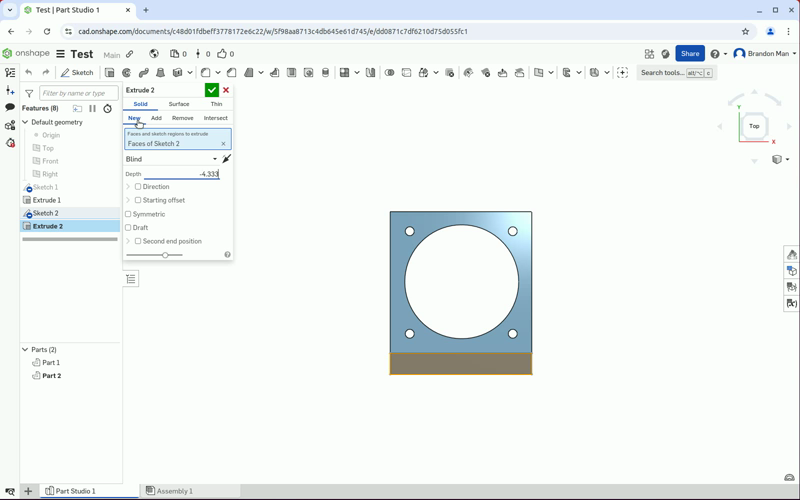
key(enter)
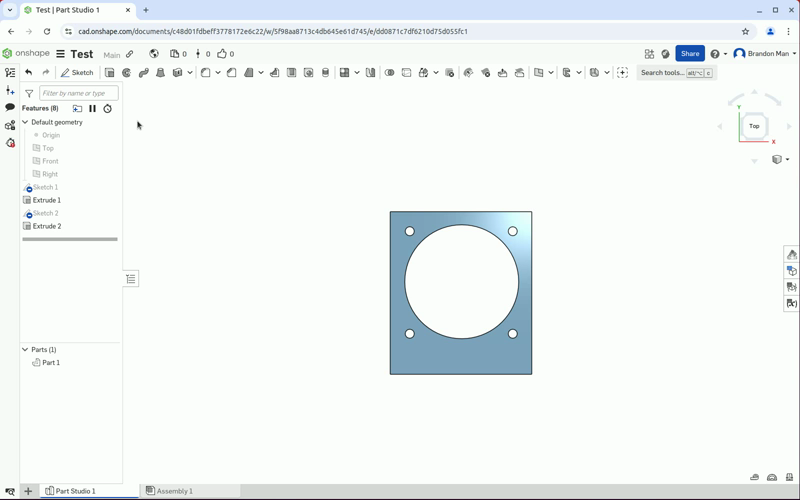
key(shift+h)
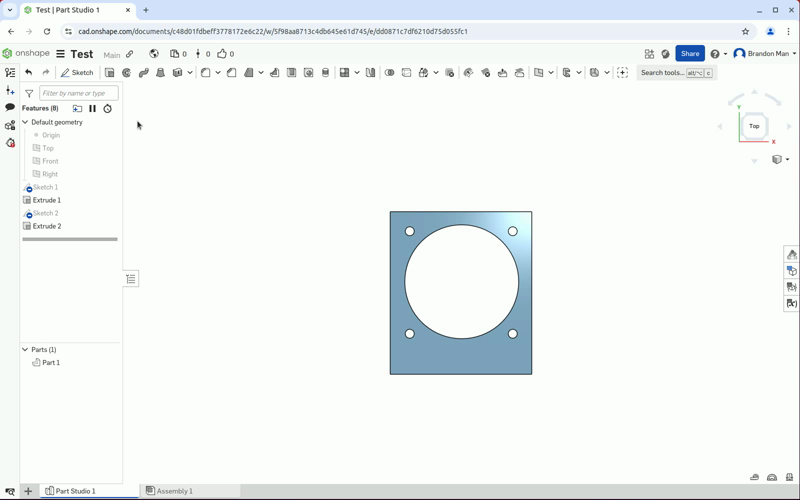
key(shift+h)
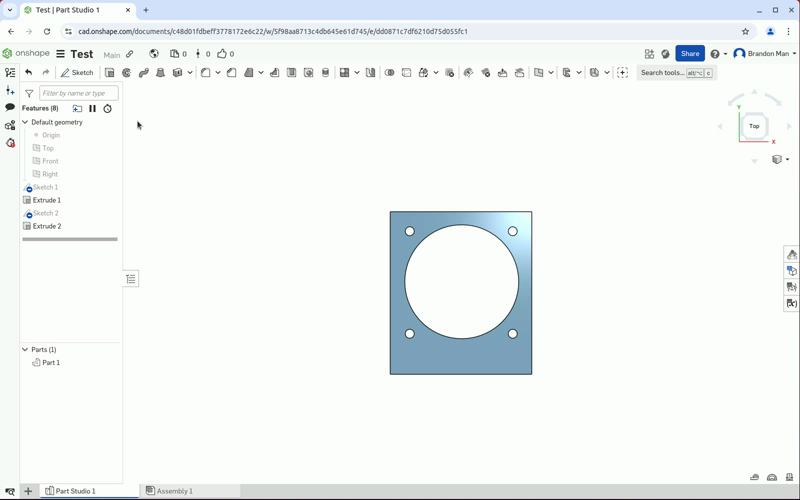
mouse_move(73, 189)
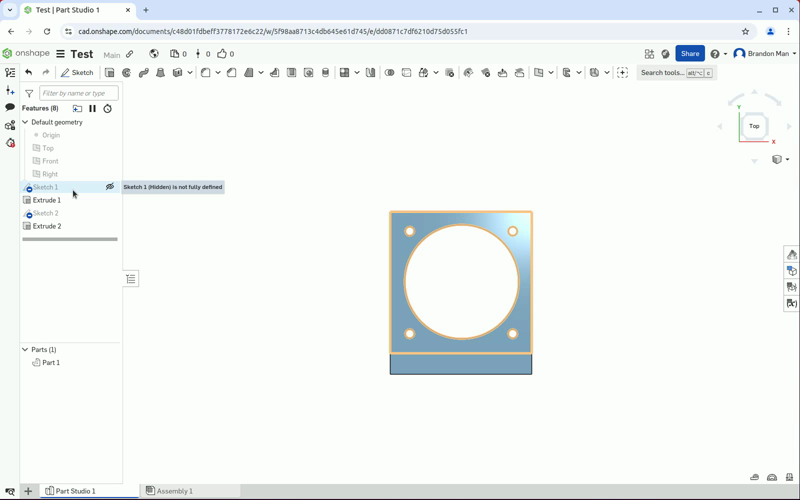
click(73, 189)
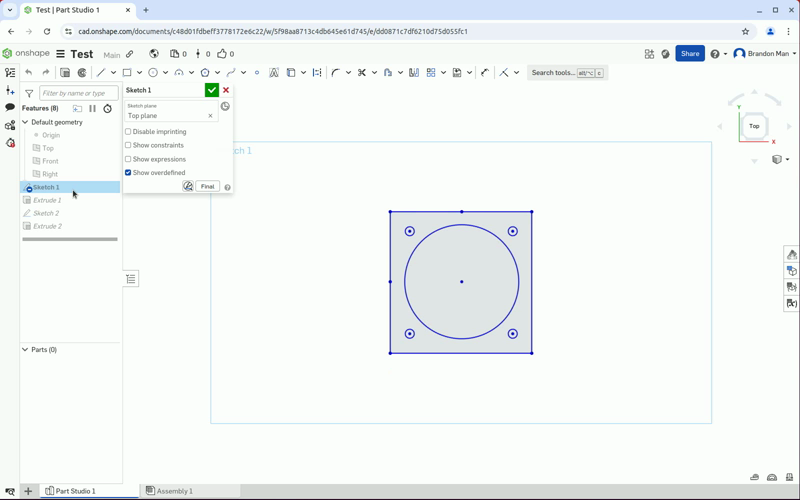
mouse_move(229, 92)
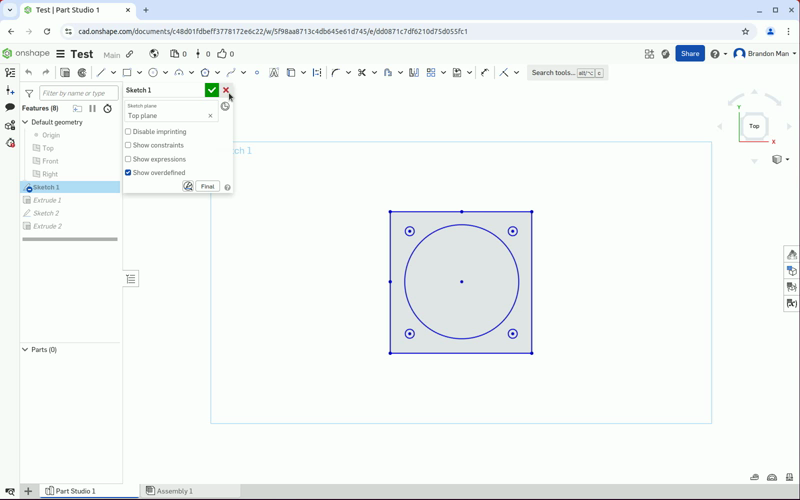
click(229, 92)
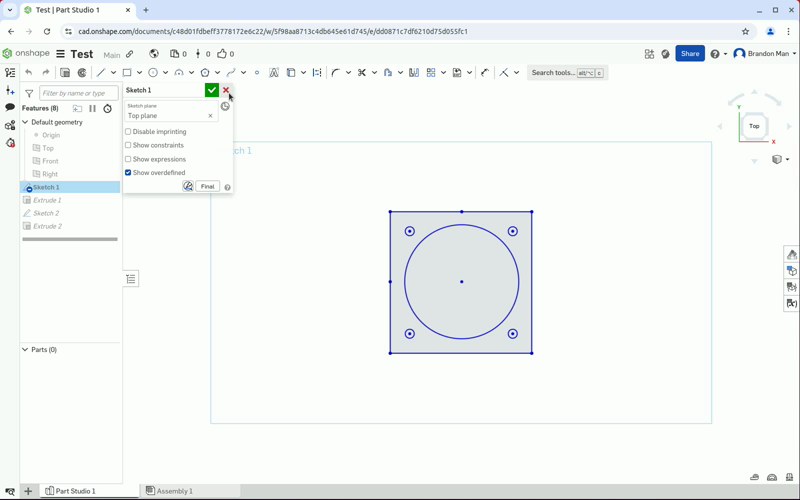
key(shift+s)
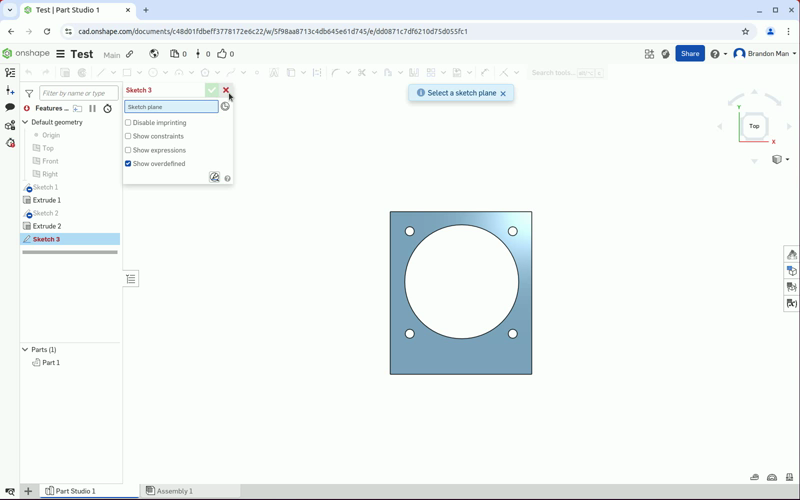
mouse_move(73, 150)
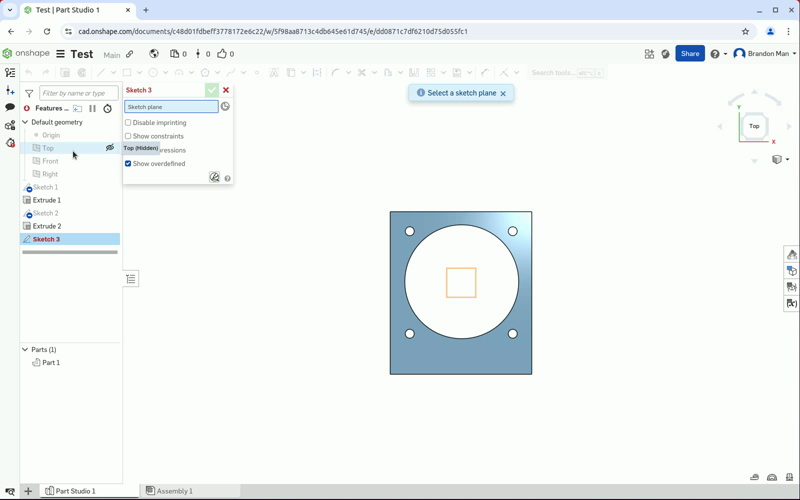
click(73, 150)
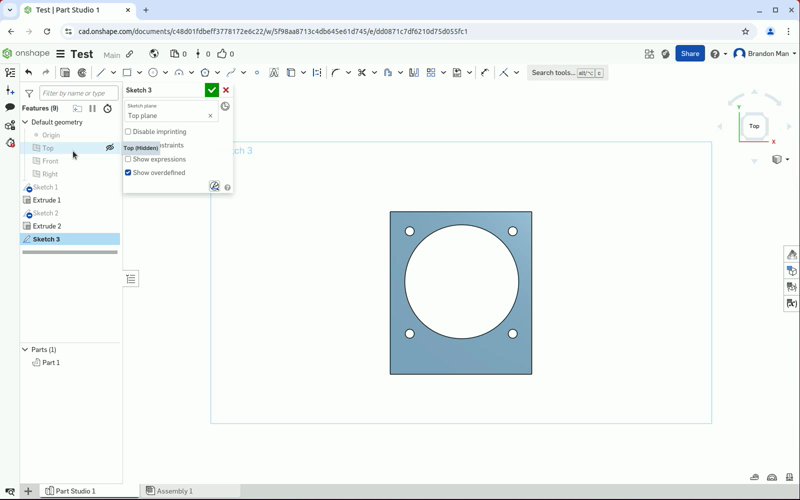
mouse_move(73, 352)
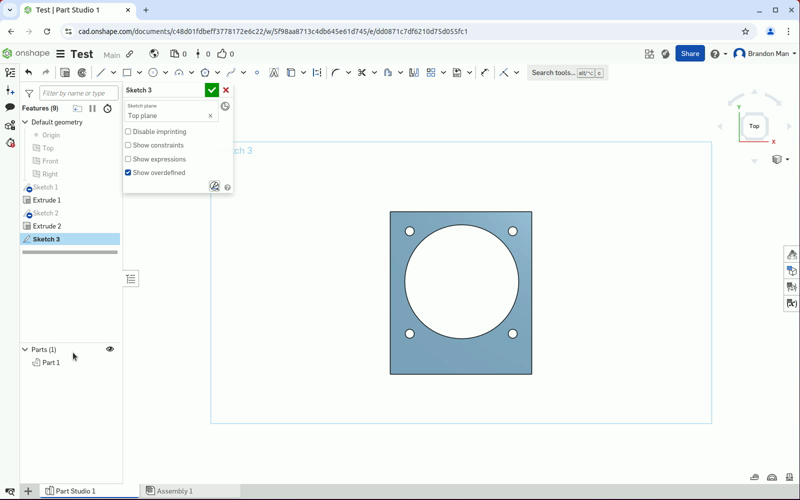
key(y)
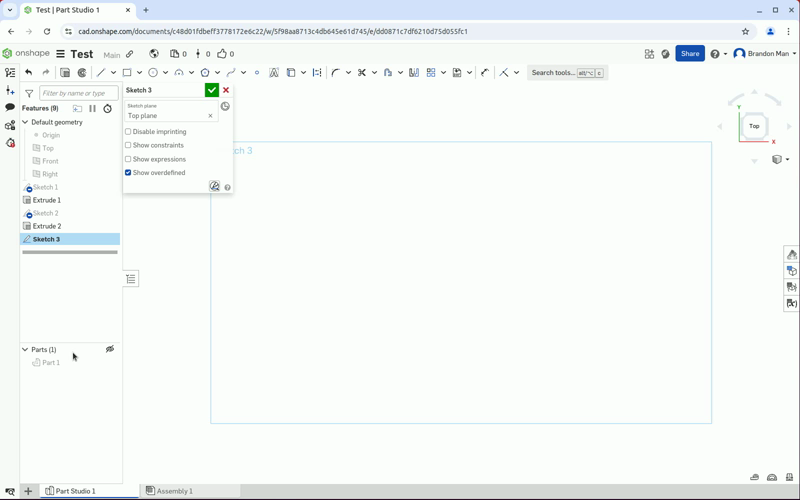
key(l)
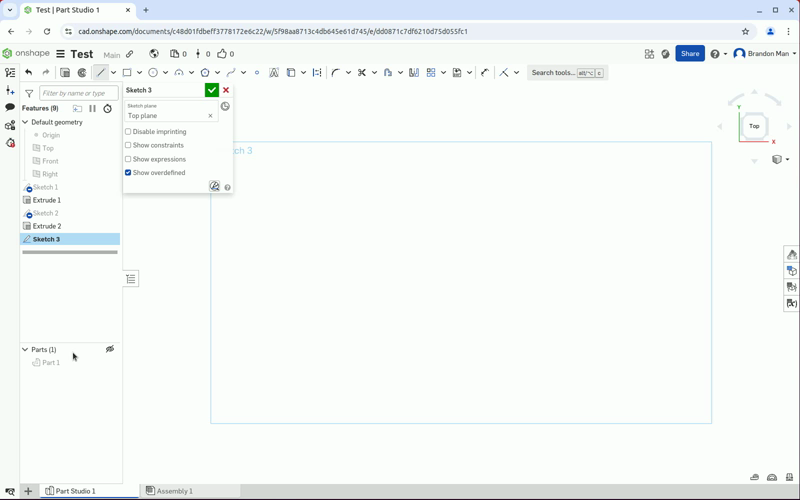
key_down(shift)
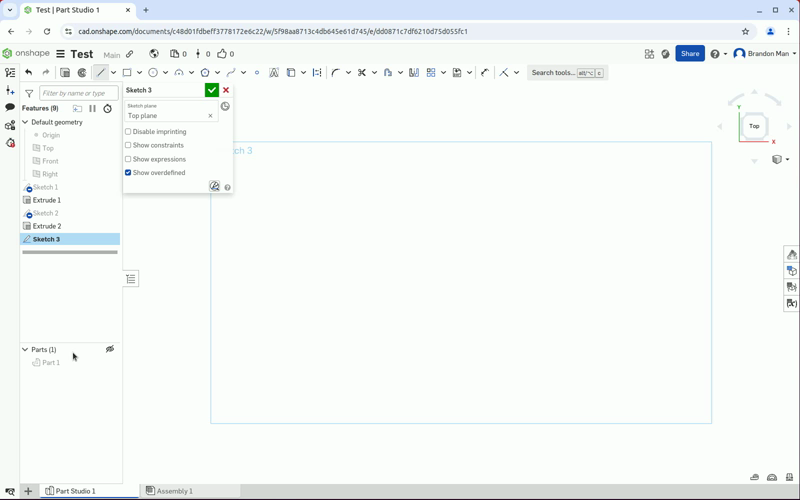
mouse_move(390, 395)
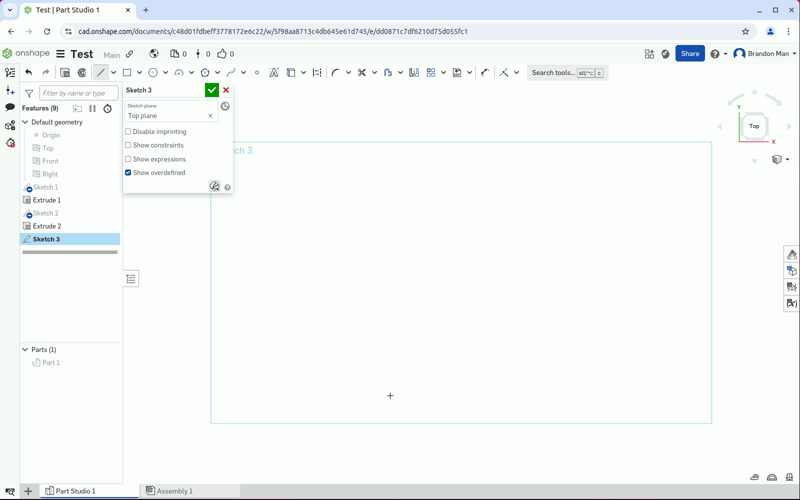
click(390, 395)
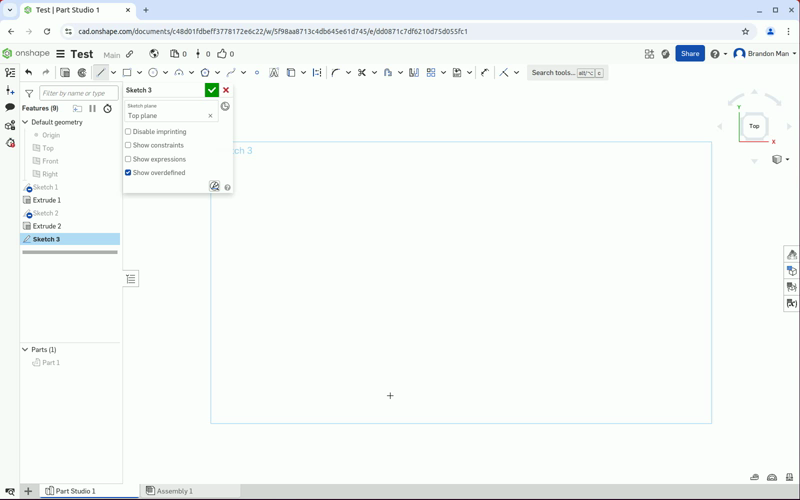
key_up(shift)
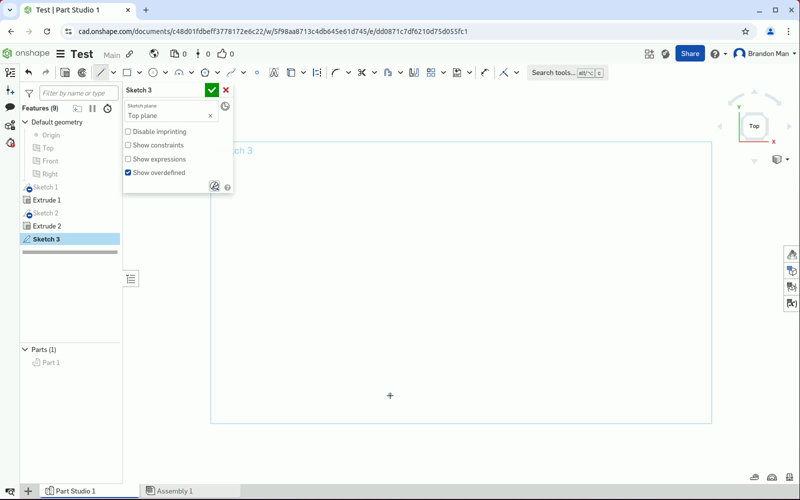
key_down(shift)
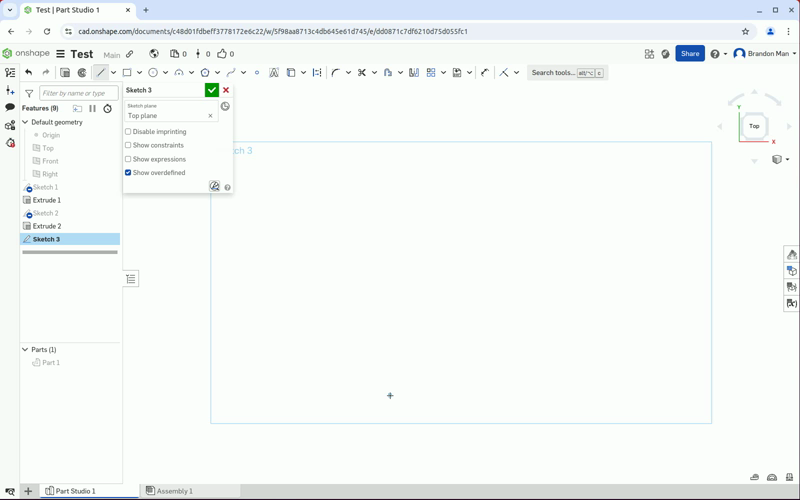
mouse_move(531, 395)
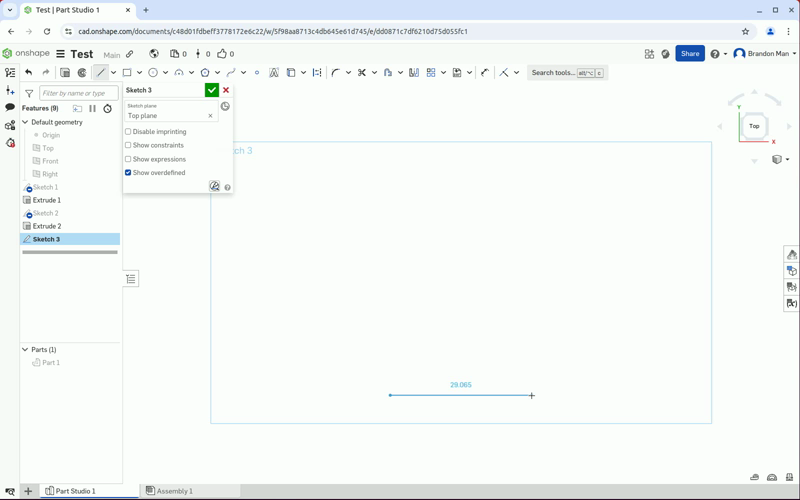
click(531, 395)
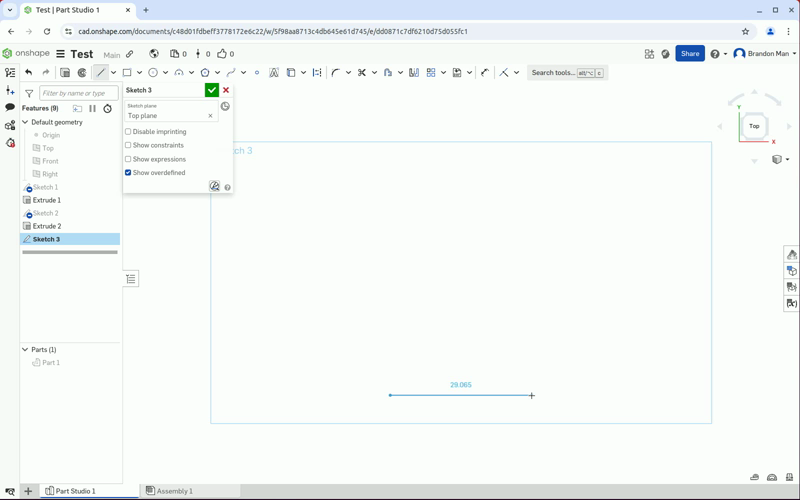
key_up(shift)
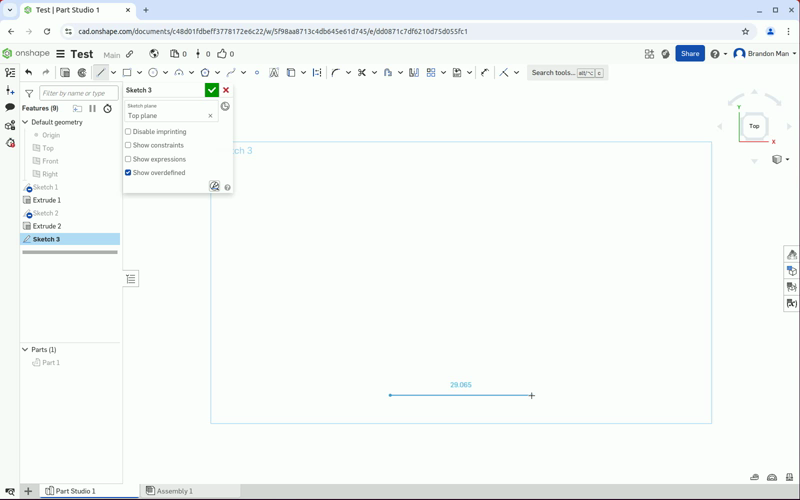
key_down(shift)
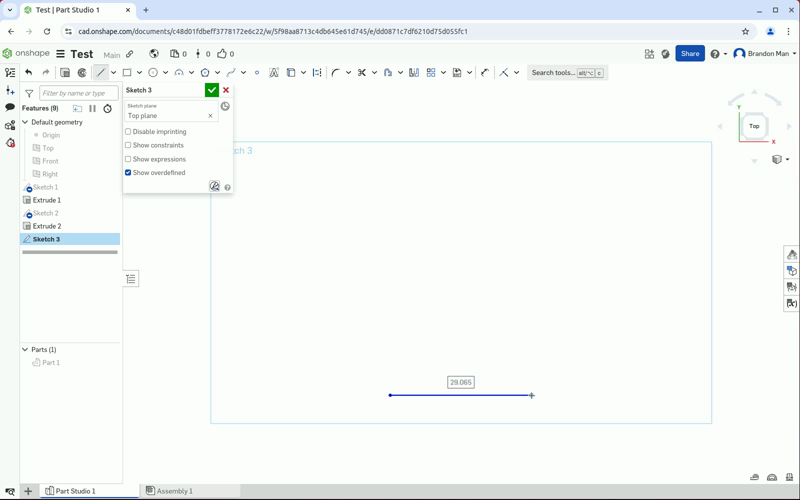
mouse_move(561, 395)
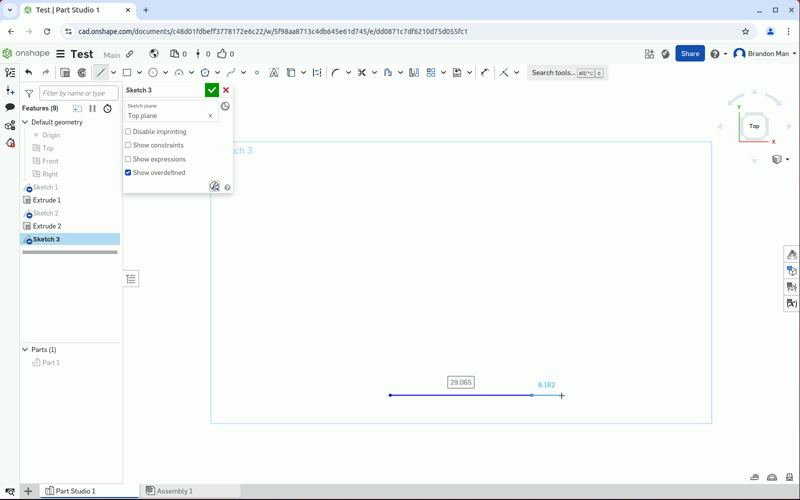
mouse_move(531, 374)
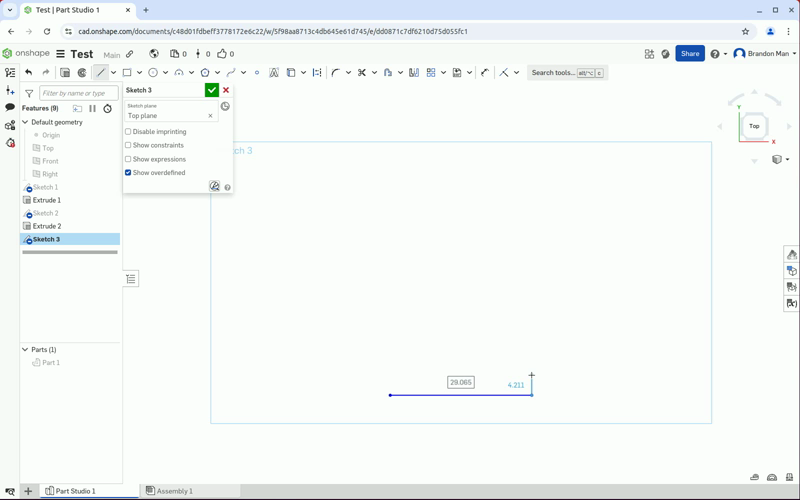
click(531, 374)
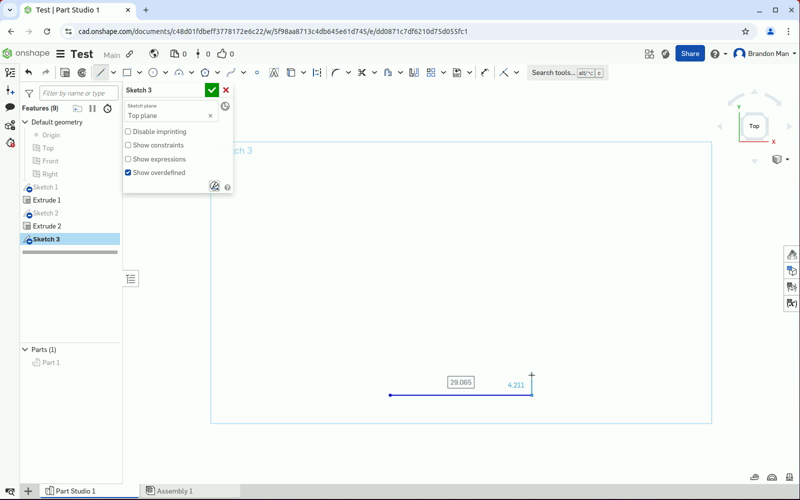
key_up(shift)
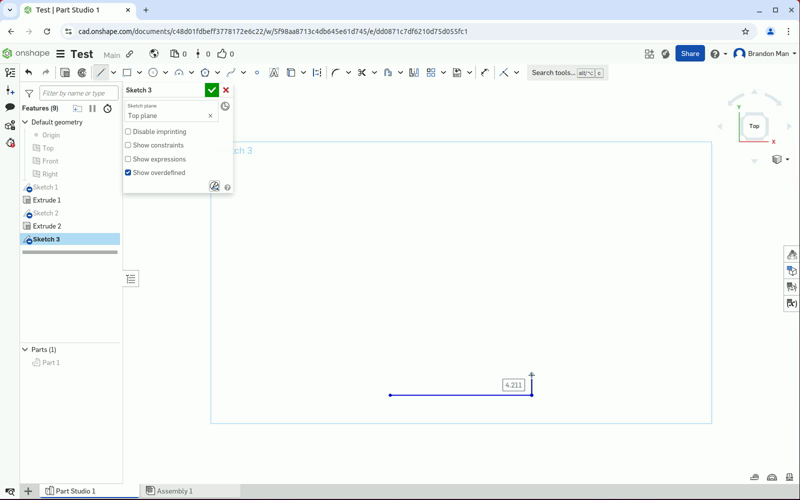
key_down(shift)
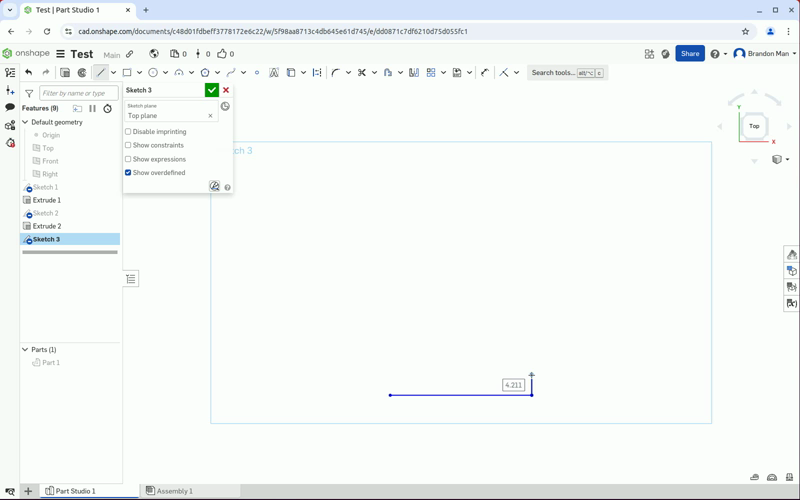
mouse_move(390, 374)
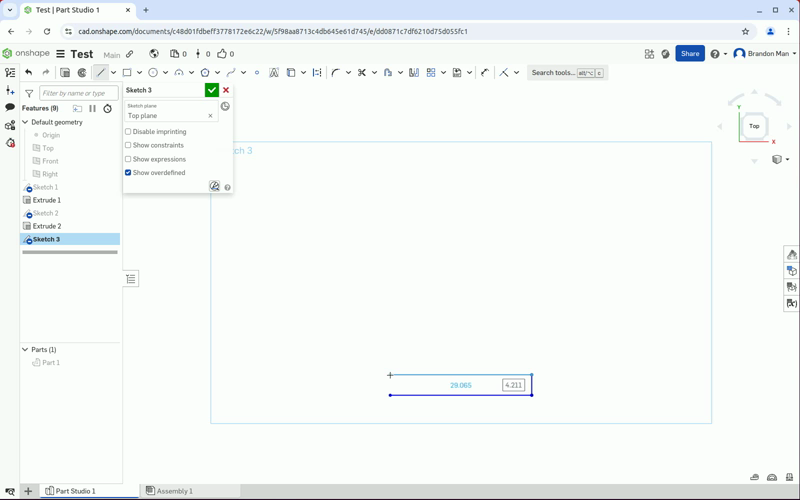
click(390, 374)
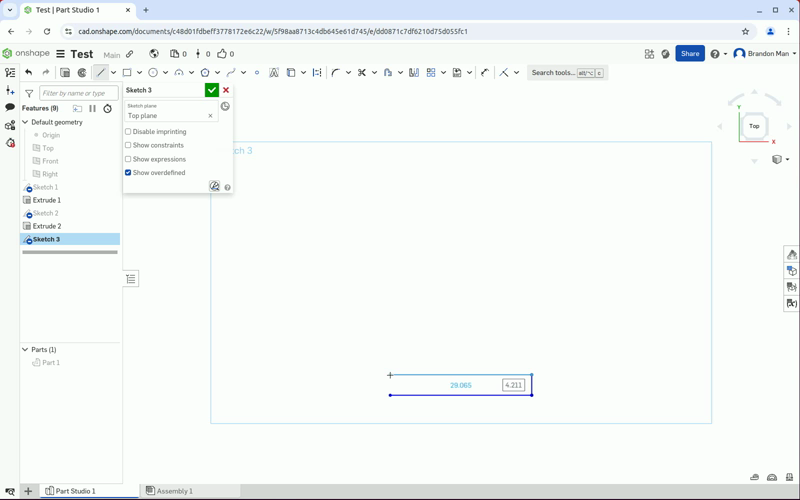
key_up(shift)
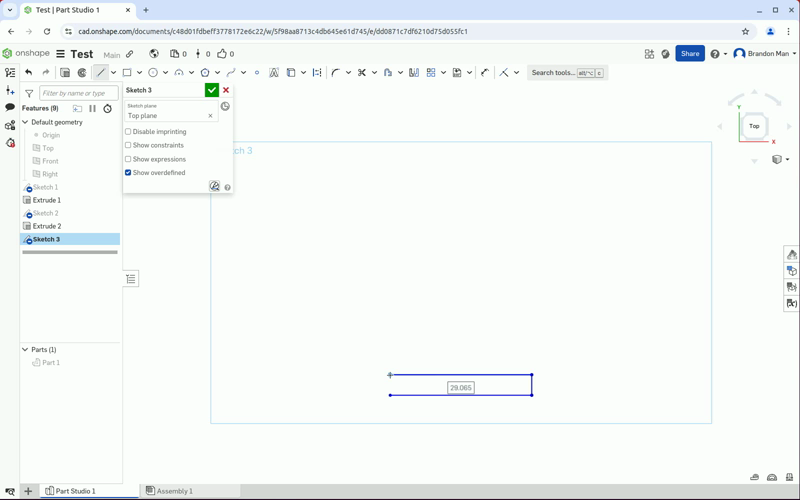
mouse_move(420, 374)
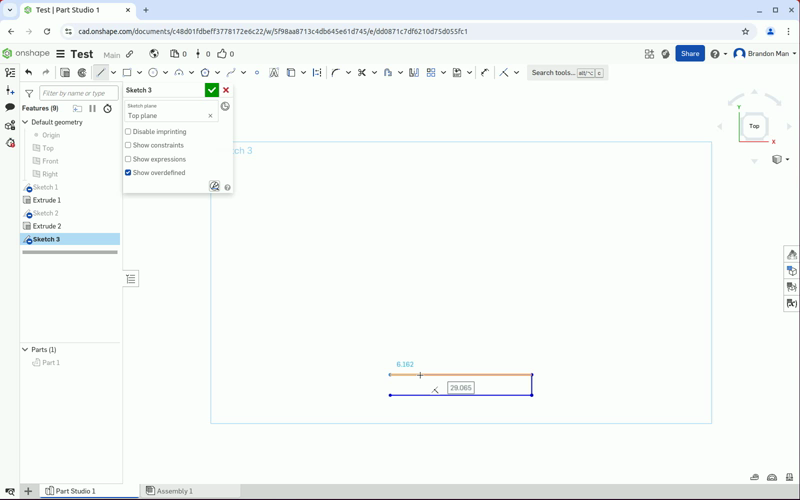
key_down(shift)
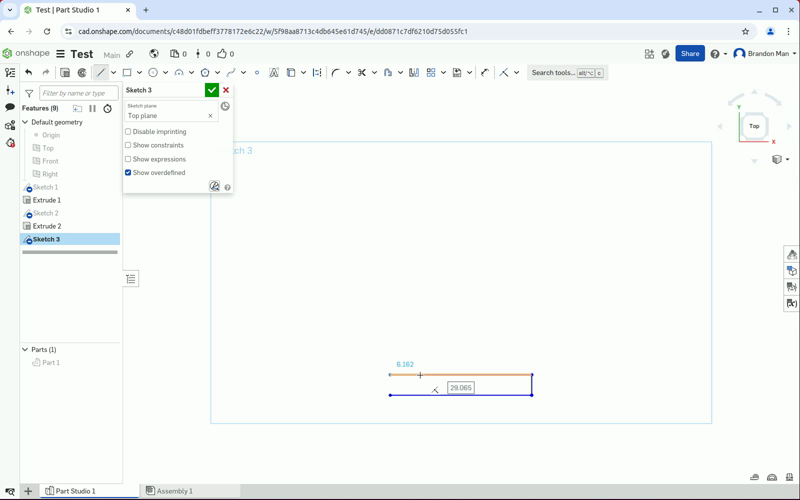
mouse_move(390, 395)
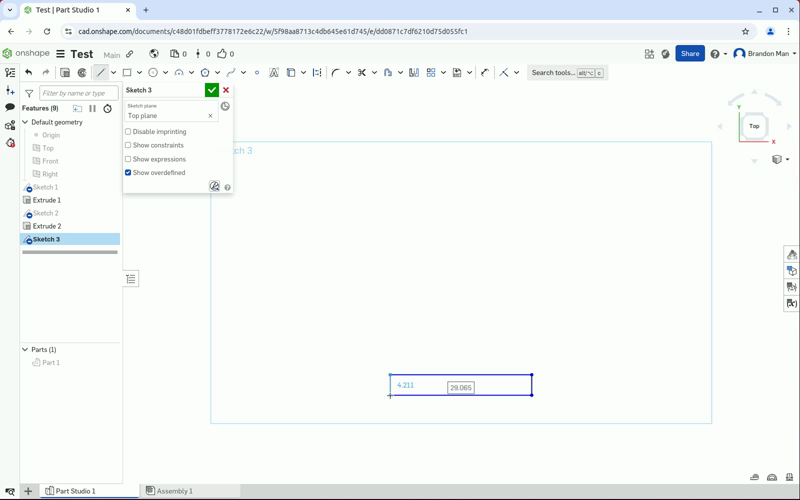
key_up(shift)
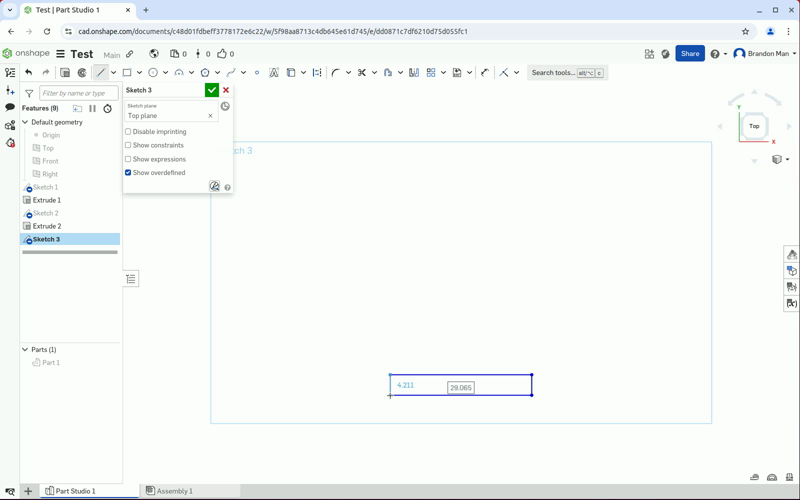
click(390, 395)
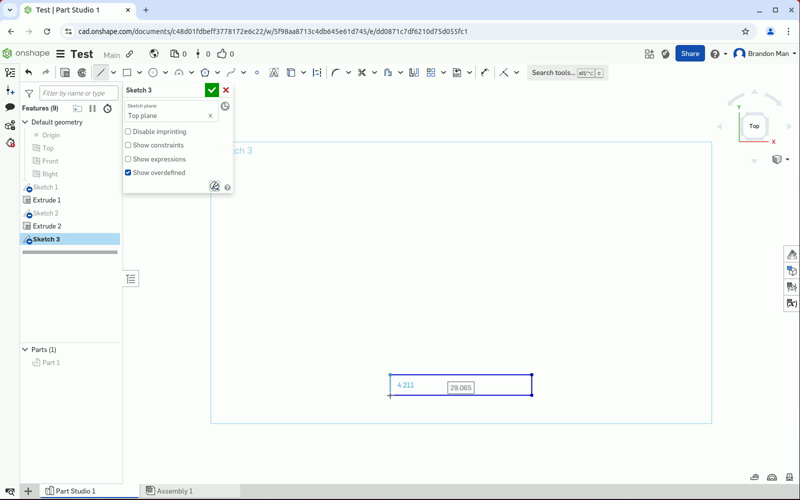
key(esc)
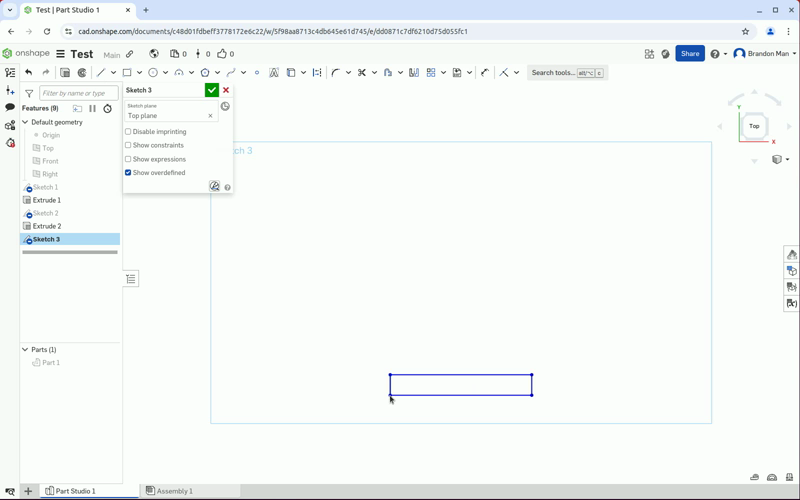
mouse_move(523, 377)
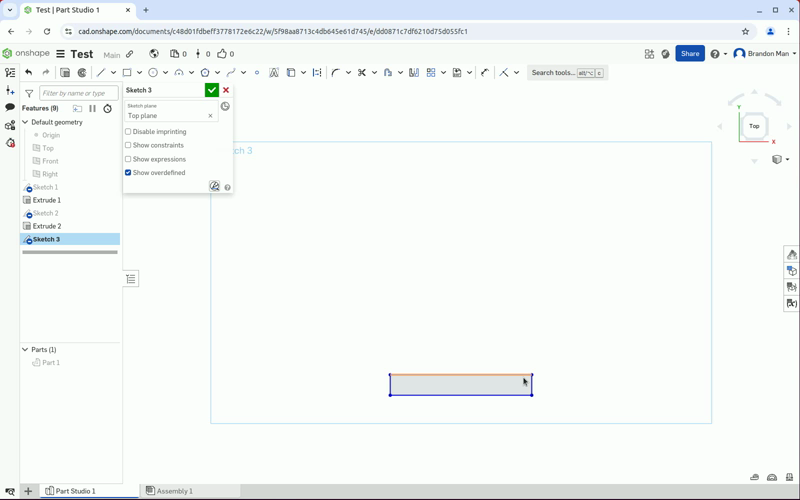
click(523, 377)
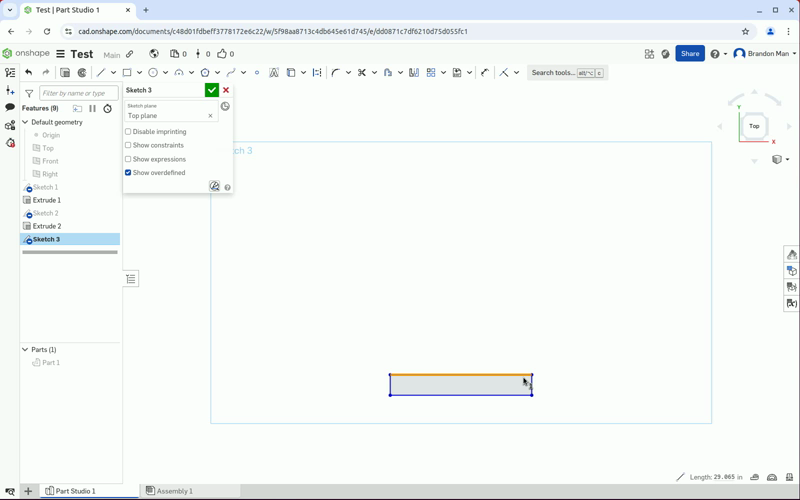
mouse_move(73, 352)
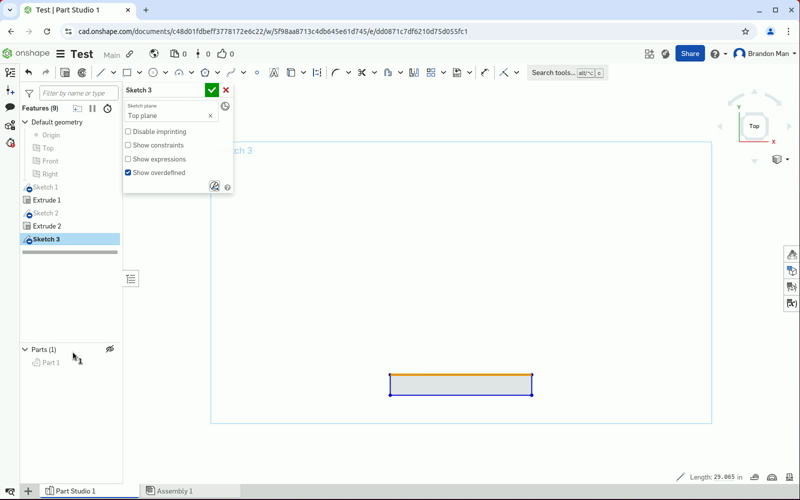
key(shift+y)
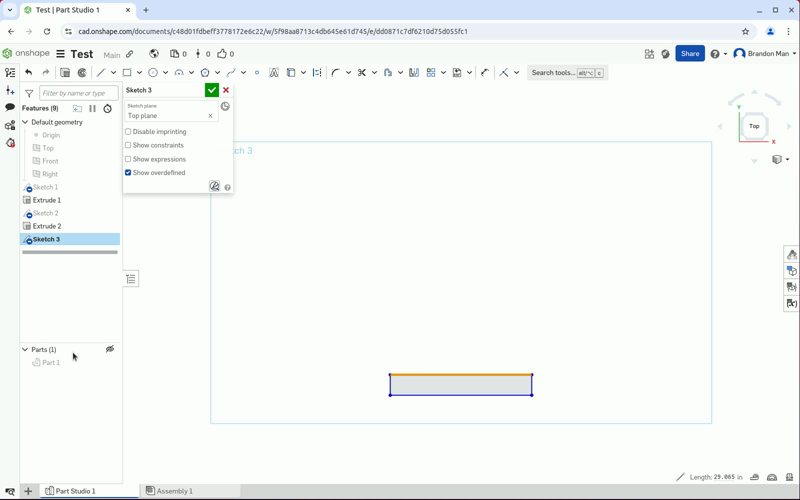
key(shift+e)
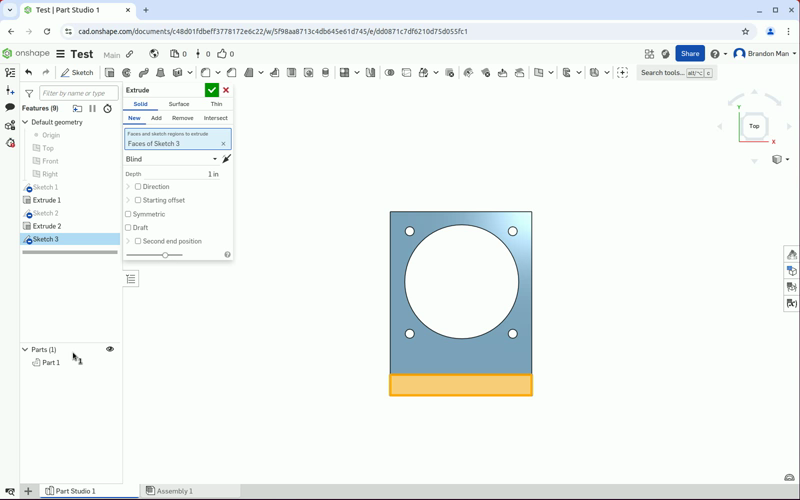
mouse_move(143, 106)
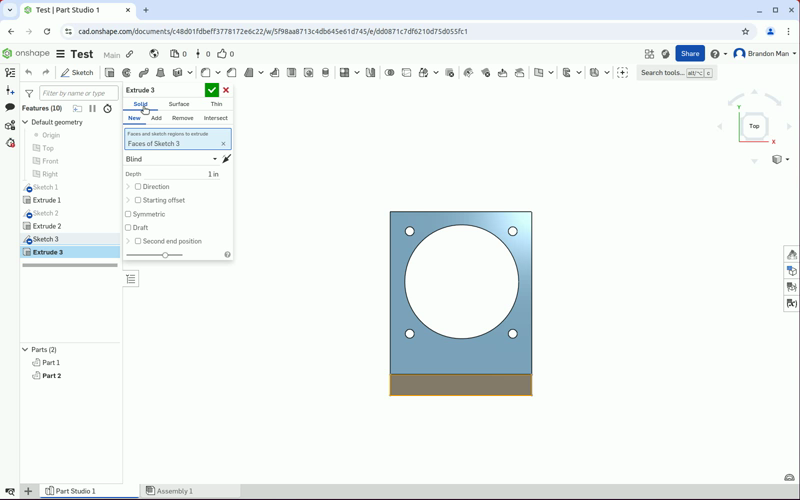
click(143, 106)
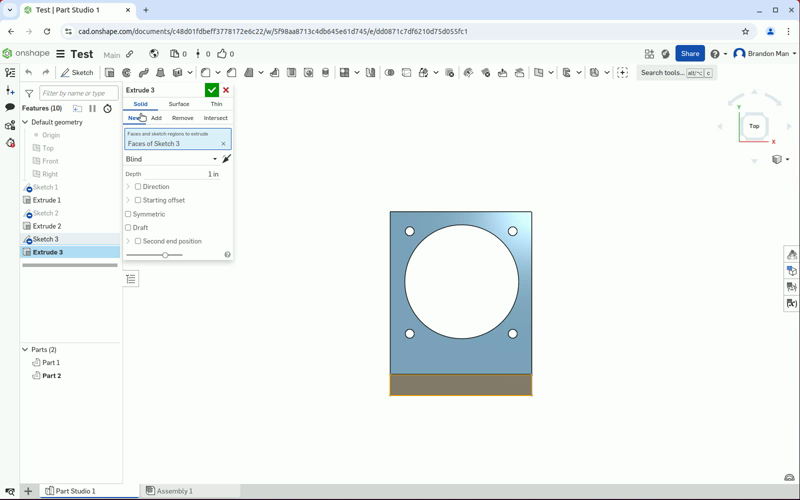
mouse_move(137, 120)
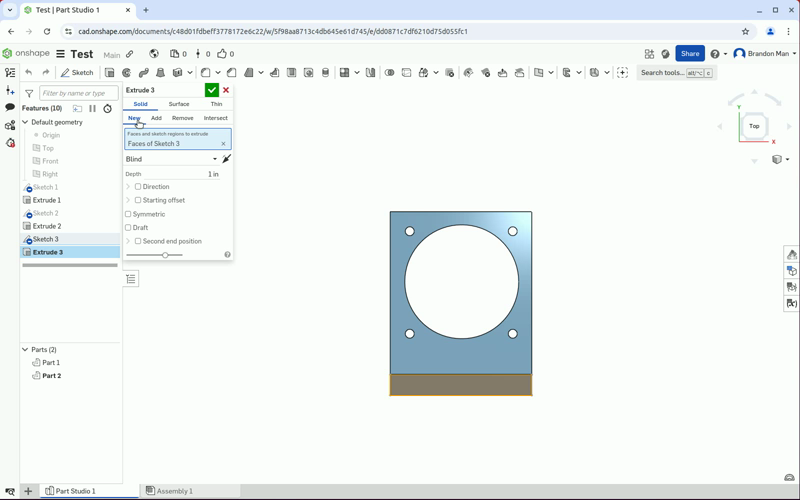
click(137, 120)
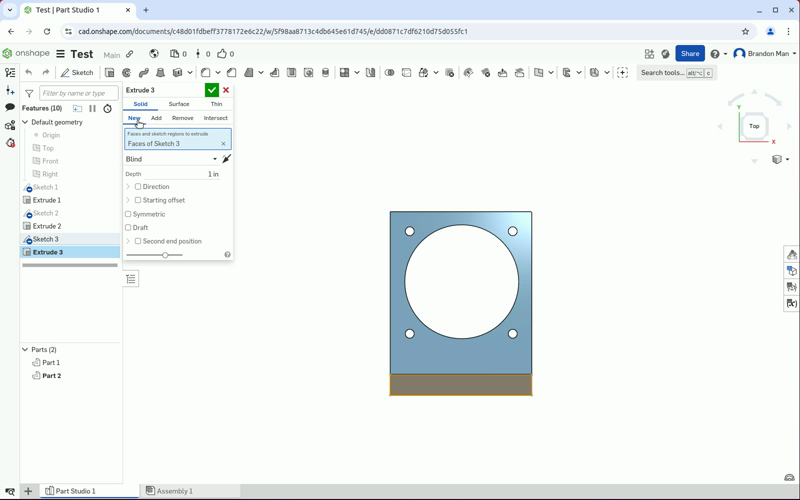
key(tab, 4)
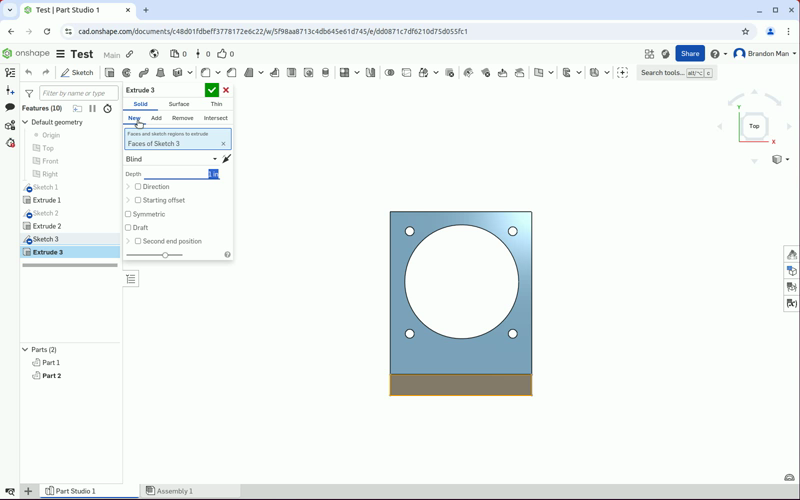
text(-4.333)
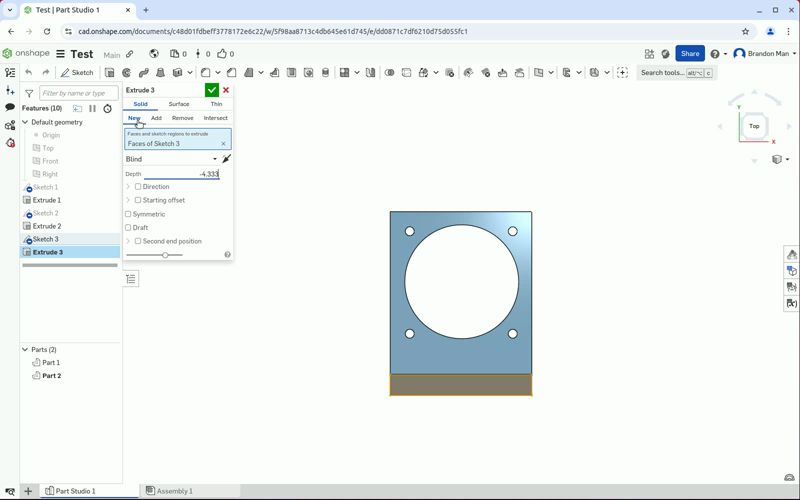
key(enter)
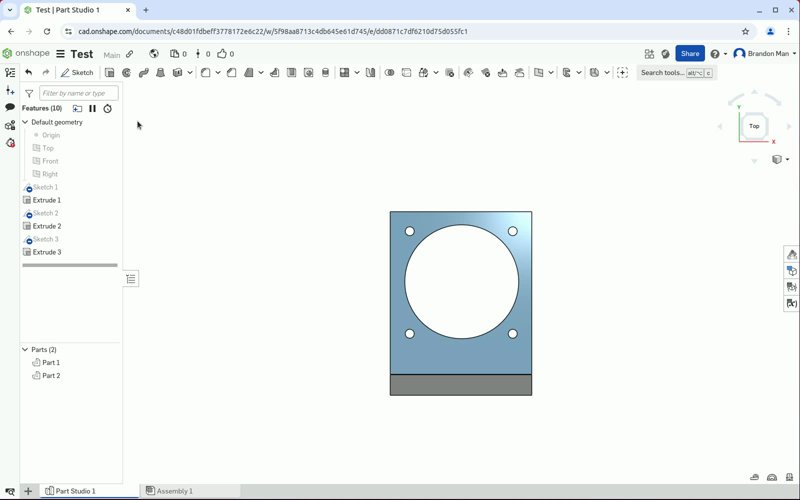
key(shift+h)
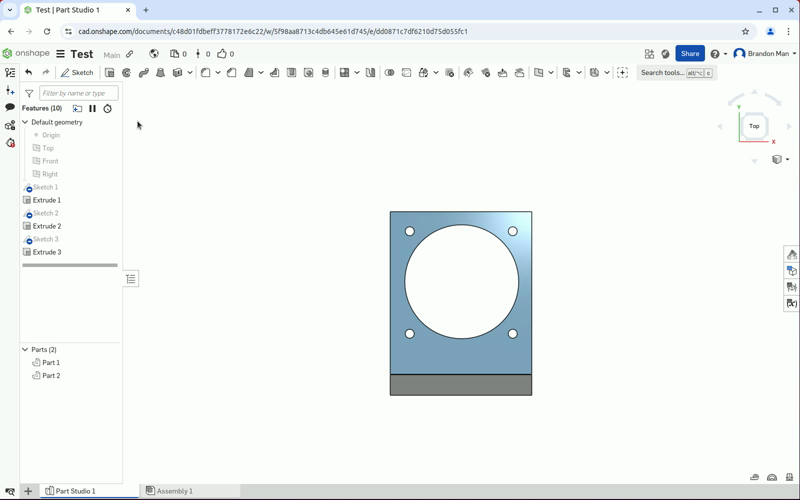
key(shift+h)
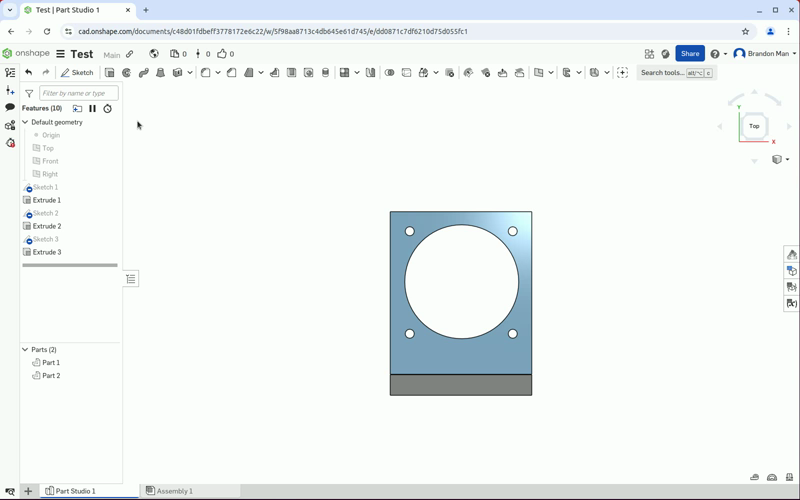
mouse_move(73, 189)
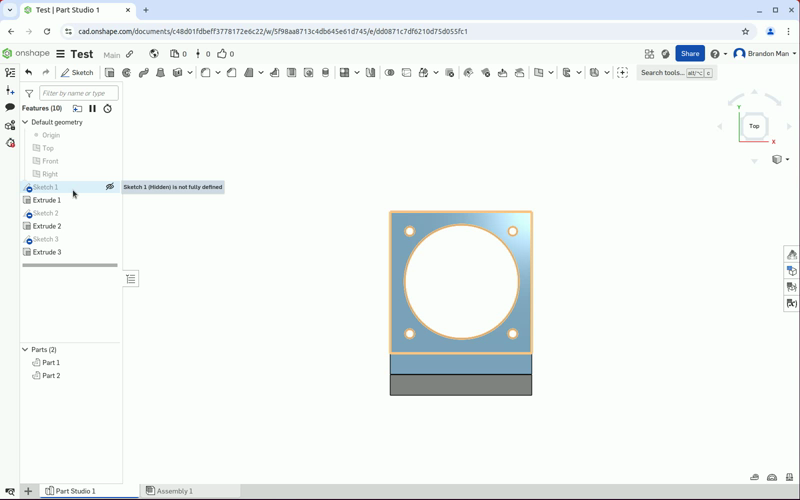
click(73, 189)
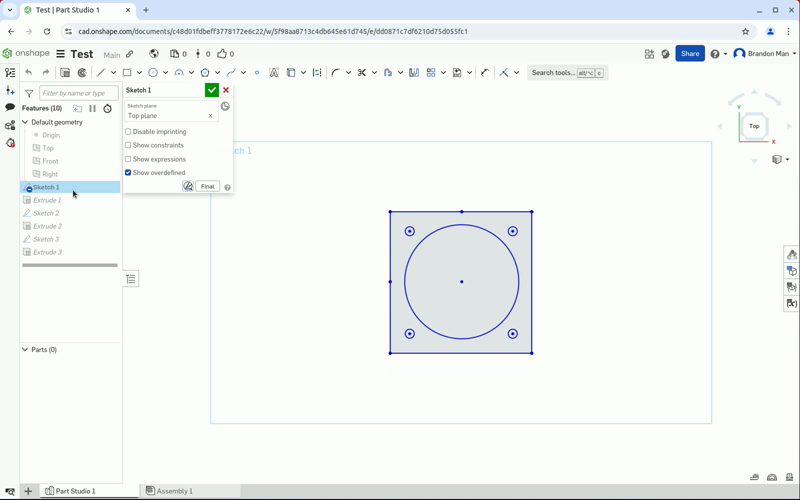
mouse_move(229, 92)
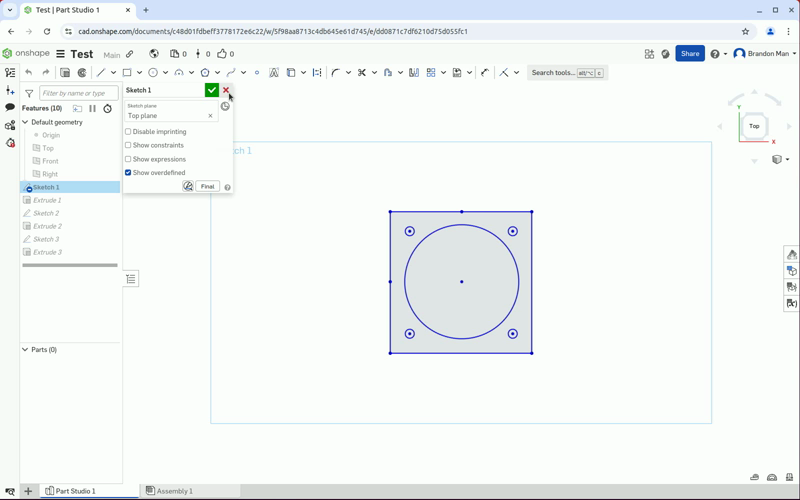
click(229, 92)
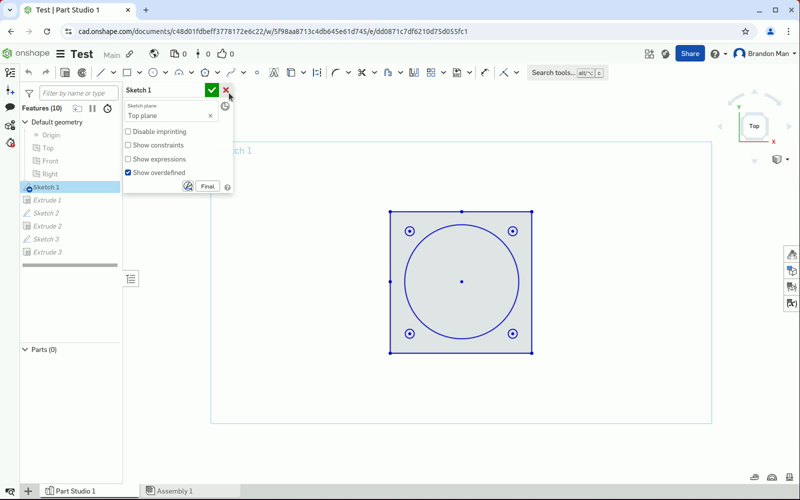
key(shift+s)
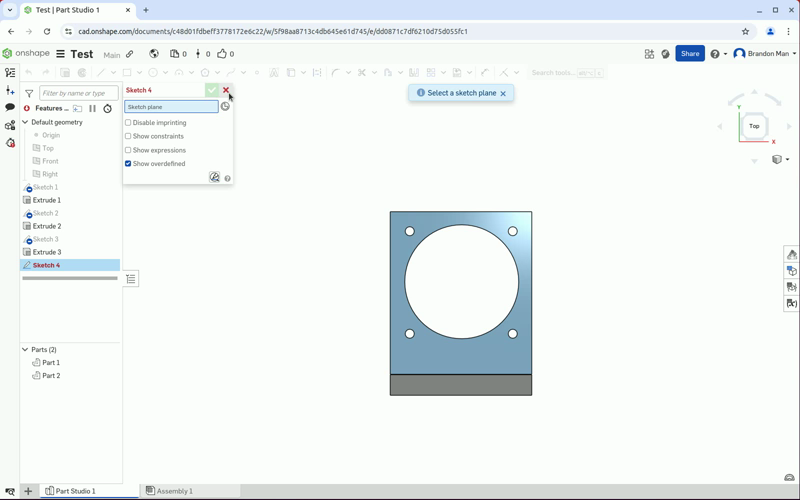
mouse_move(73, 150)
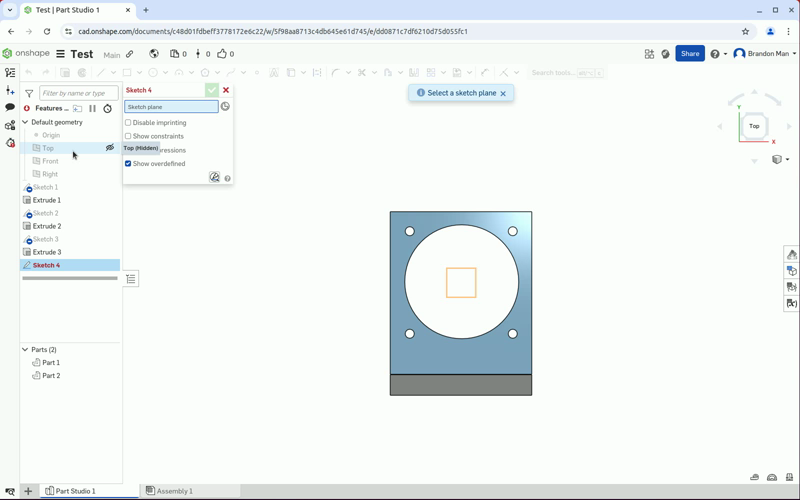
click(73, 150)
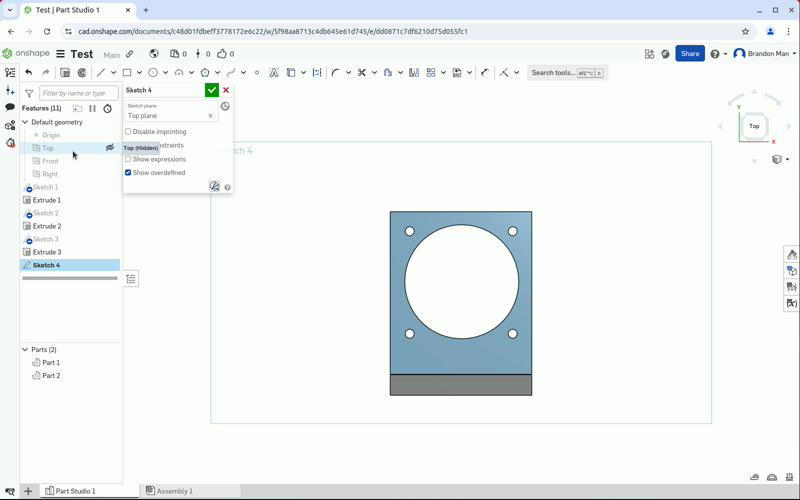
mouse_move(73, 352)
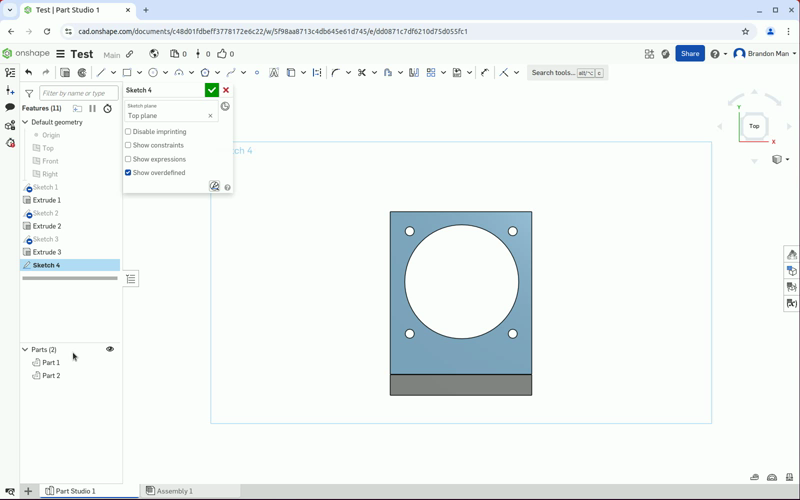
key(y)
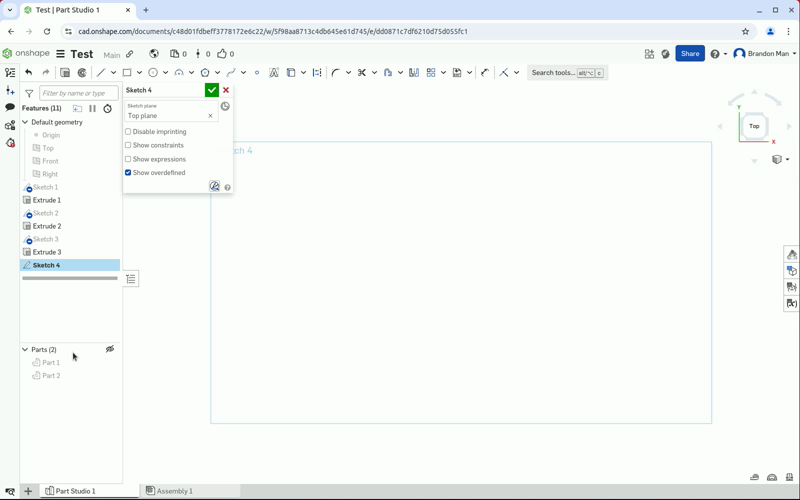
key(l)
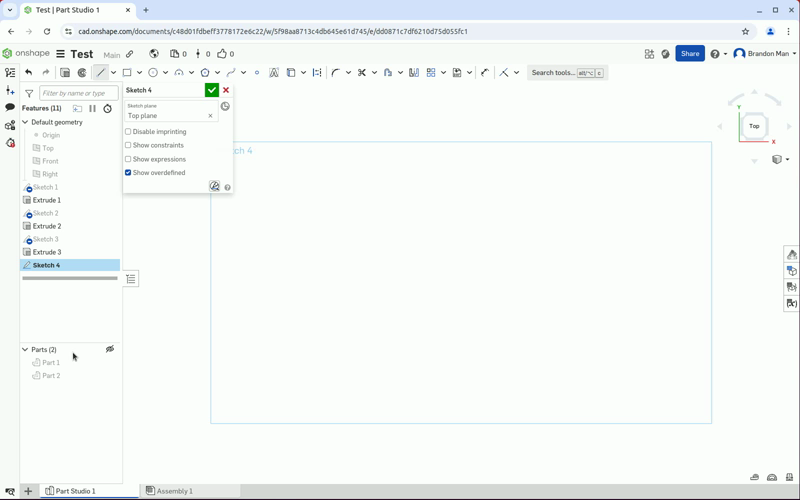
key_down(shift)
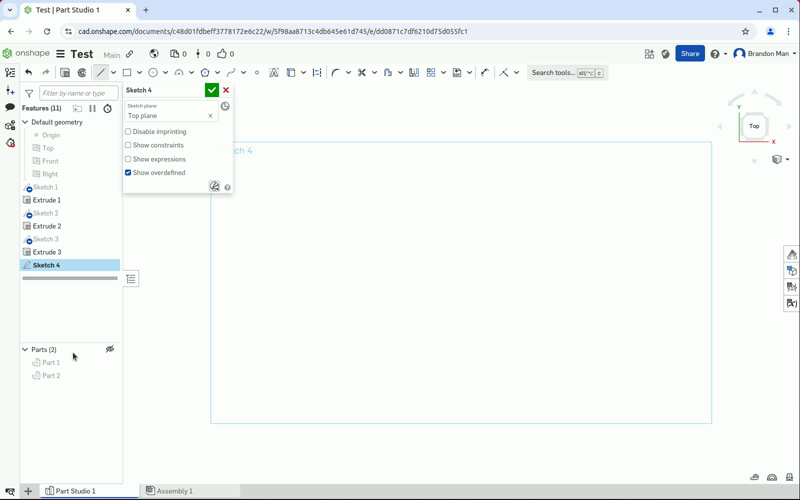
mouse_move(390, 395)
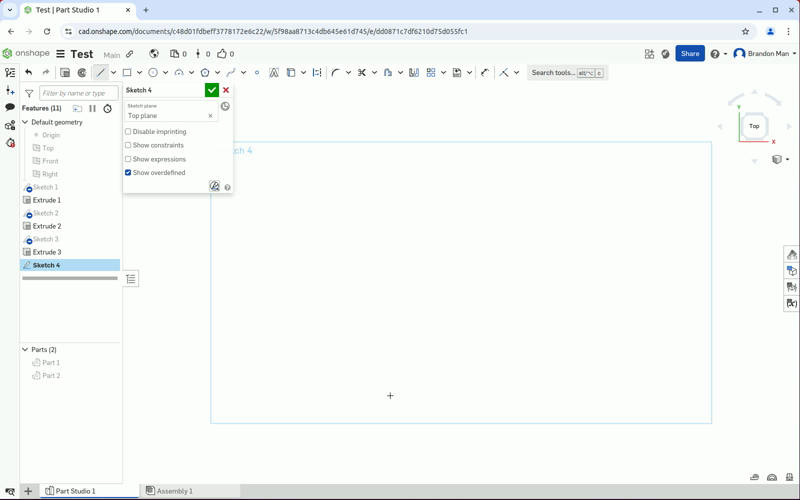
click(390, 395)
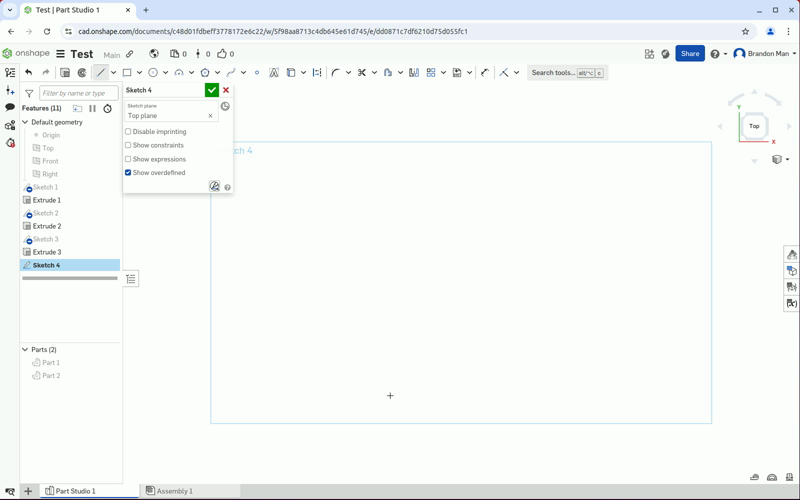
key_up(shift)
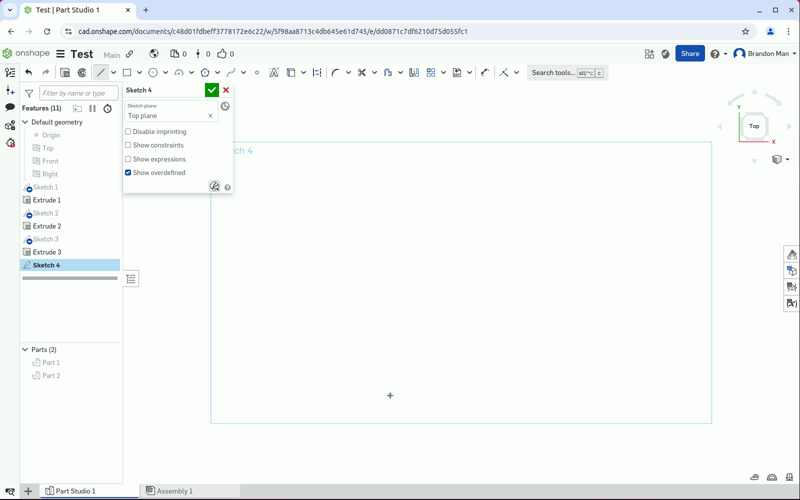
key_down(shift)
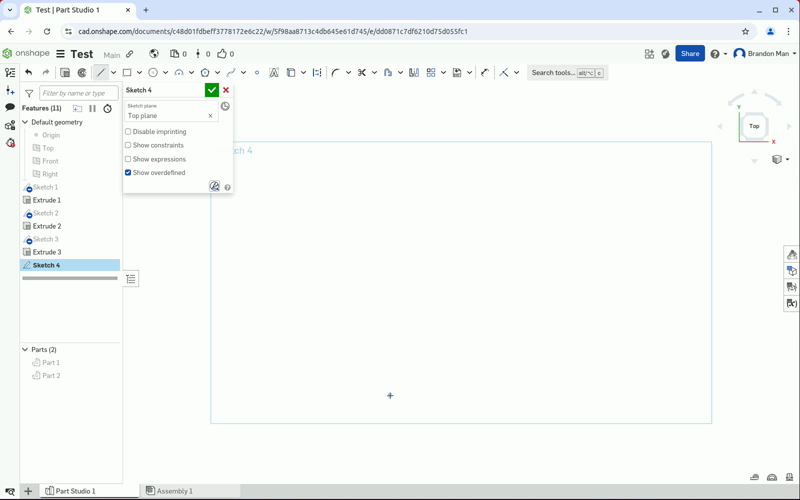
mouse_move(531, 395)
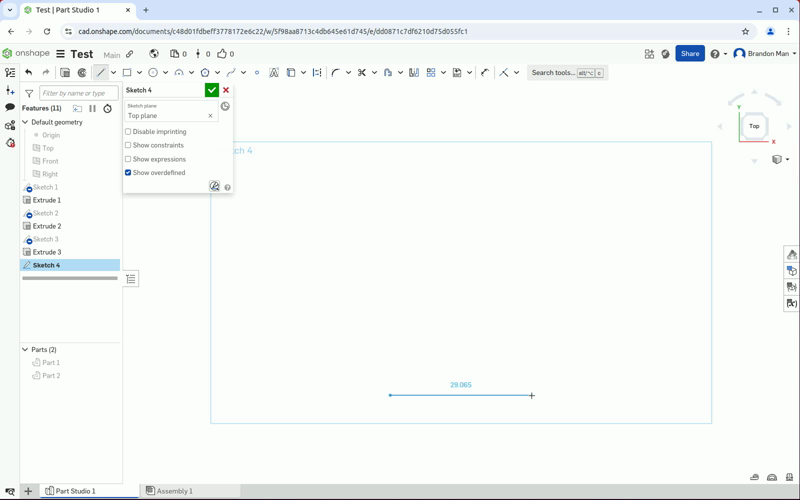
click(531, 395)
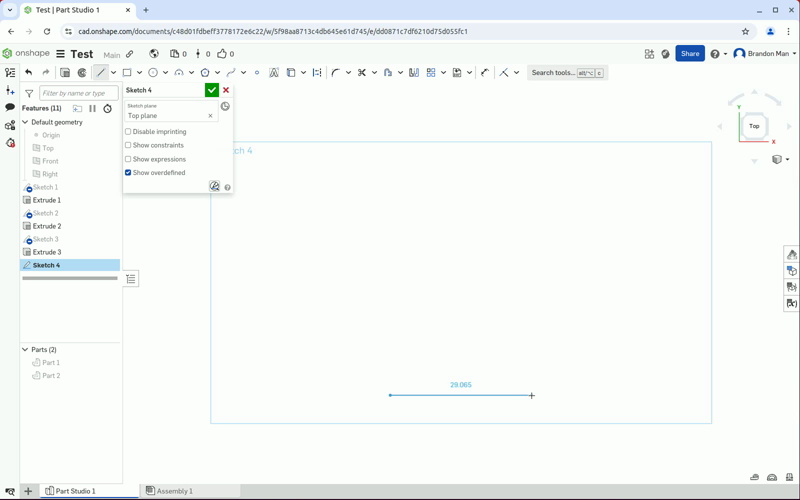
key_up(shift)
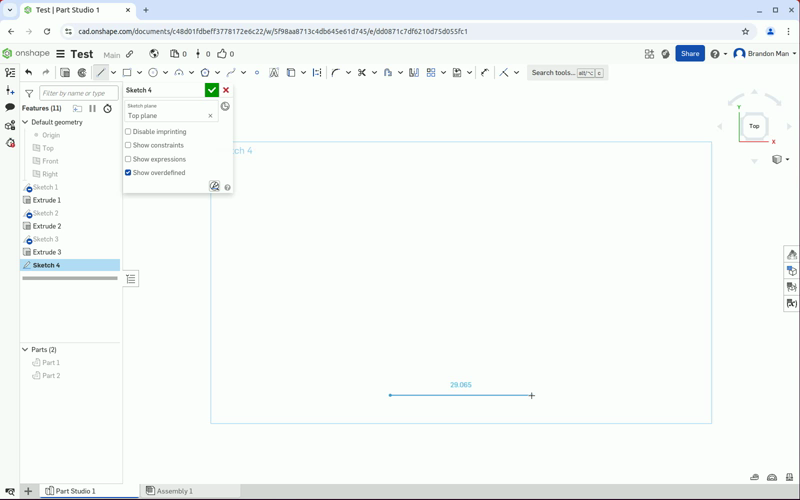
key_down(shift)
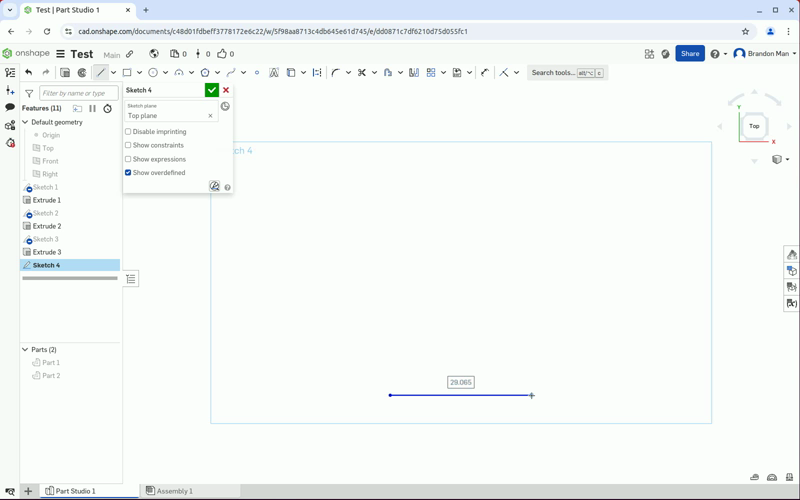
mouse_move(561, 395)
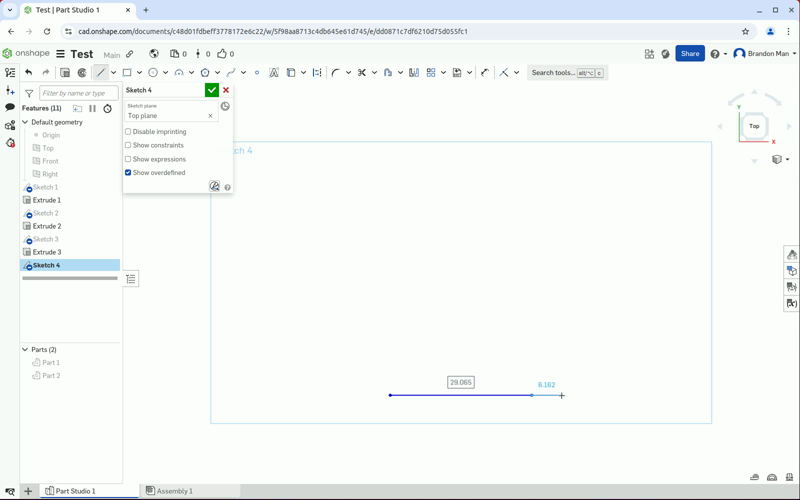
mouse_move(531, 374)
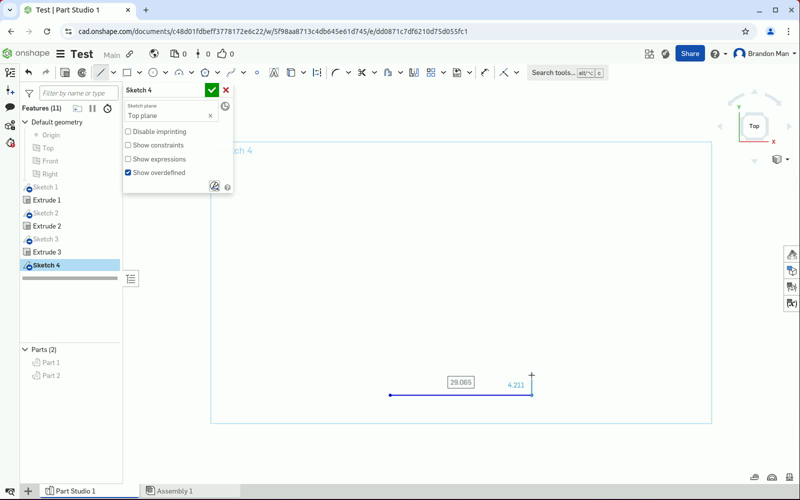
click(531, 374)
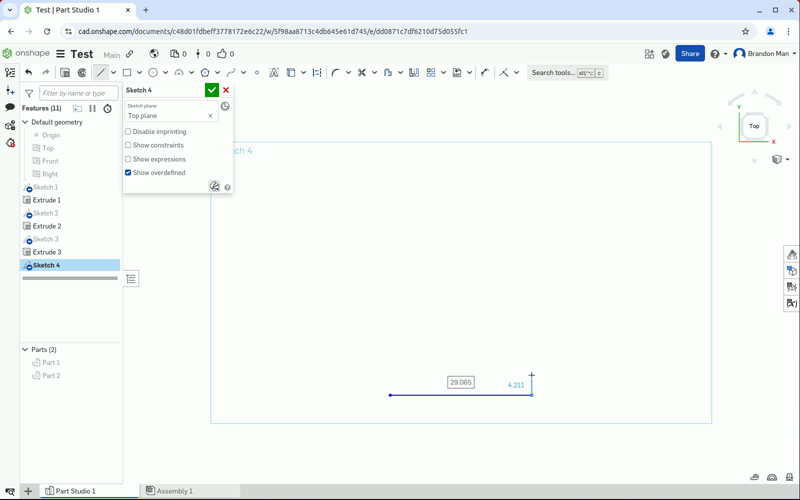
key_up(shift)
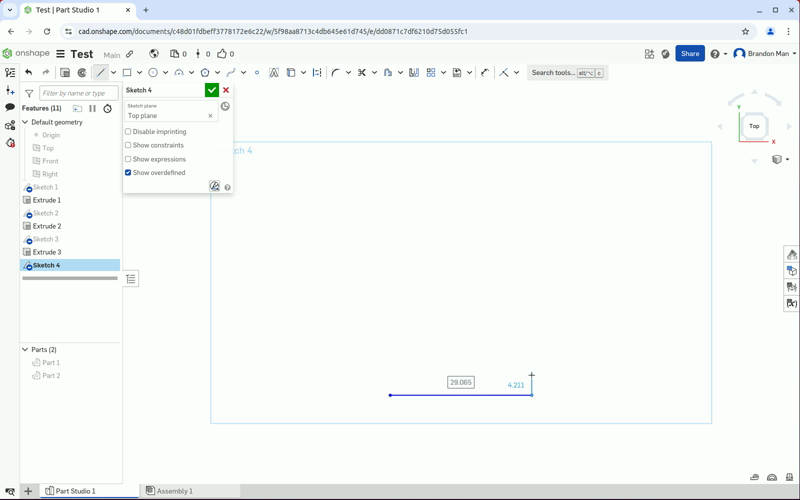
key_down(shift)
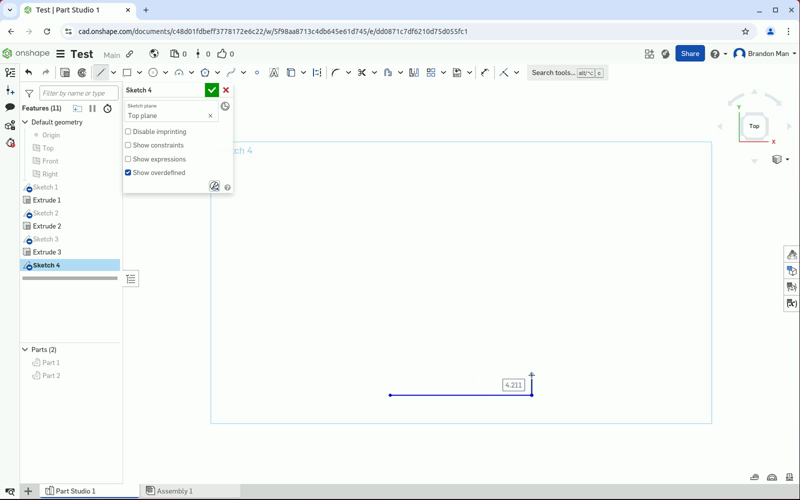
mouse_move(390, 374)
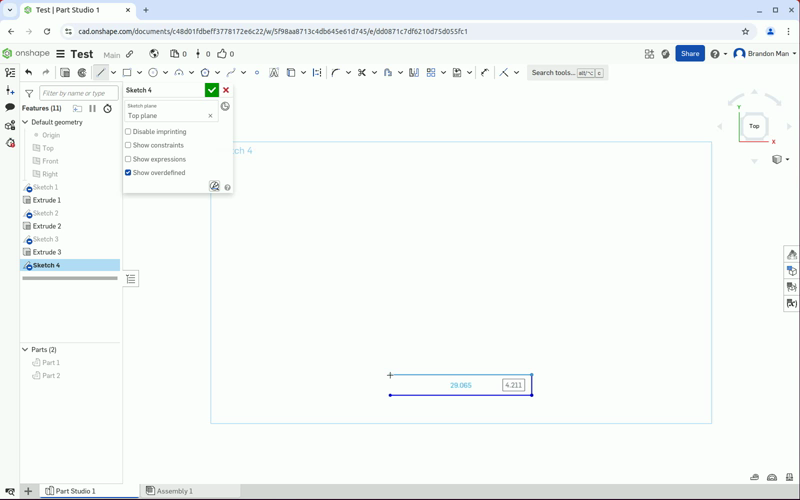
click(390, 374)
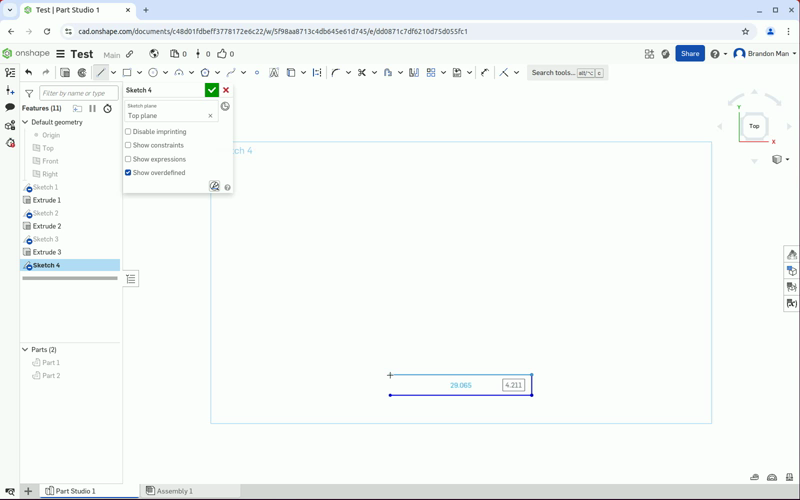
key_up(shift)
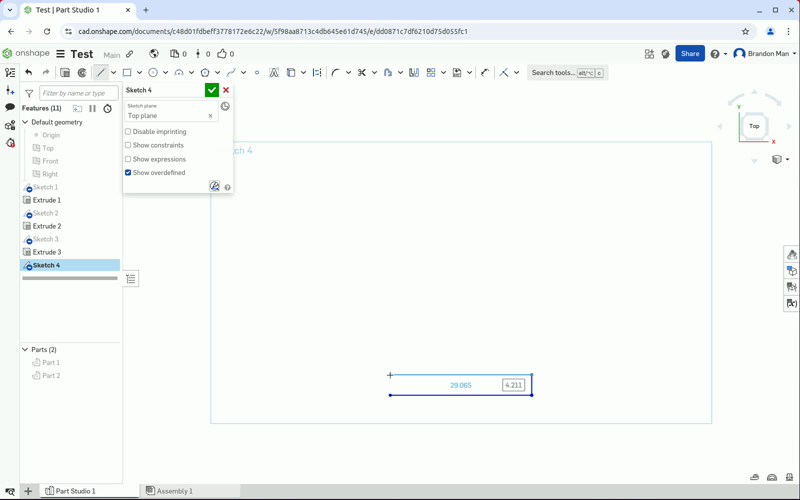
mouse_move(420, 374)
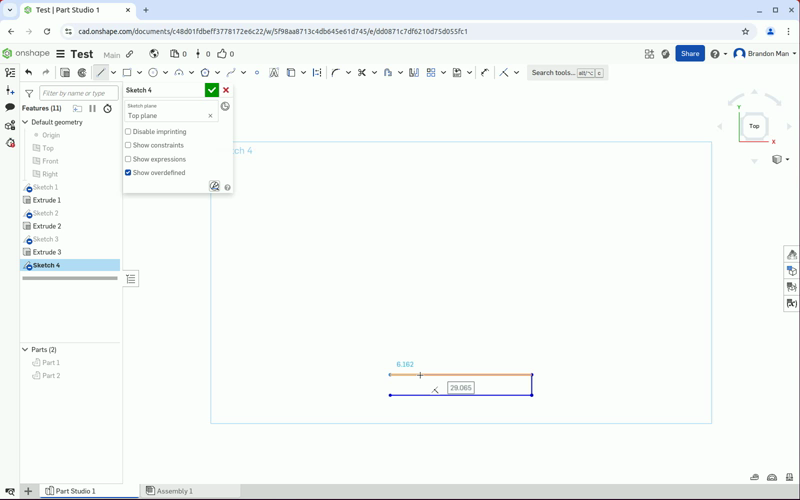
key_down(shift)
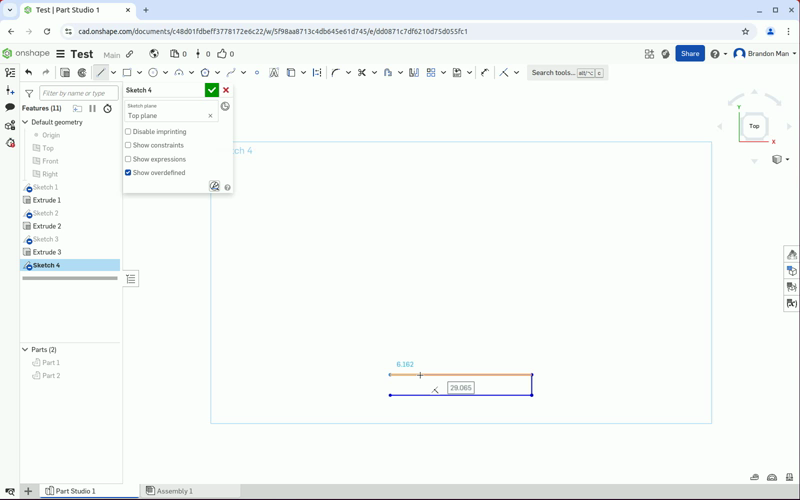
mouse_move(390, 395)
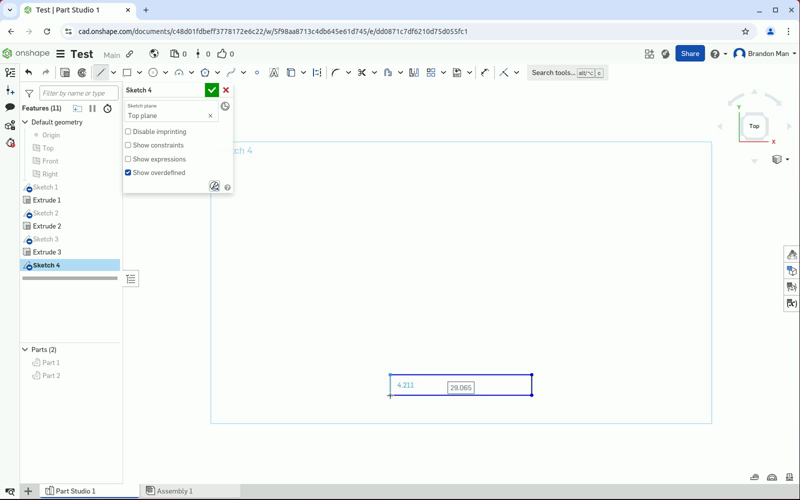
key_up(shift)
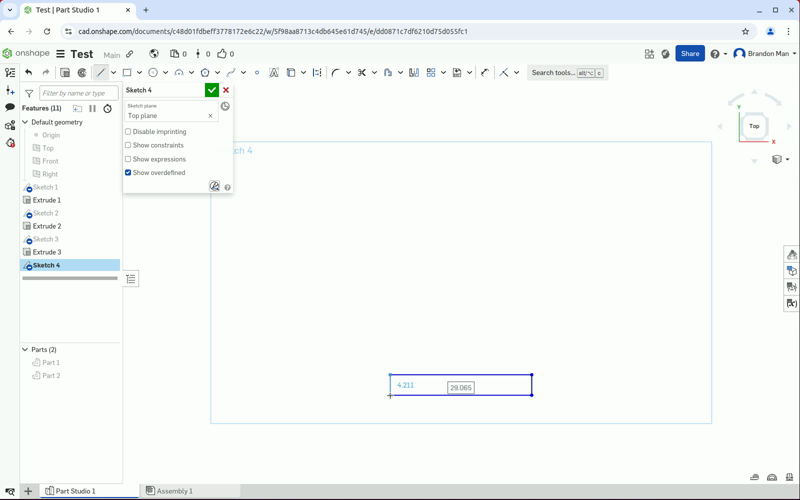
click(390, 395)
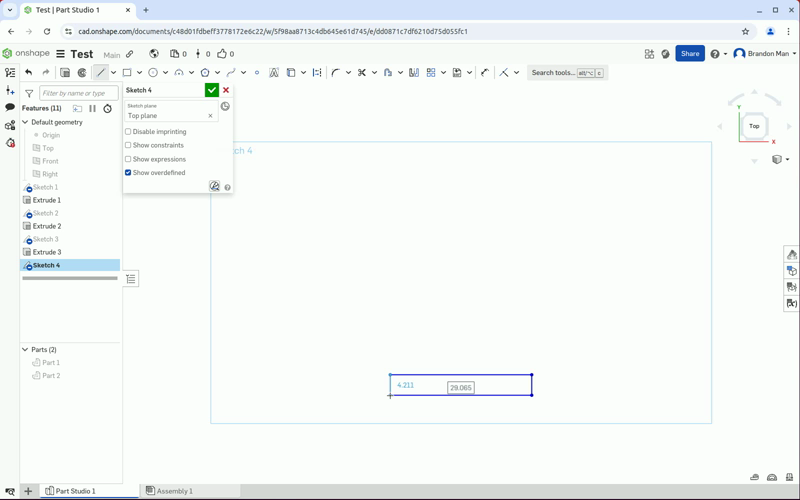
key(esc)
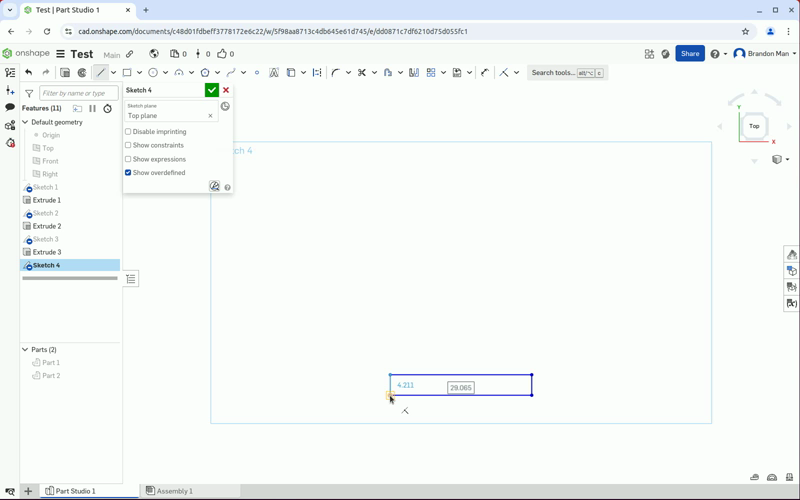
mouse_move(394, 390)
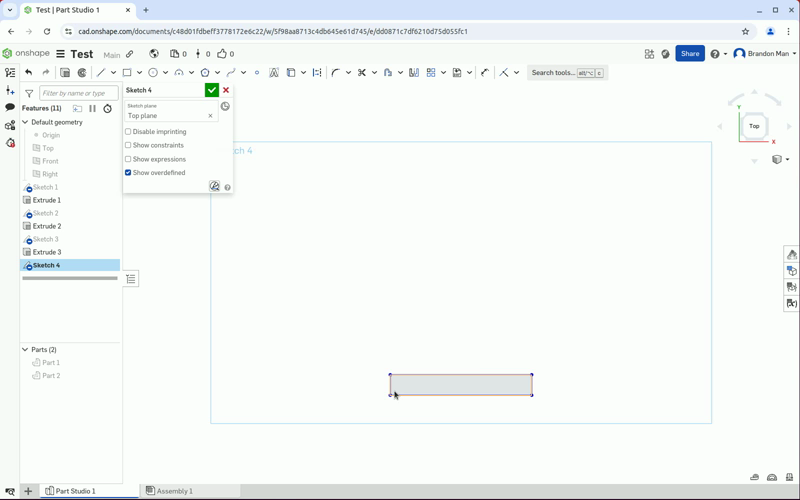
click(394, 390)
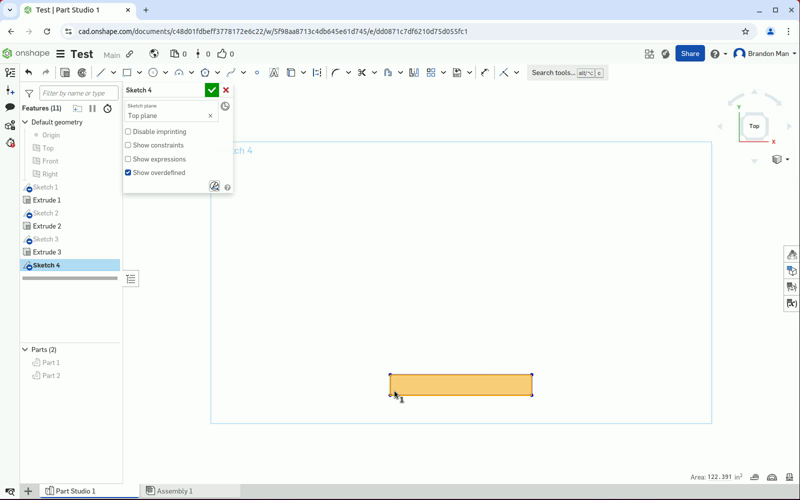
mouse_move(73, 352)
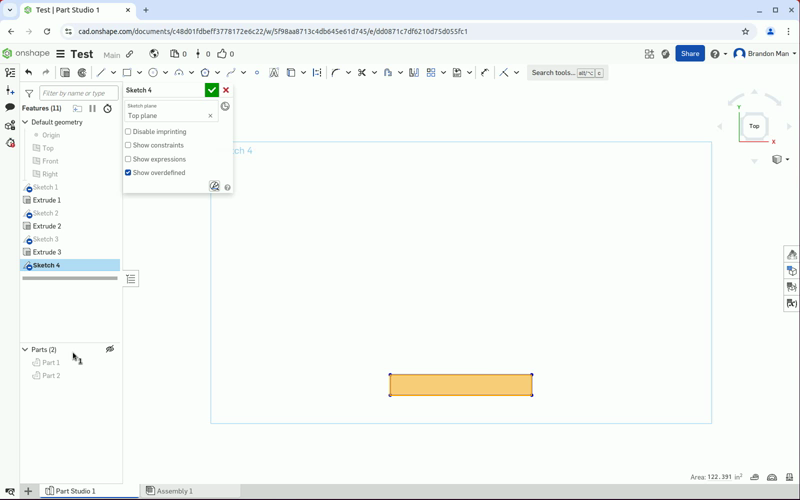
key(shift+y)
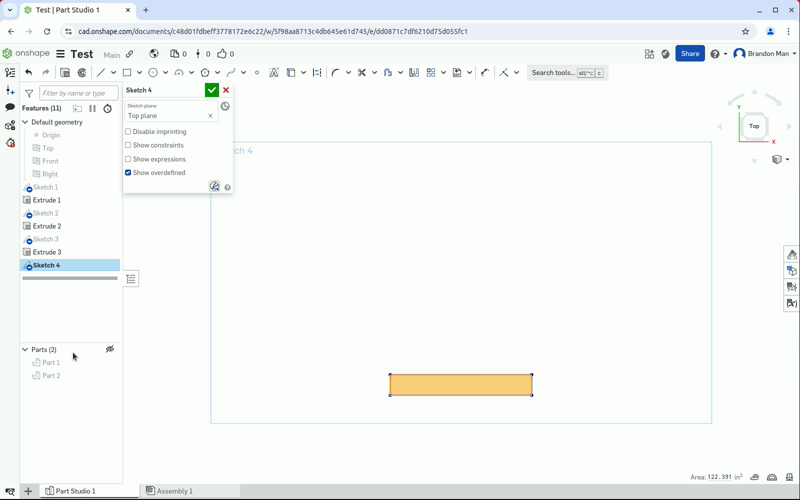
key(shift+e)
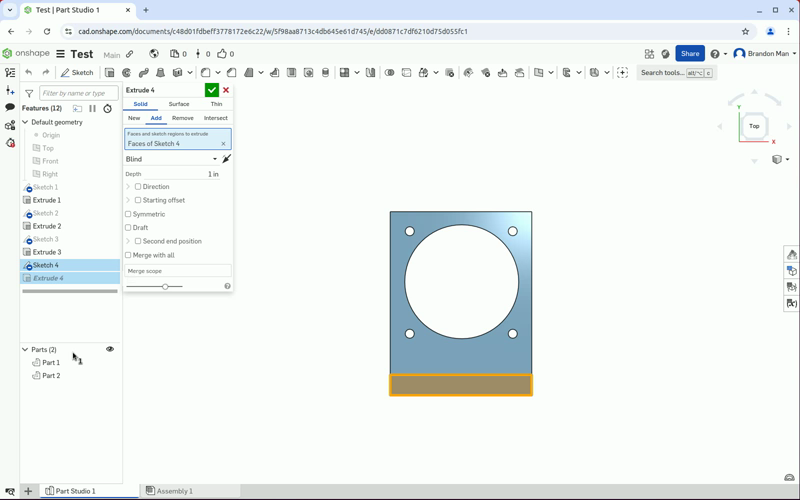
mouse_move(143, 106)
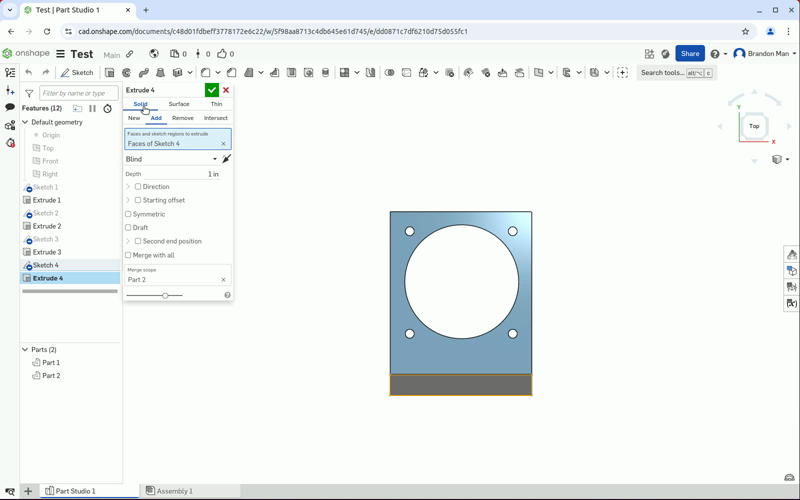
click(143, 106)
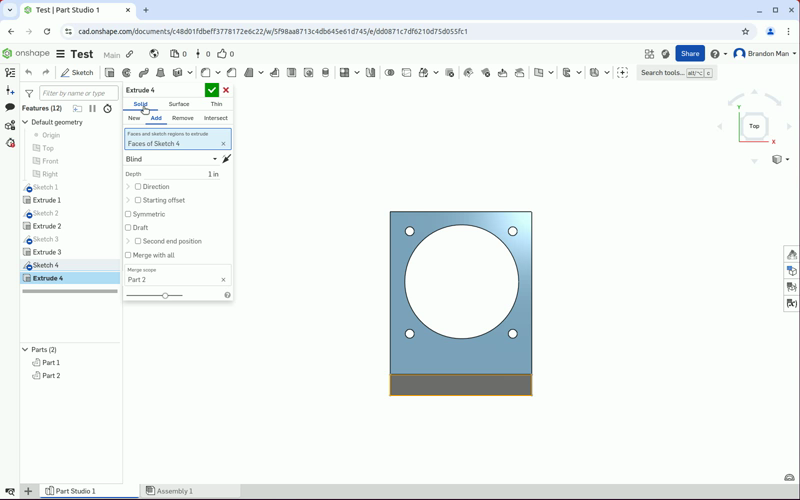
mouse_move(137, 120)
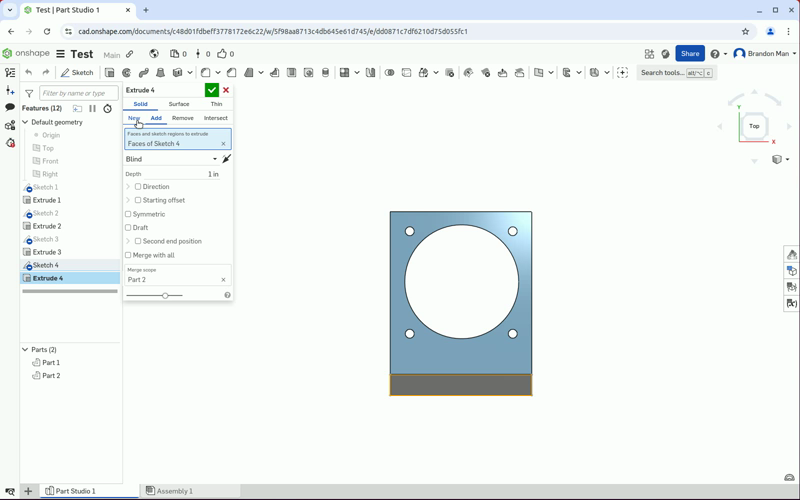
click(137, 120)
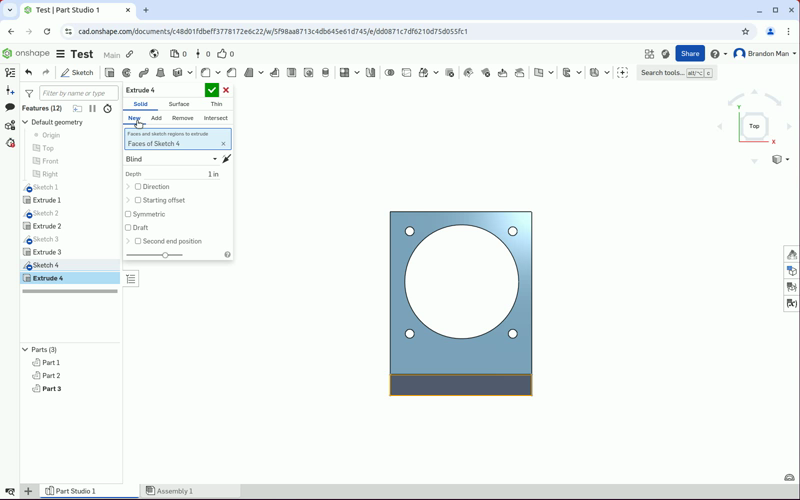
key(tab, 4)
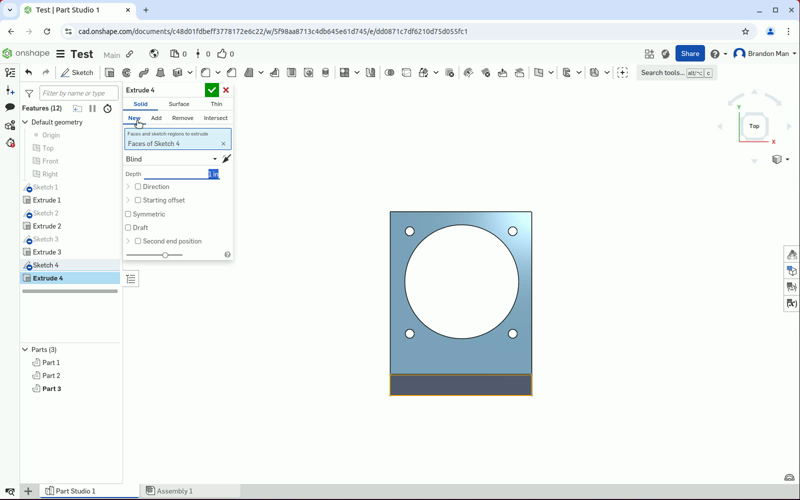
text(12.517)
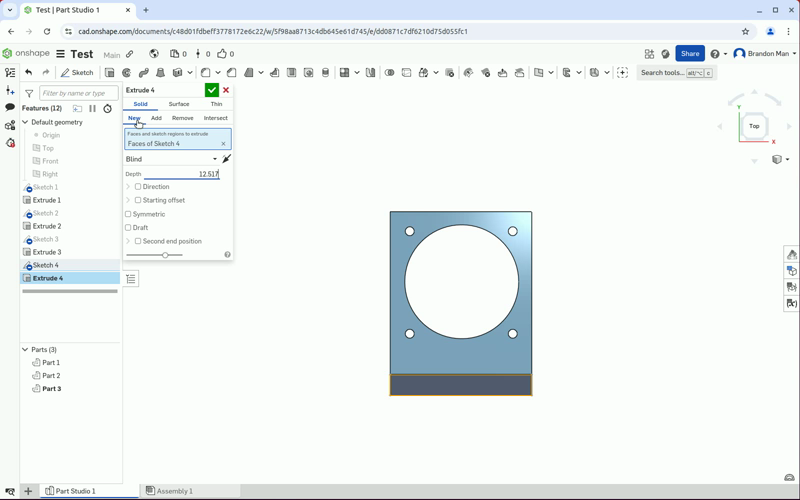
key(enter)
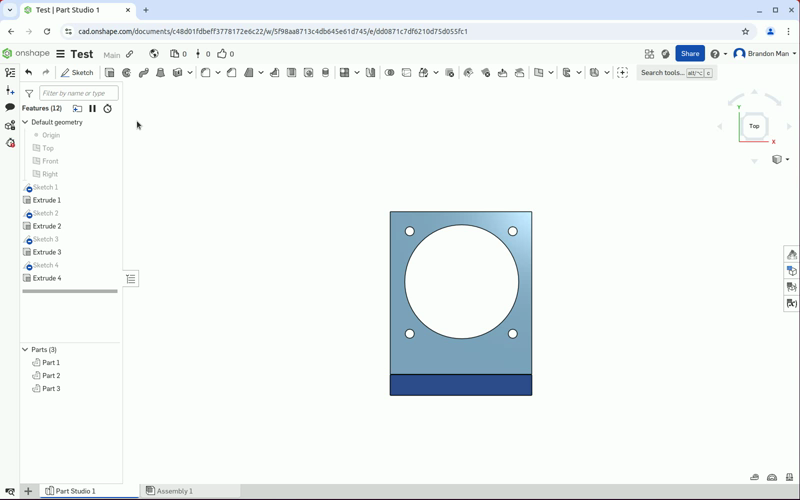
key(shift+h)
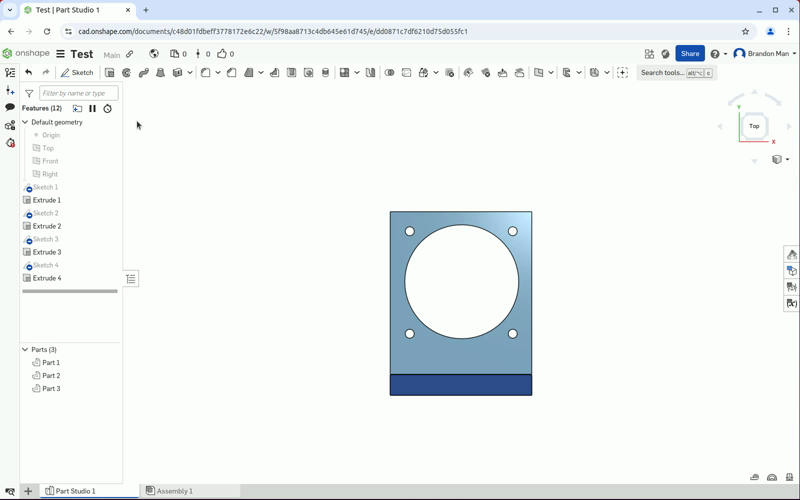
key(shift+h)
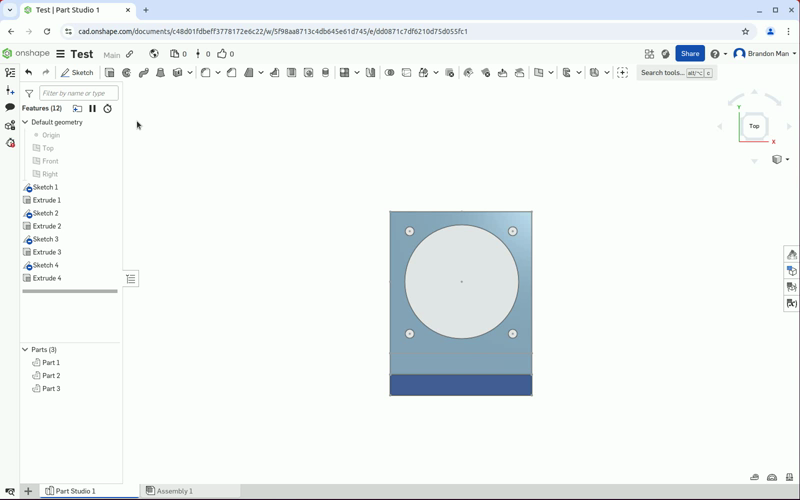
key(shift+7)
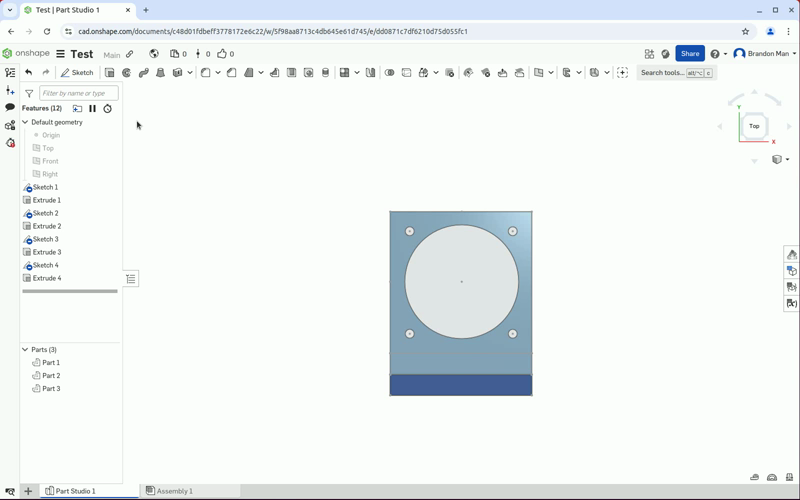
key(up, 3)
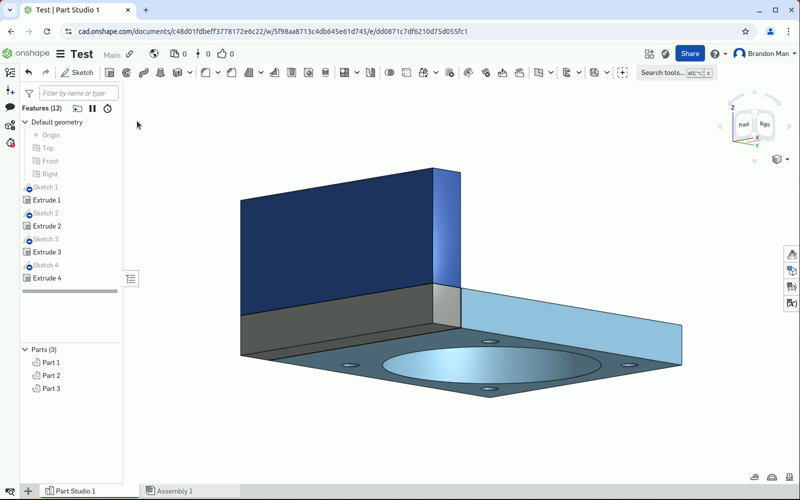
key(left, 3)
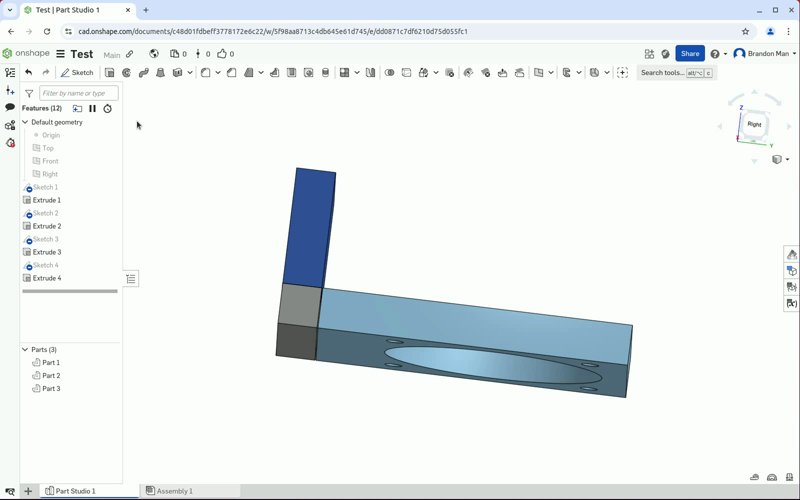
key(right, 3)
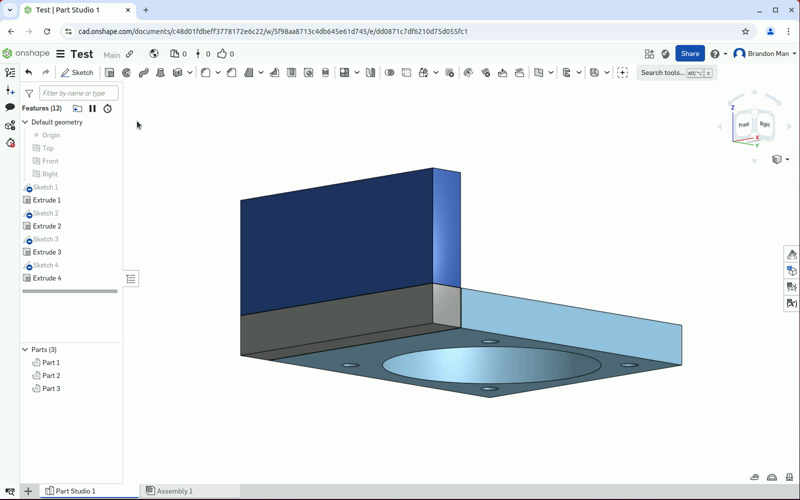
key(down, 3)
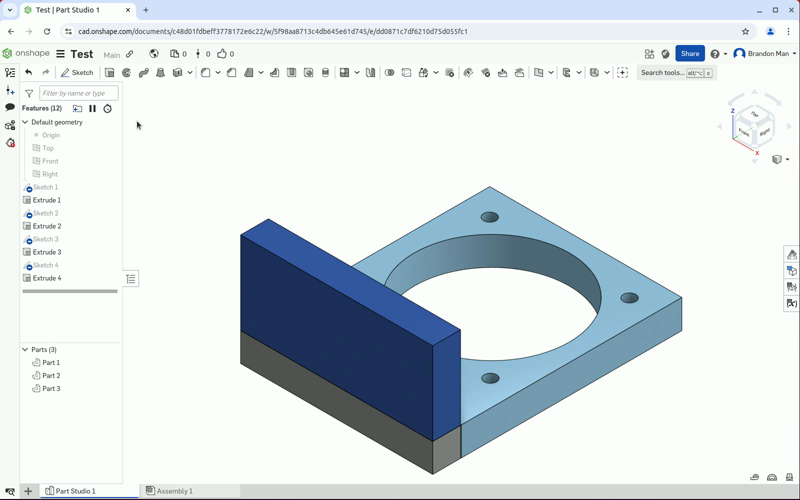
mouse_move(73, 189)
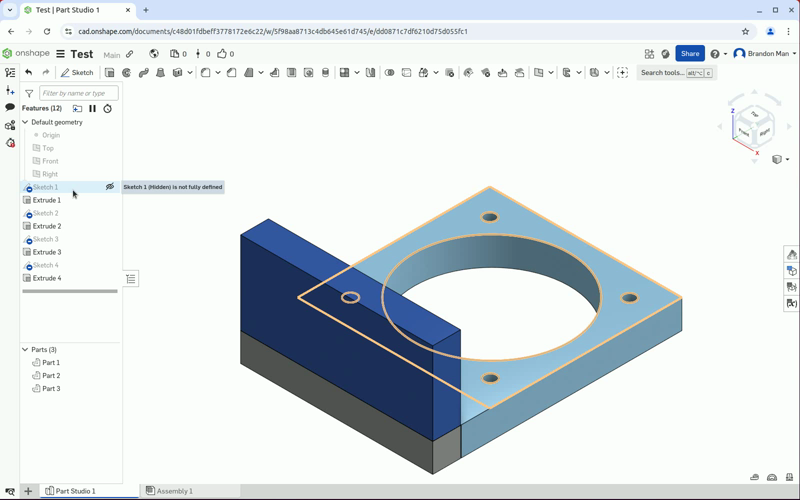
click(73, 189)